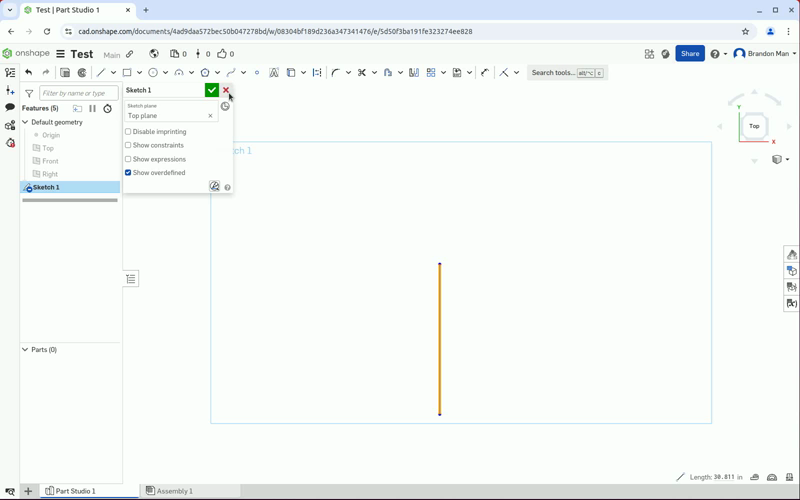
key(shift+h)
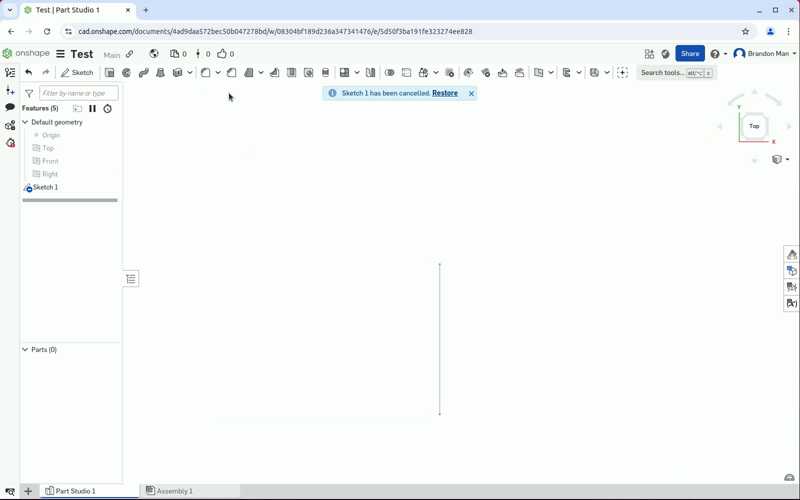
key(shift+s)
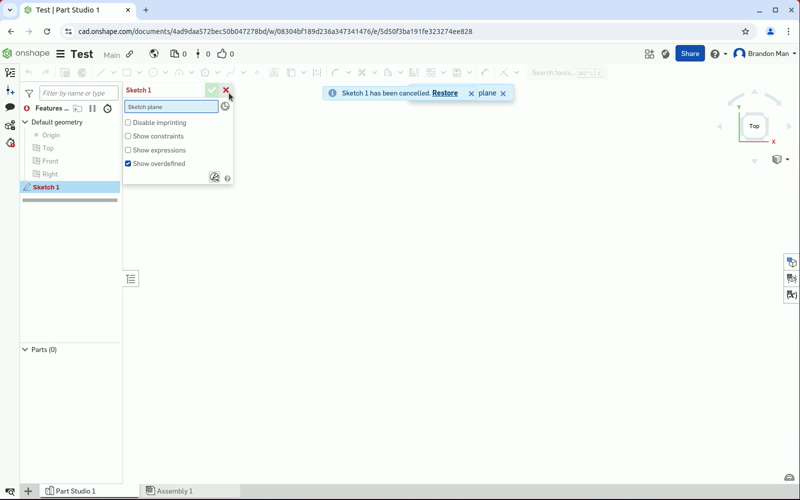
mouse_move(73, 150)
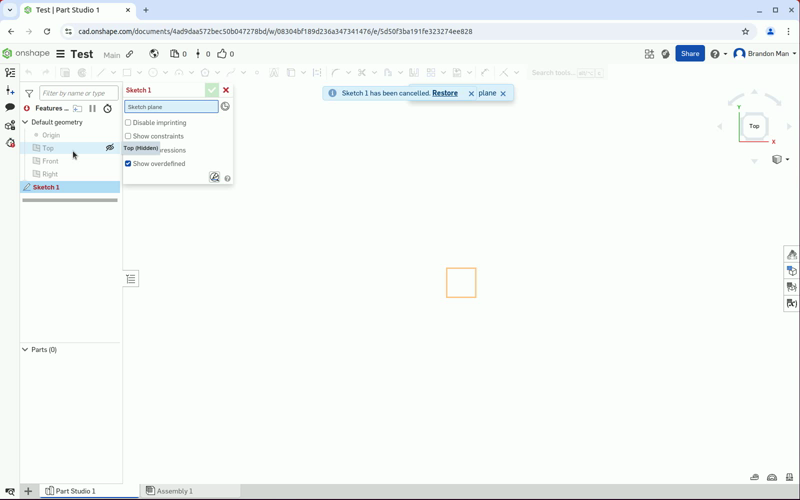
click(73, 150)
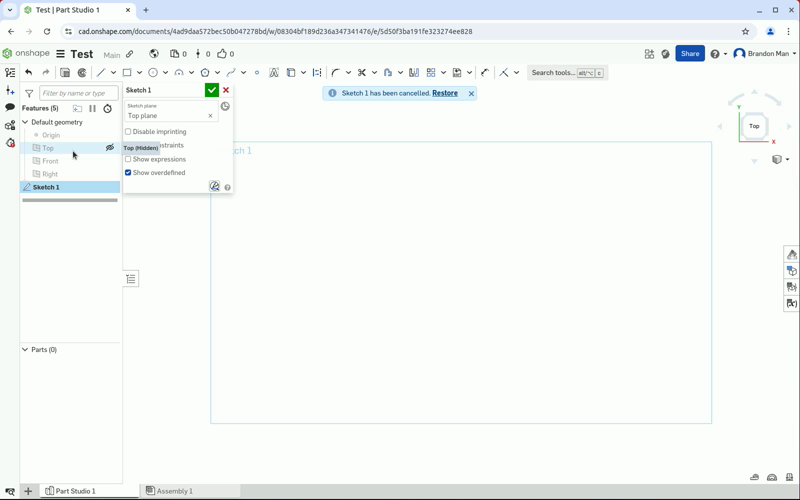
mouse_move(73, 352)
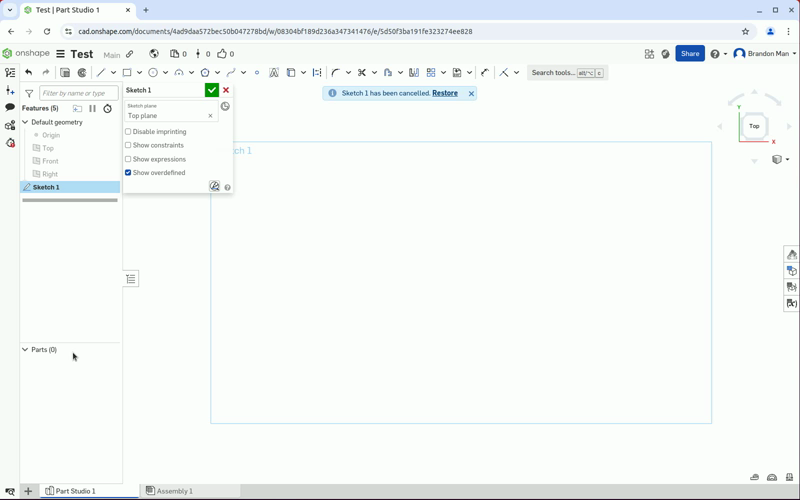
key(y)
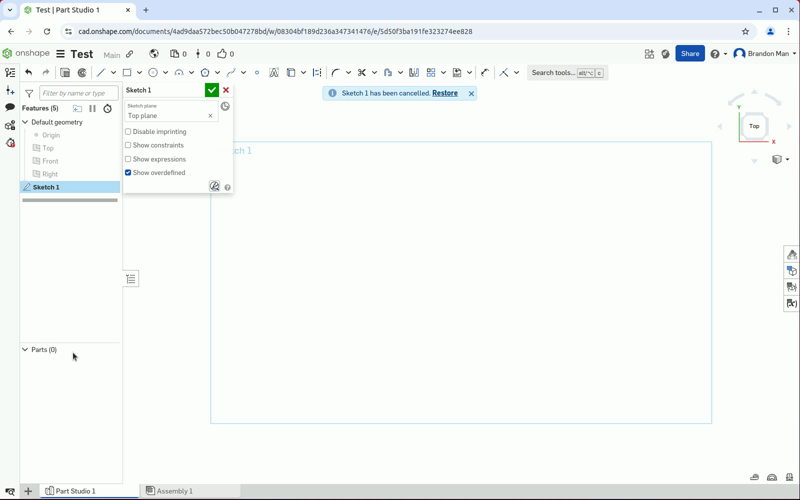
key(c)
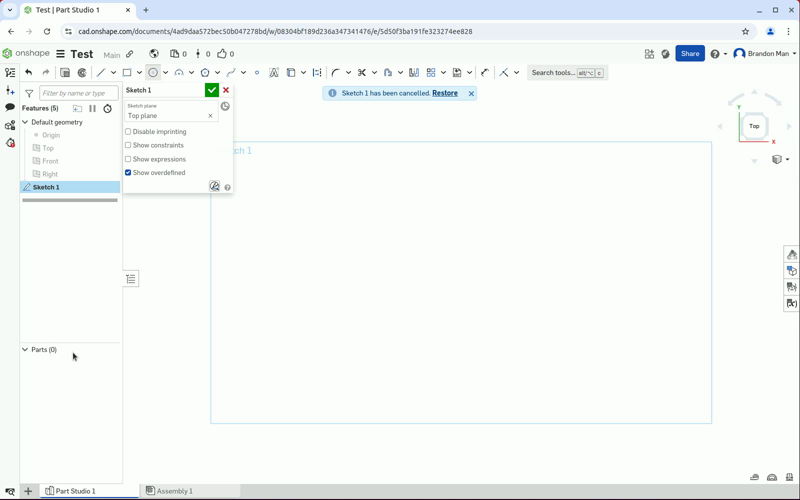
key_down(shift)
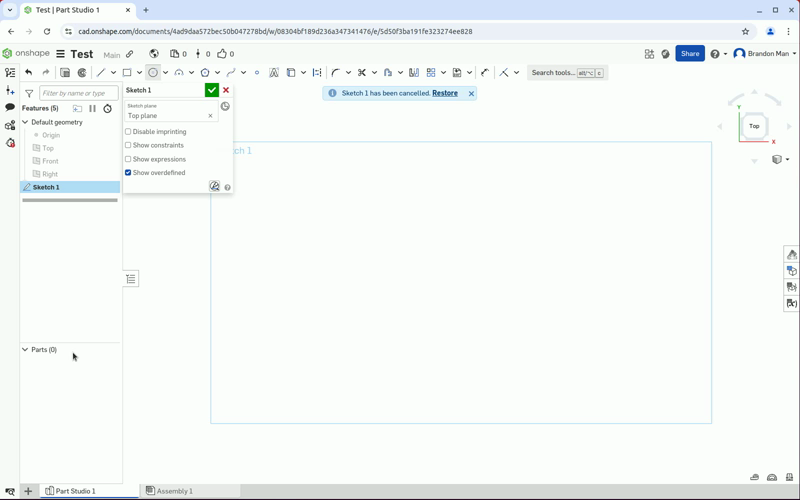
mouse_move(461, 282)
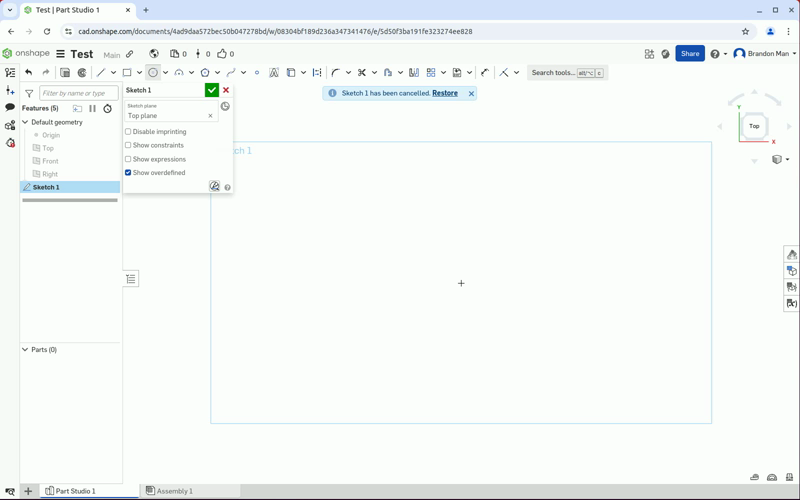
click(461, 282)
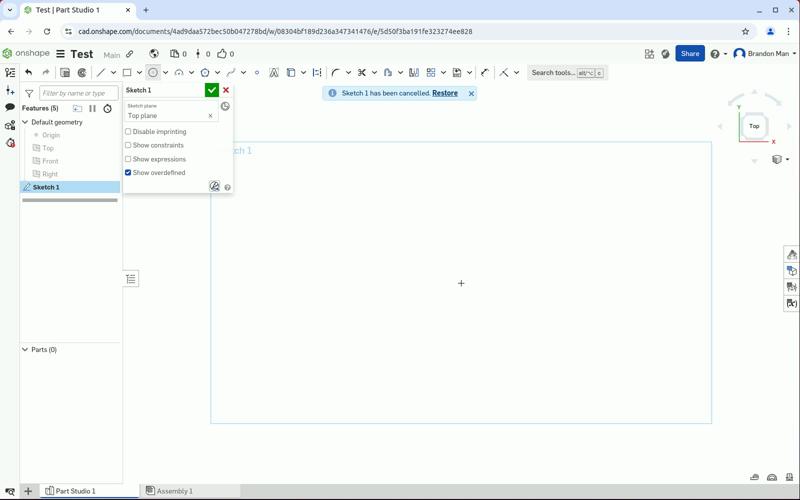
key_up(shift)
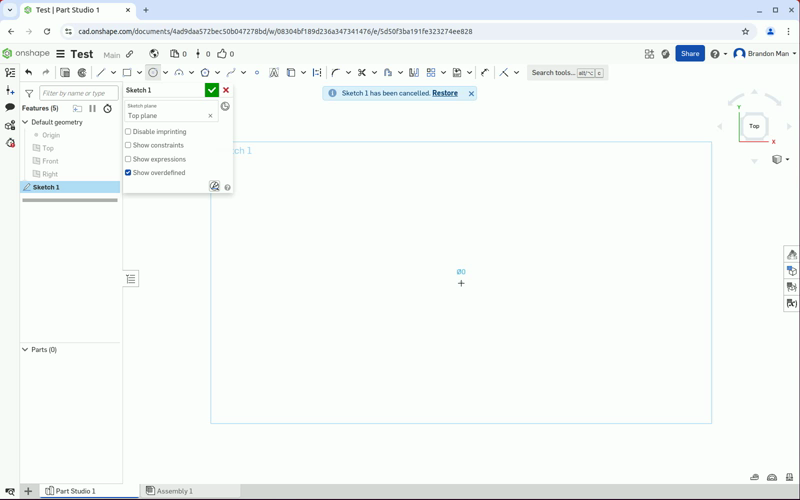
mouse_move(574, 282)
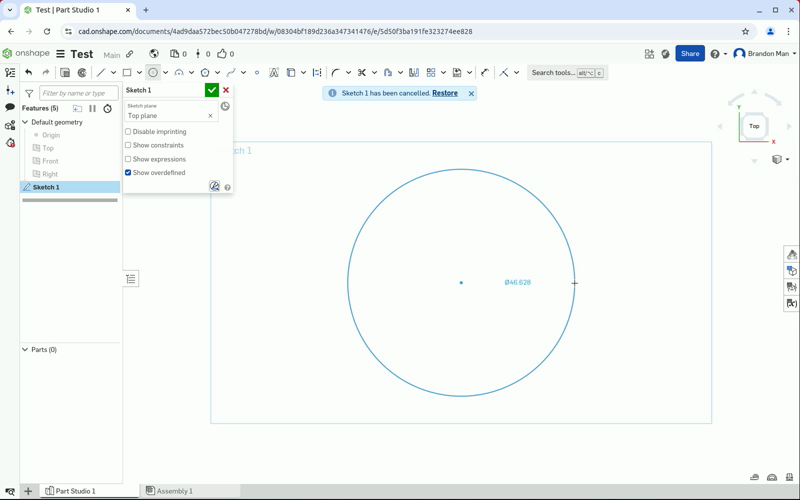
click(574, 282)
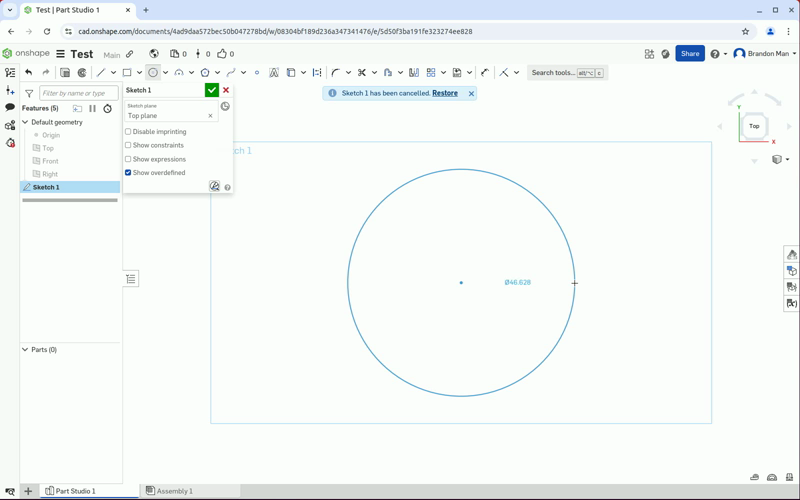
key(esc)
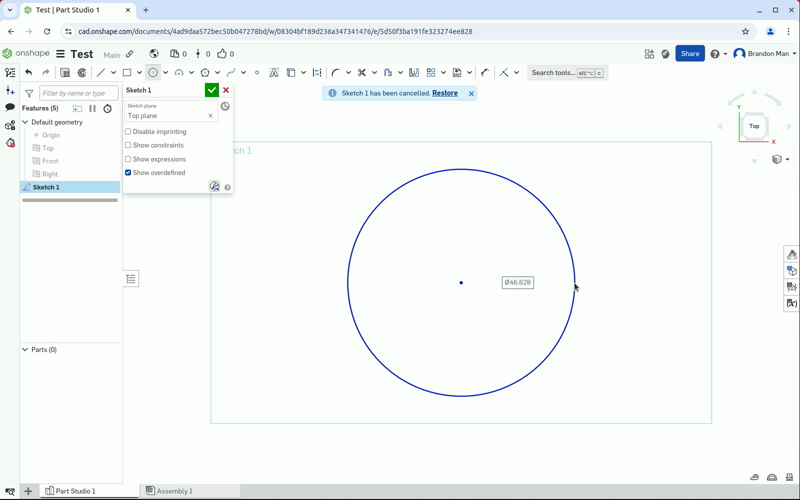
key(c)
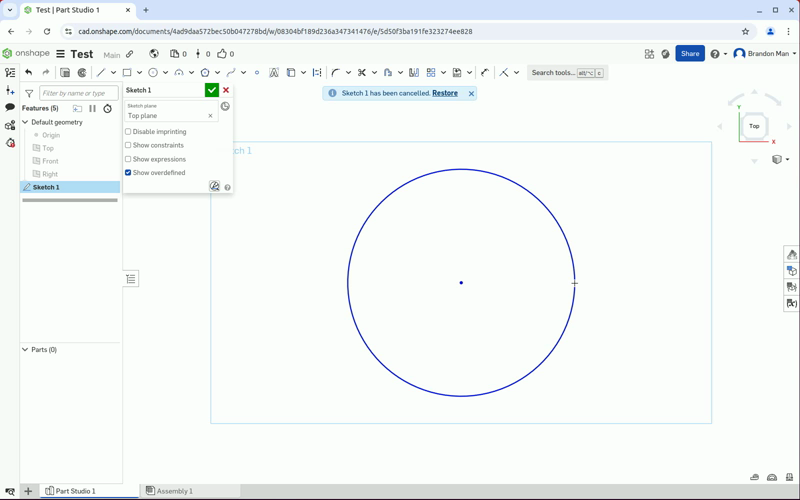
key_down(shift)
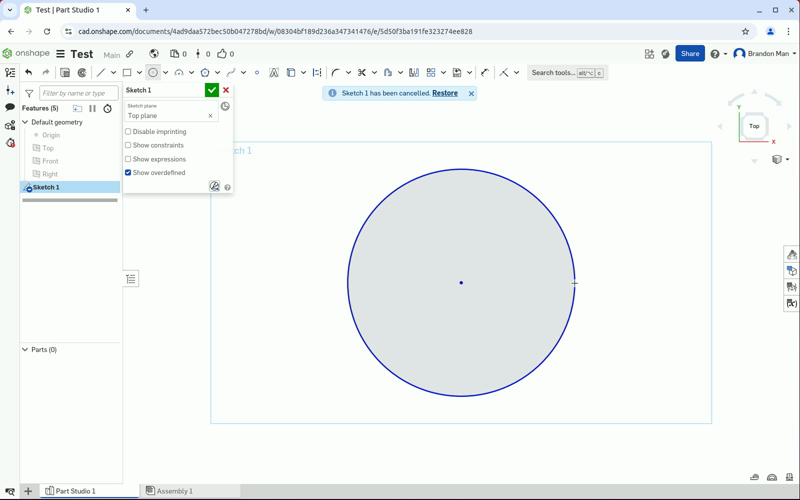
mouse_move(461, 282)
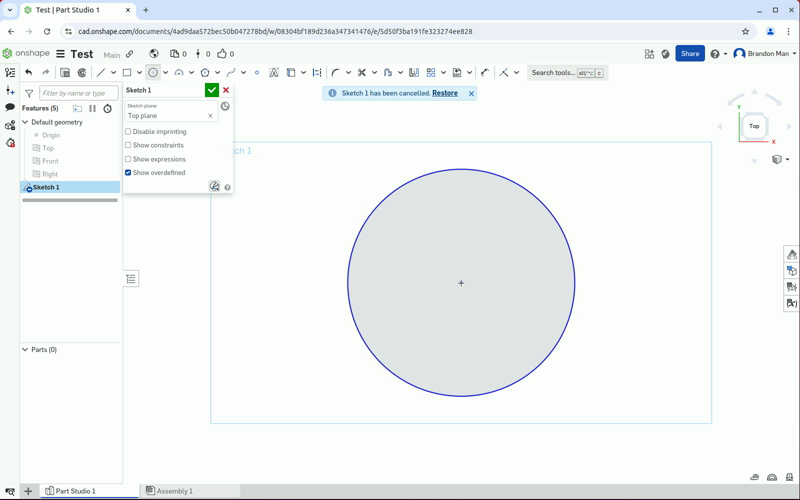
click(461, 282)
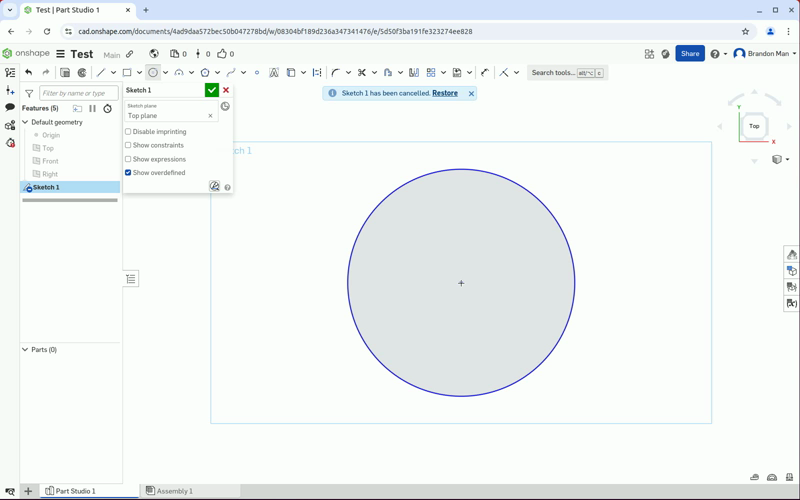
key_up(shift)
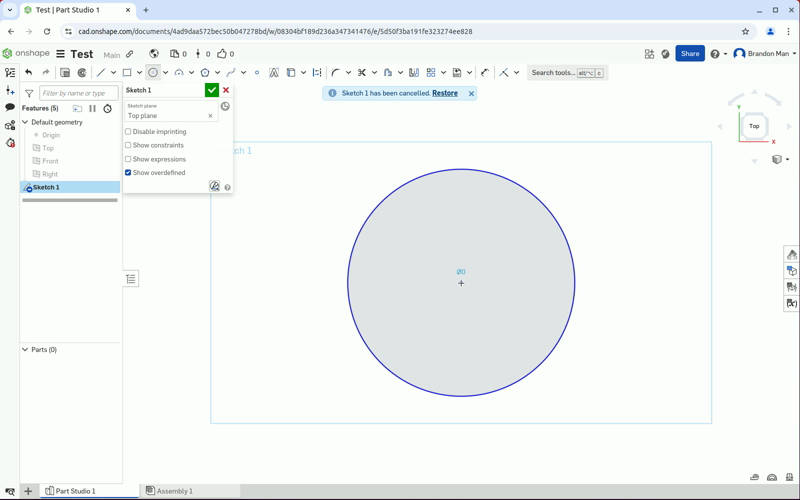
mouse_move(529, 282)
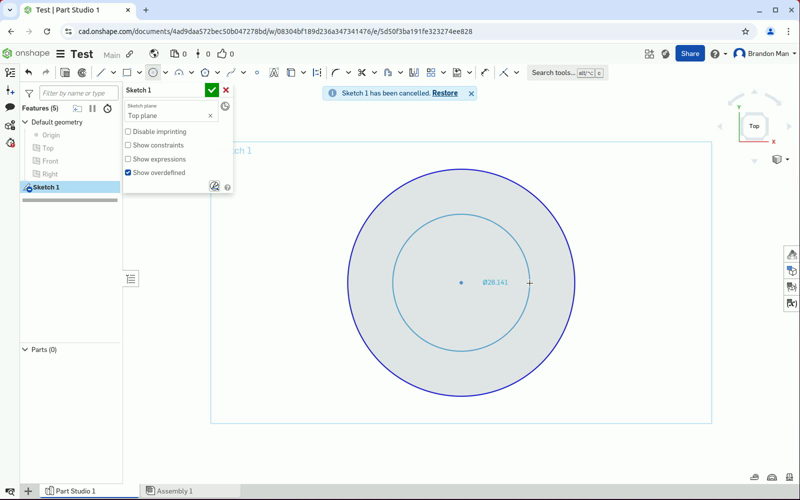
click(529, 282)
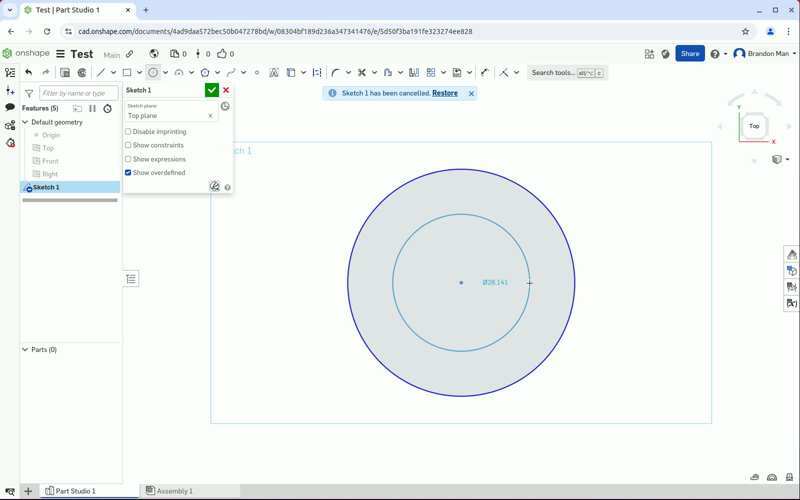
key(esc)
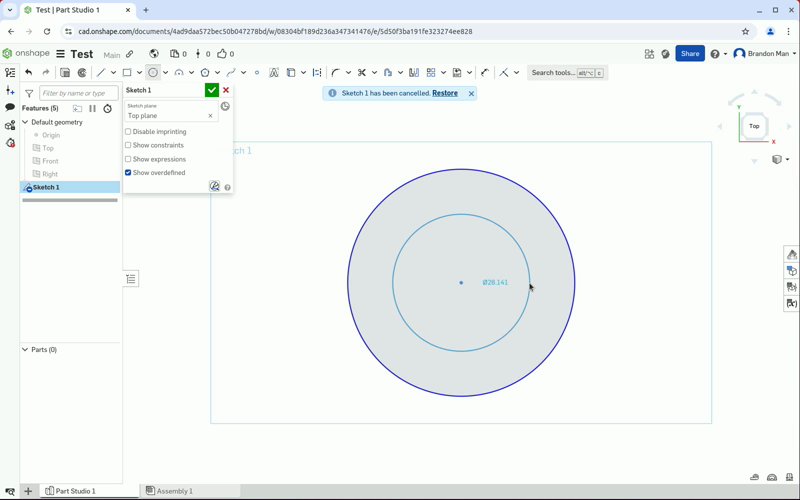
mouse_move(548, 294)
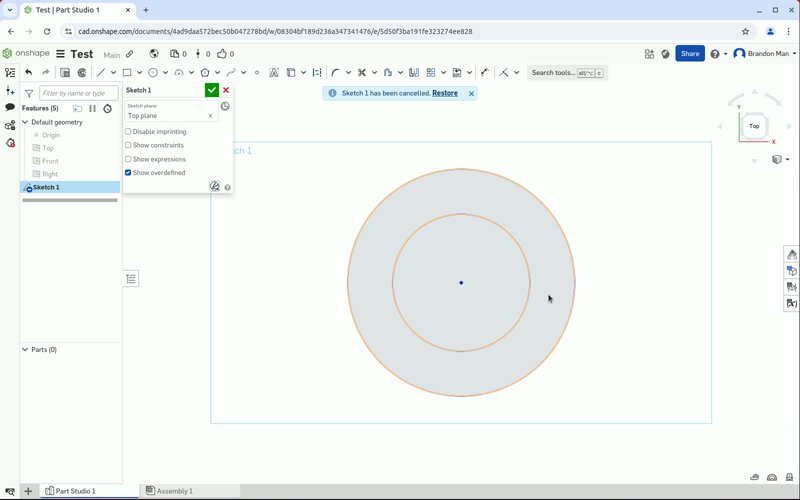
click(548, 294)
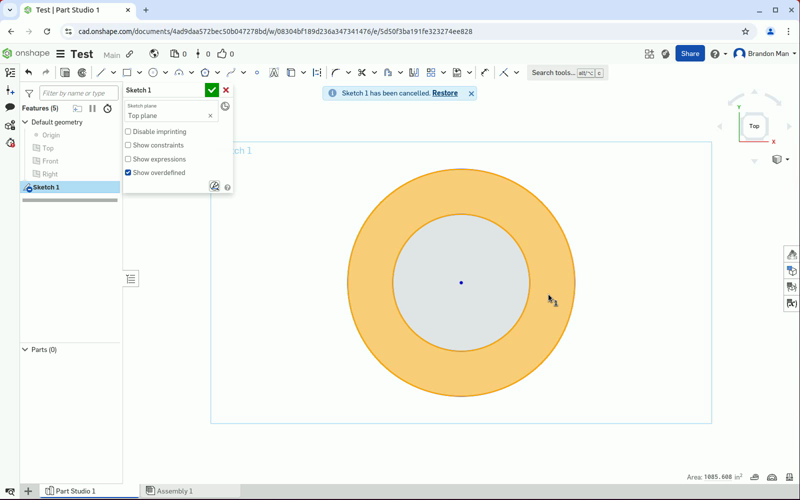
mouse_move(73, 352)
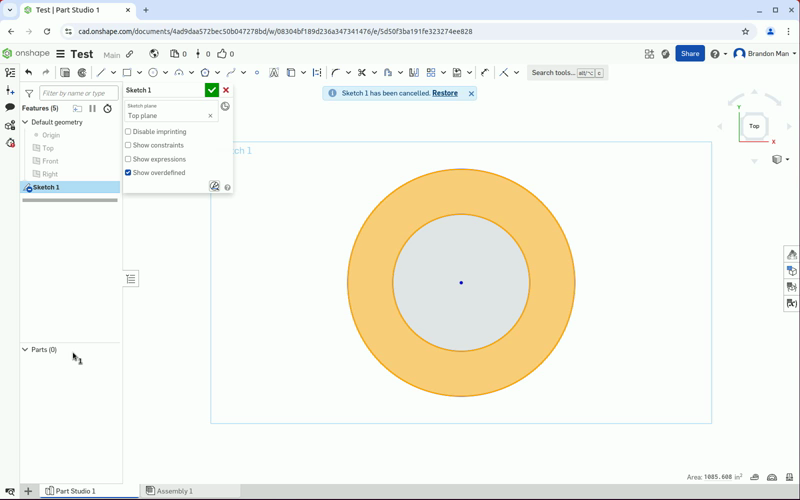
key(shift+y)
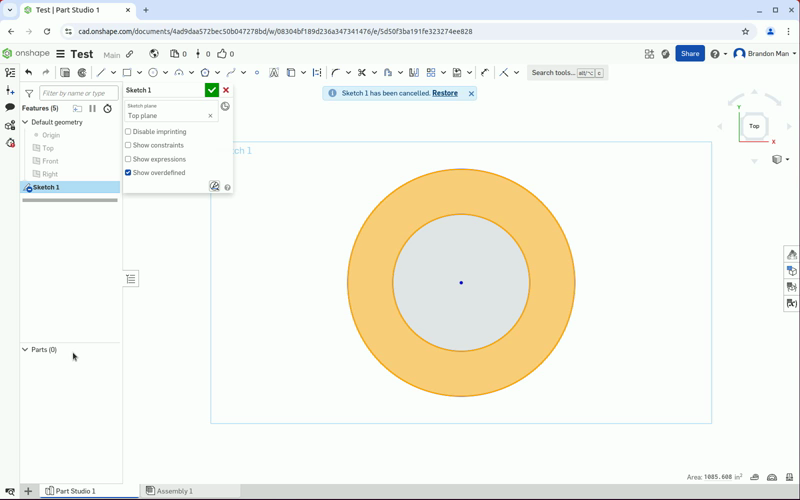
key(shift+e)
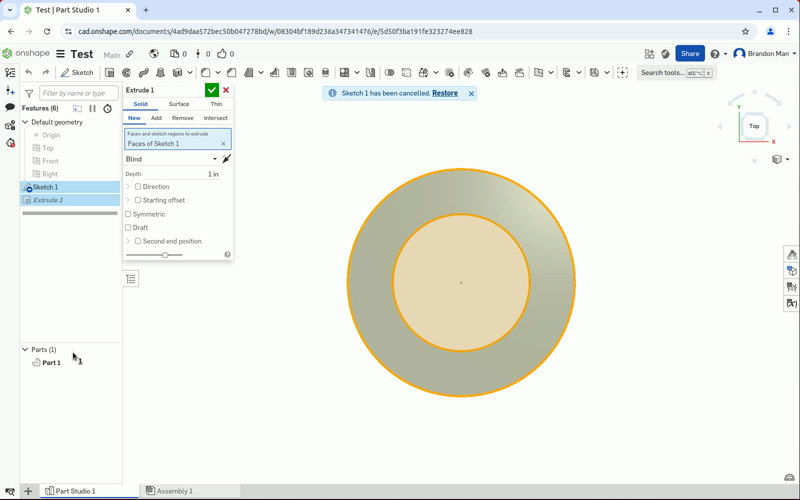
mouse_move(143, 106)
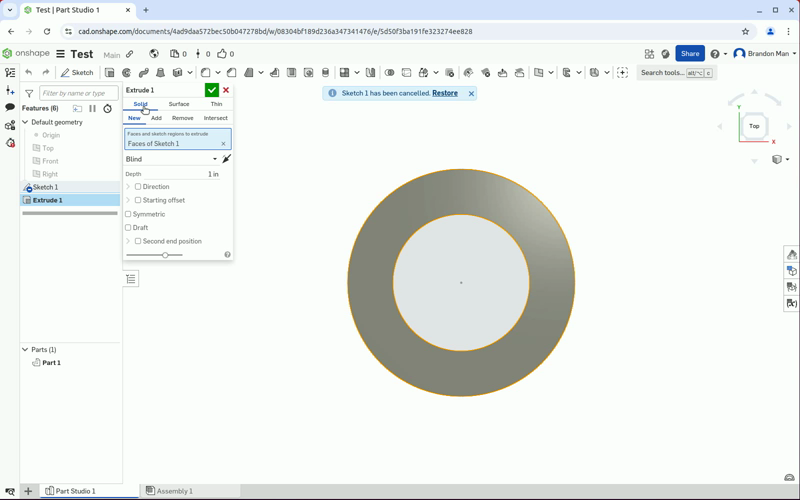
click(143, 106)
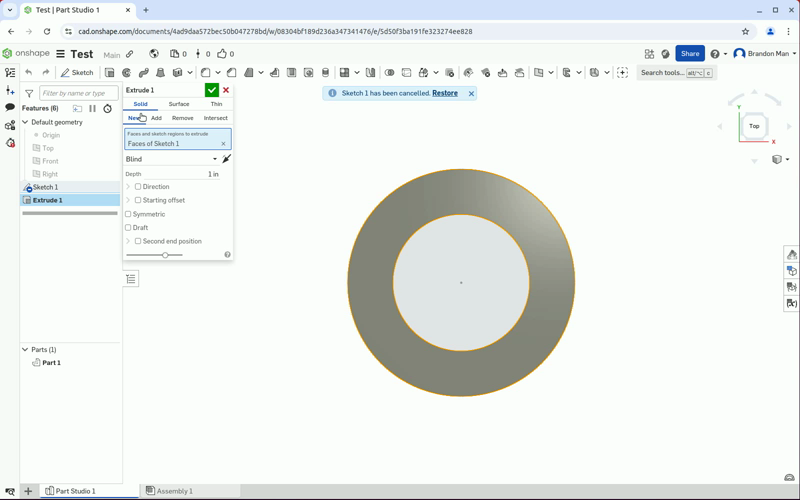
mouse_move(137, 120)
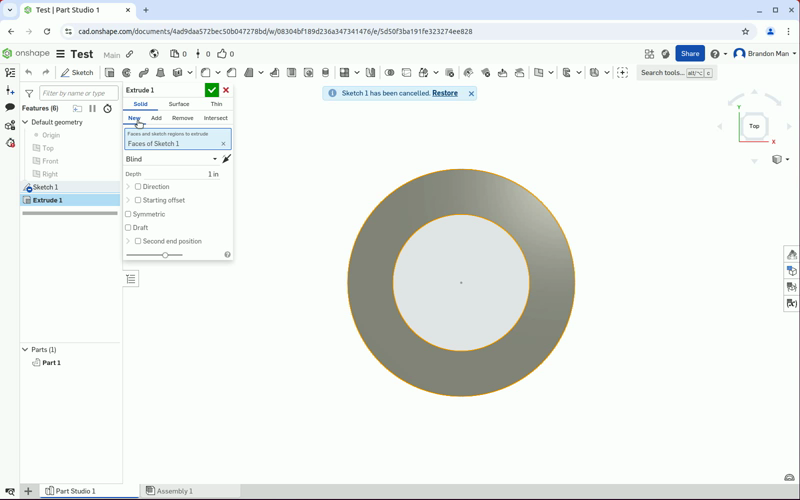
click(137, 120)
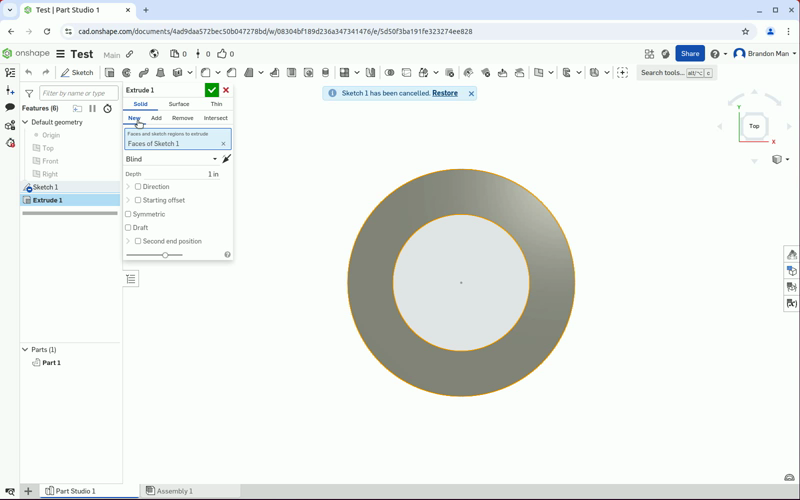
key(tab, 4)
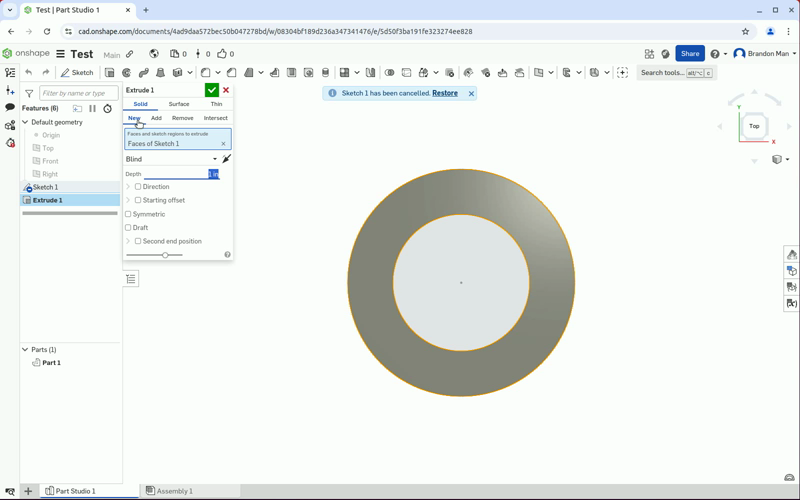
text(1.685)
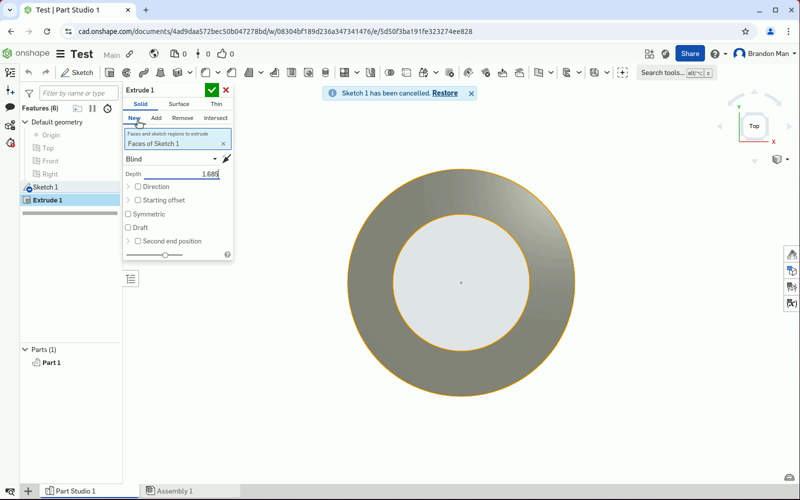
key(enter)
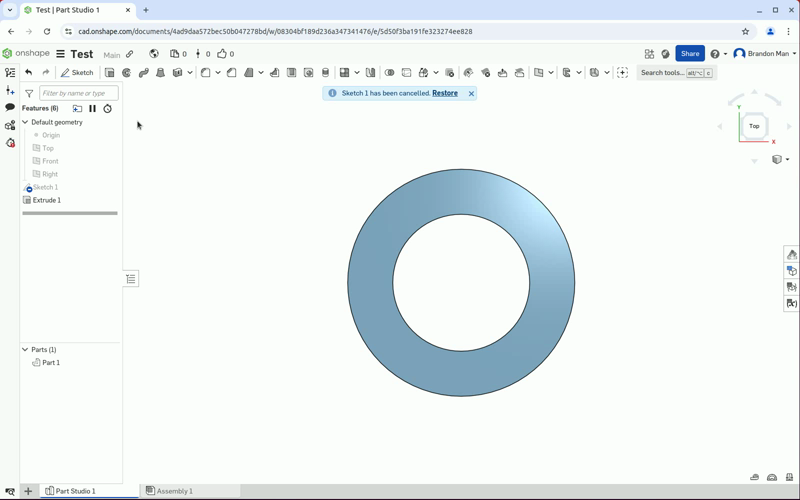
key(shift+h)
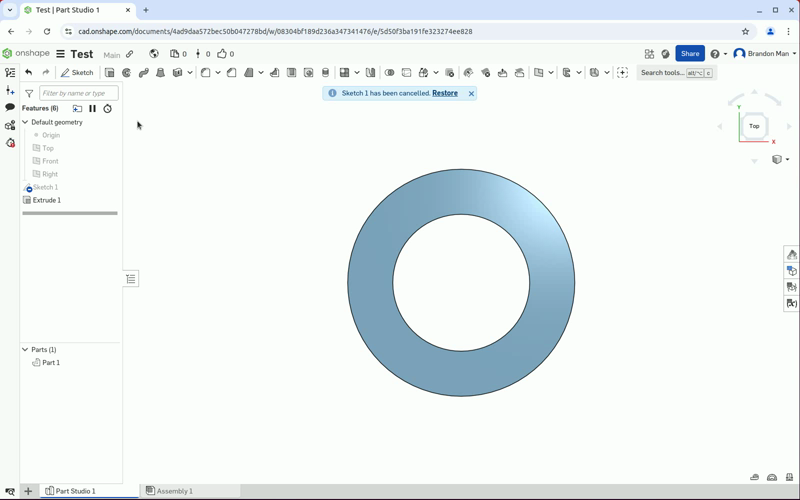
key(shift+h)
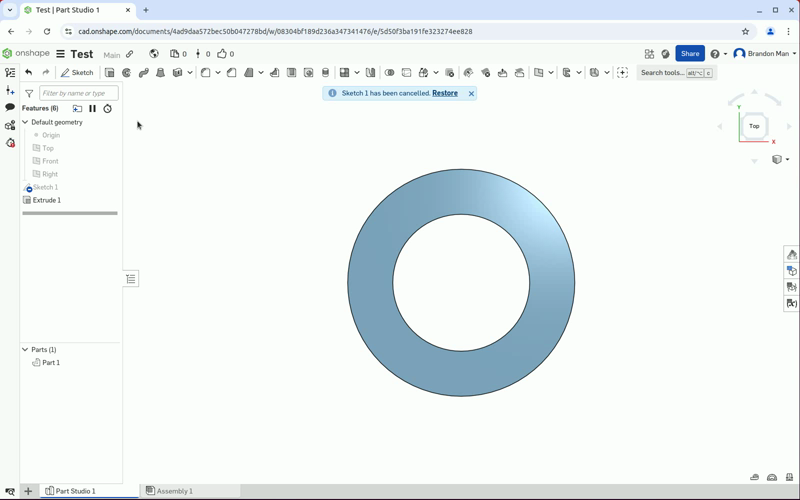
mouse_move(73, 189)
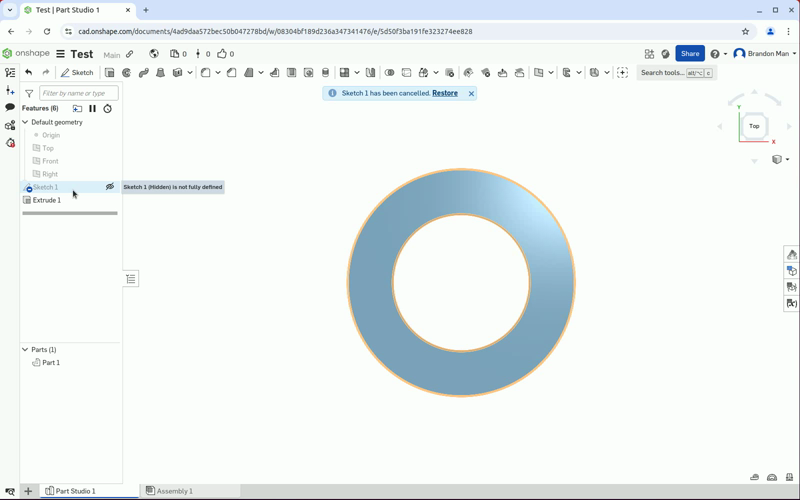
click(73, 189)
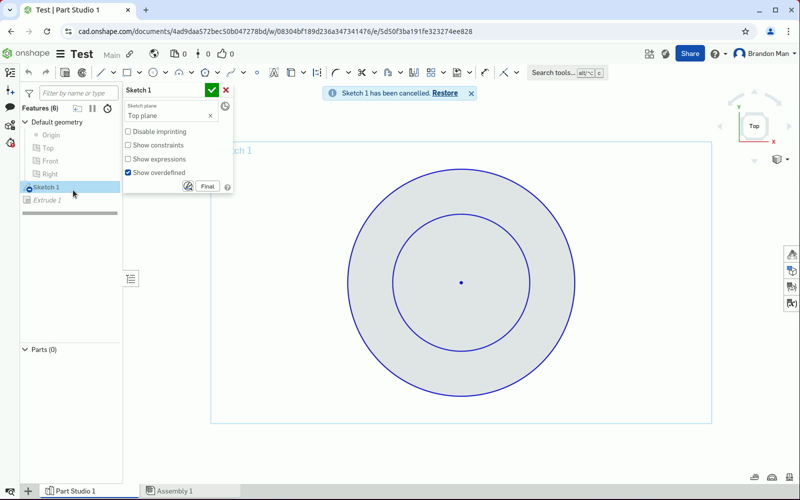
mouse_move(229, 92)
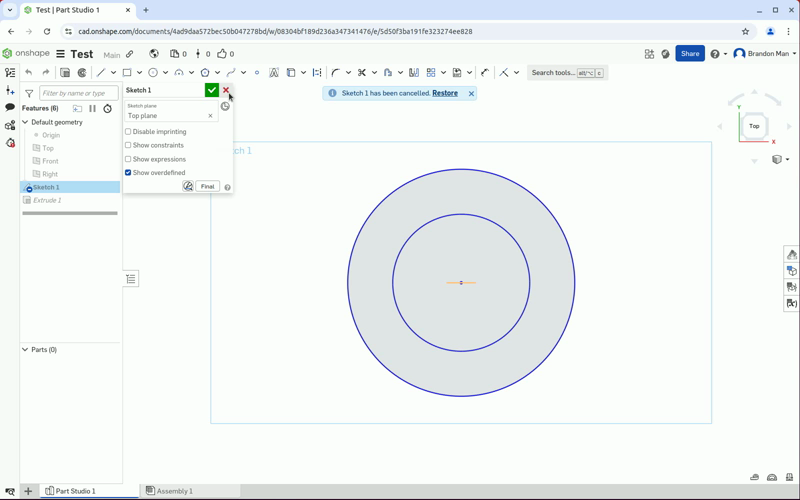
click(229, 92)
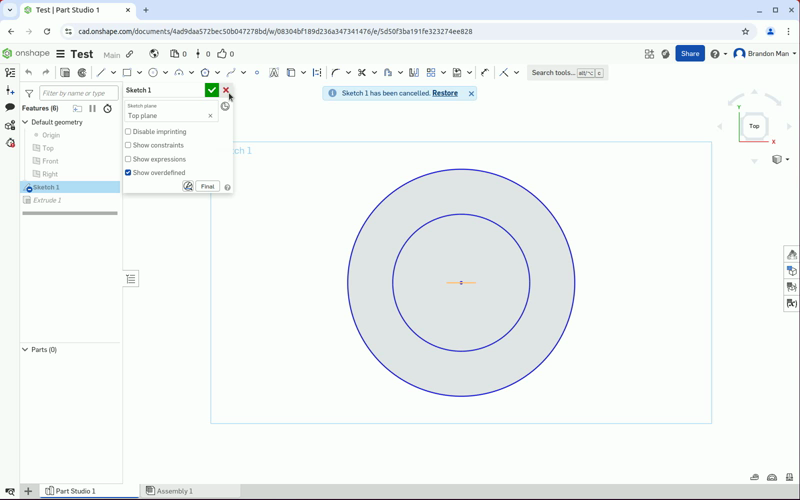
key(shift+s)
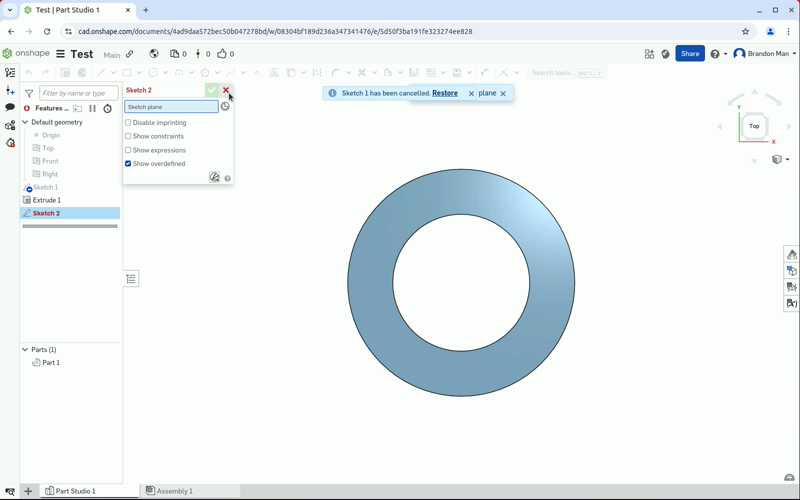
mouse_move(73, 150)
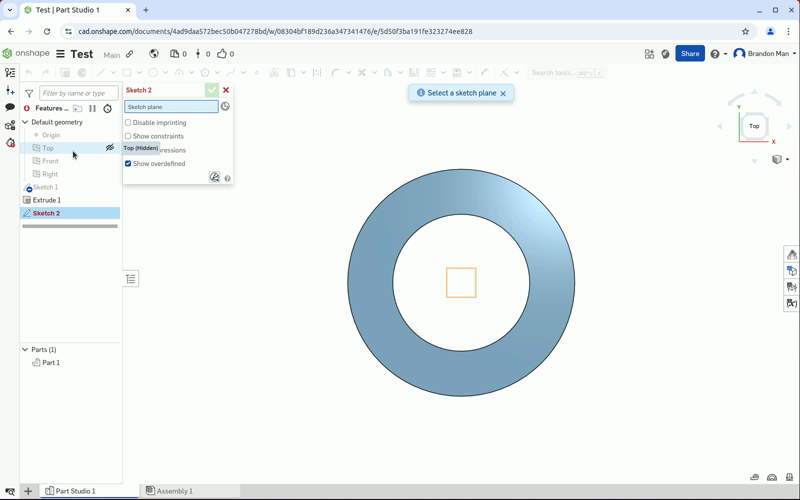
click(73, 150)
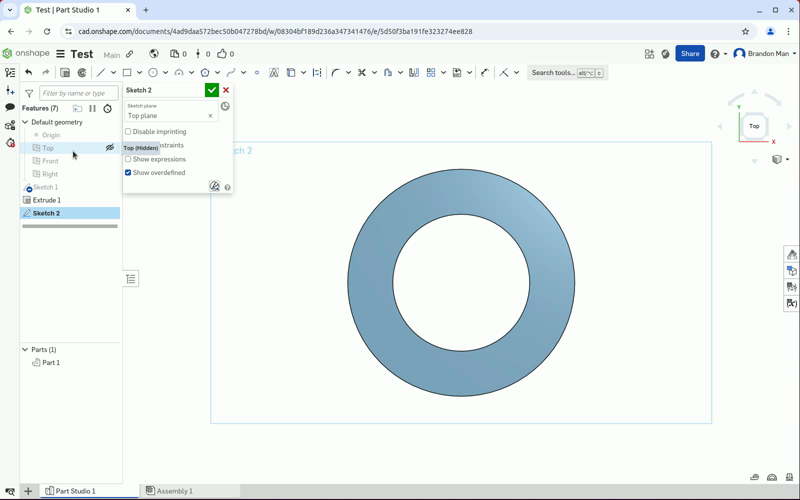
mouse_move(73, 352)
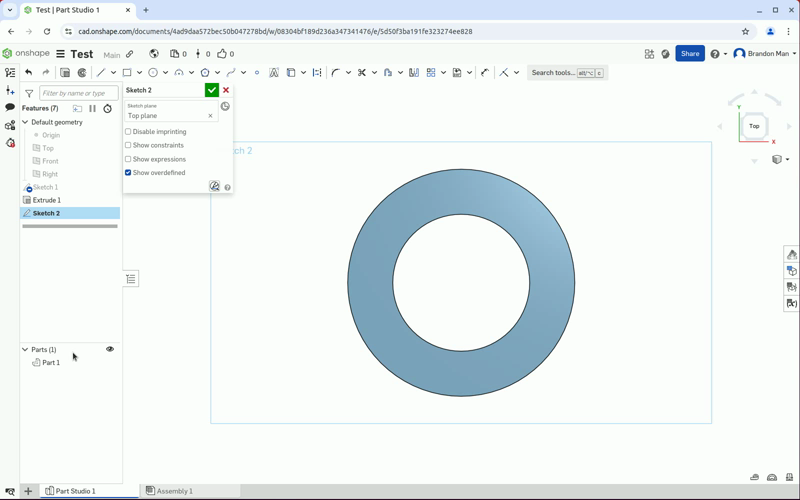
key(y)
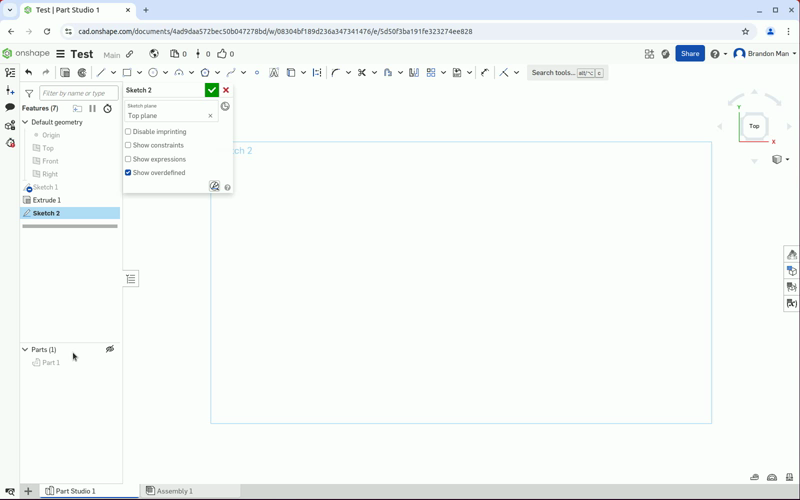
key(c)
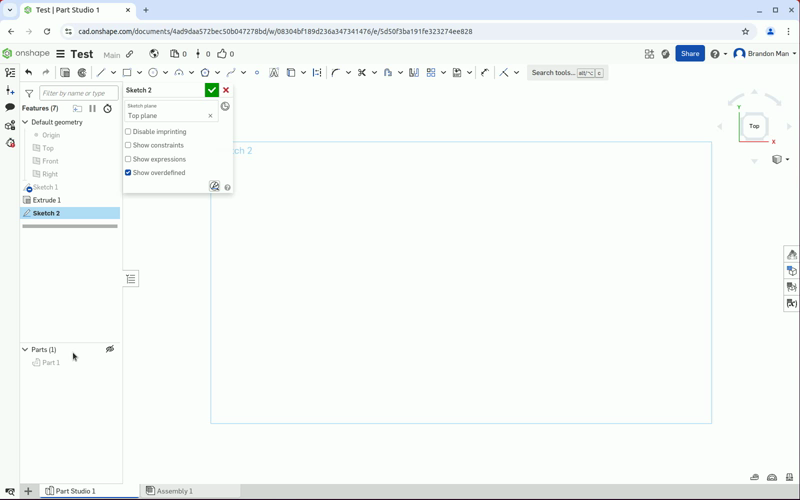
key_down(shift)
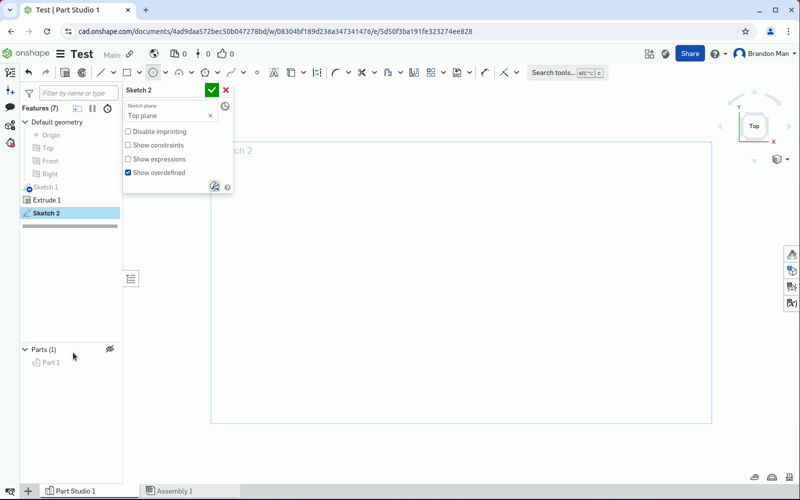
mouse_move(461, 282)
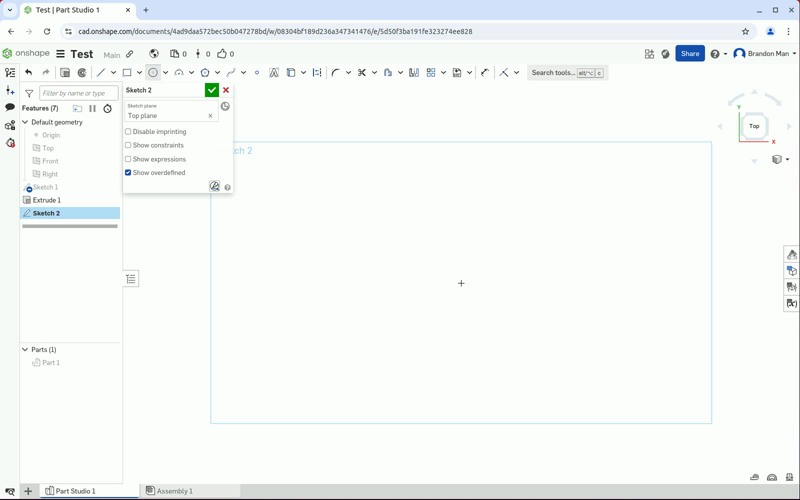
click(461, 282)
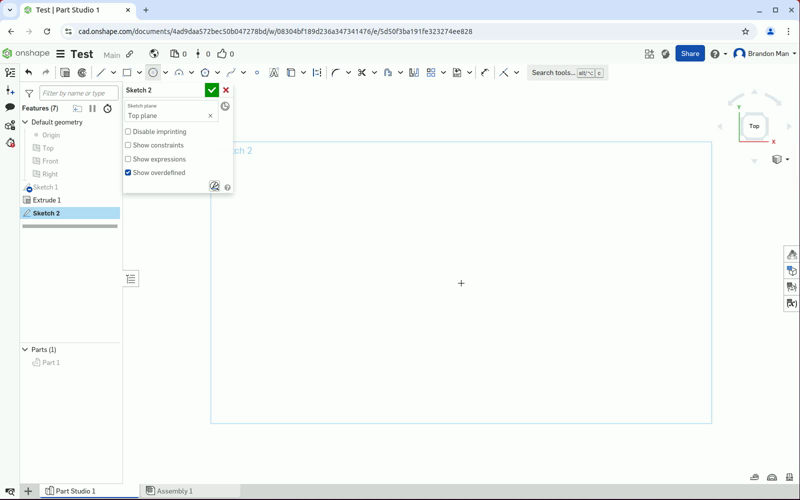
key_up(shift)
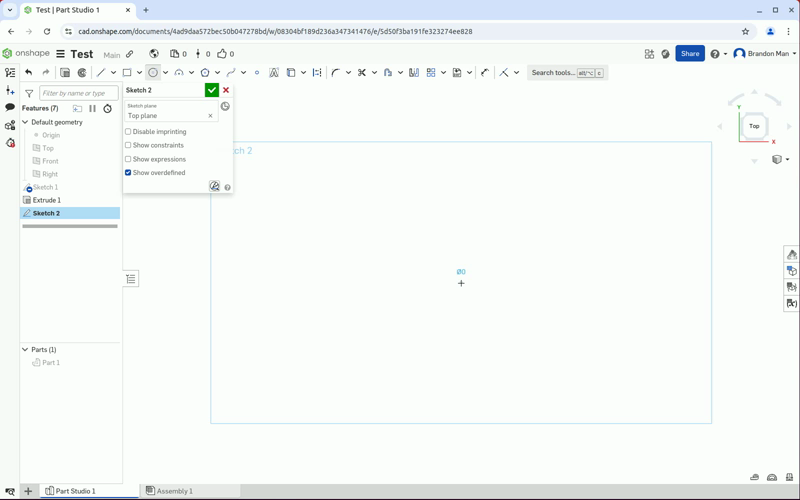
mouse_move(522, 282)
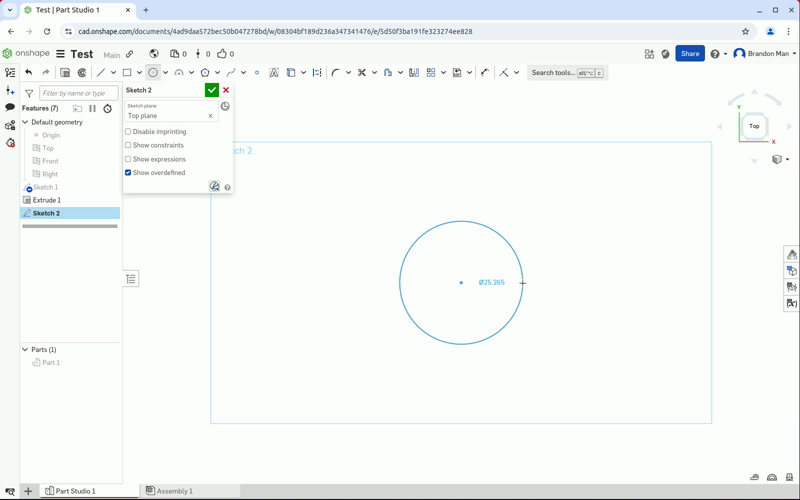
click(522, 282)
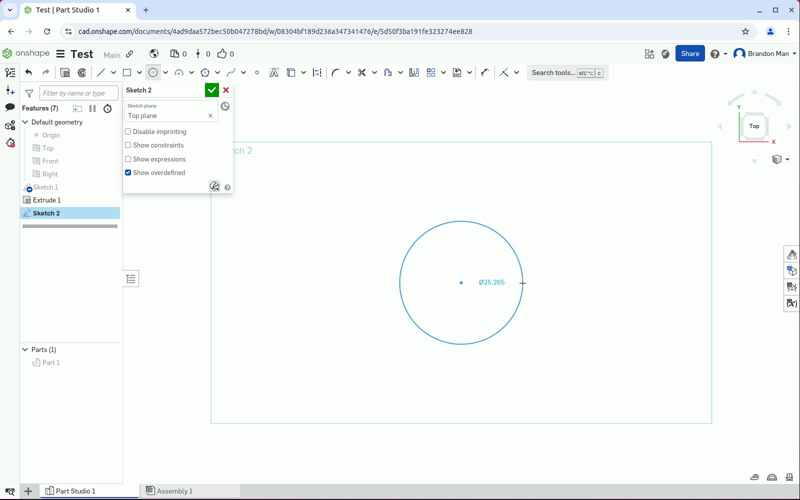
key(esc)
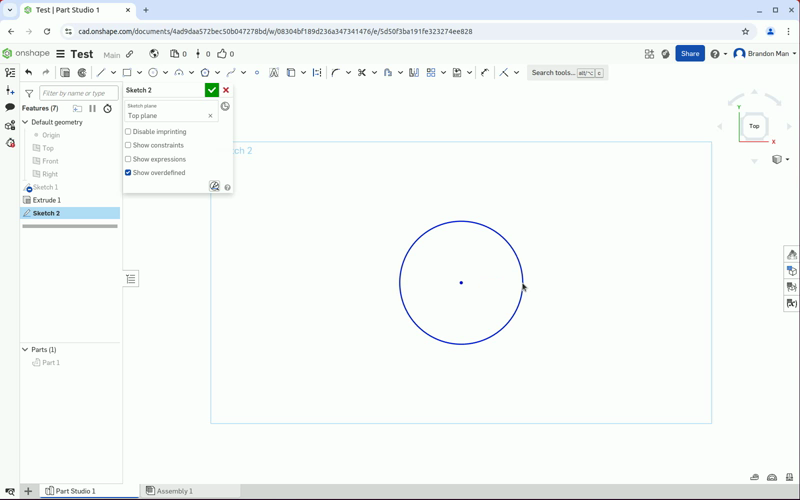
key(c)
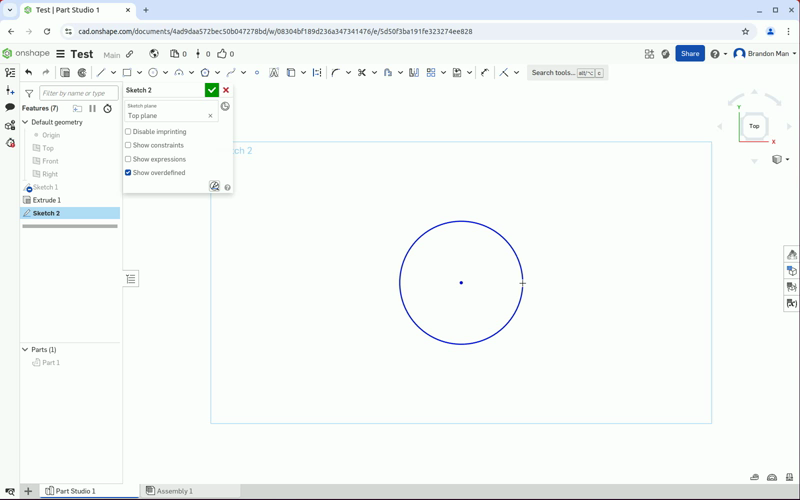
key_down(shift)
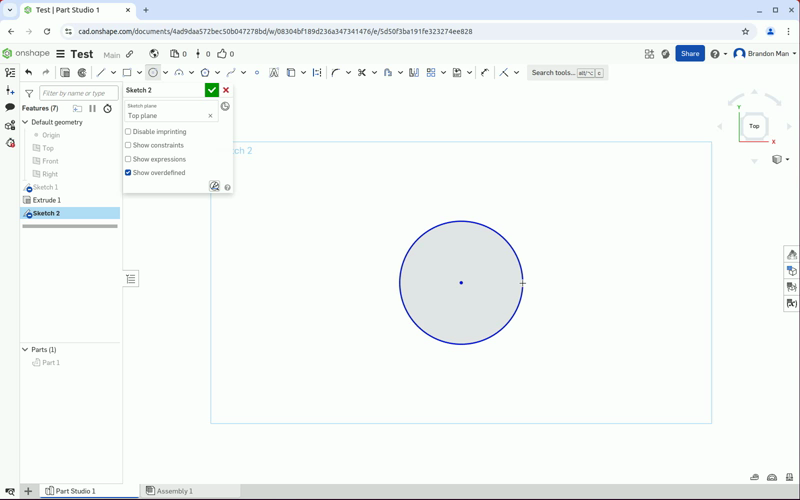
mouse_move(461, 282)
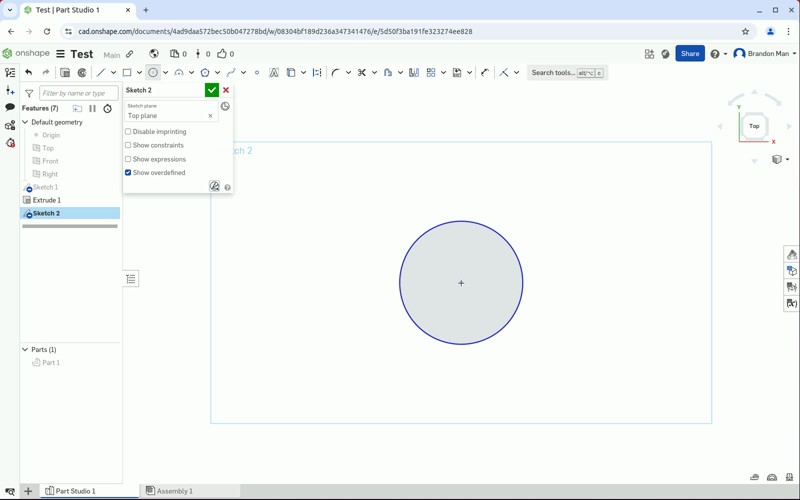
click(461, 282)
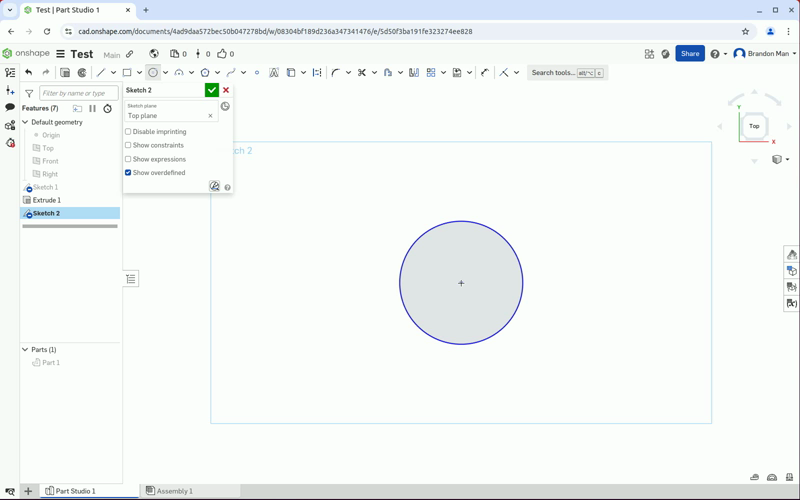
key_up(shift)
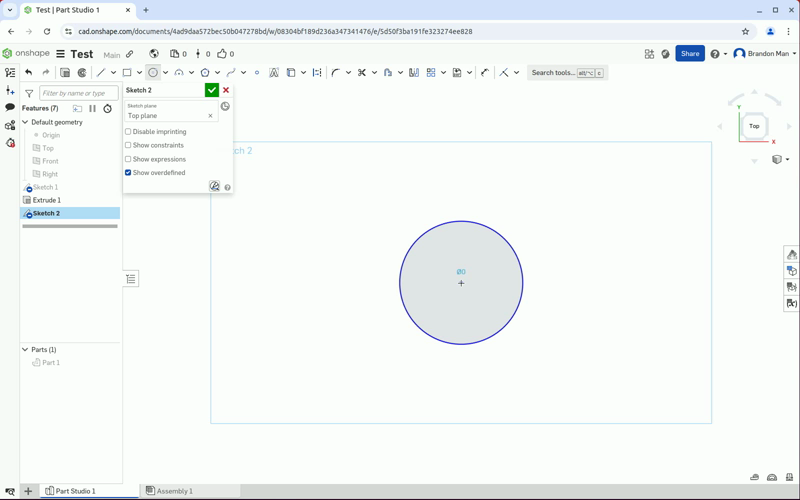
mouse_move(467, 282)
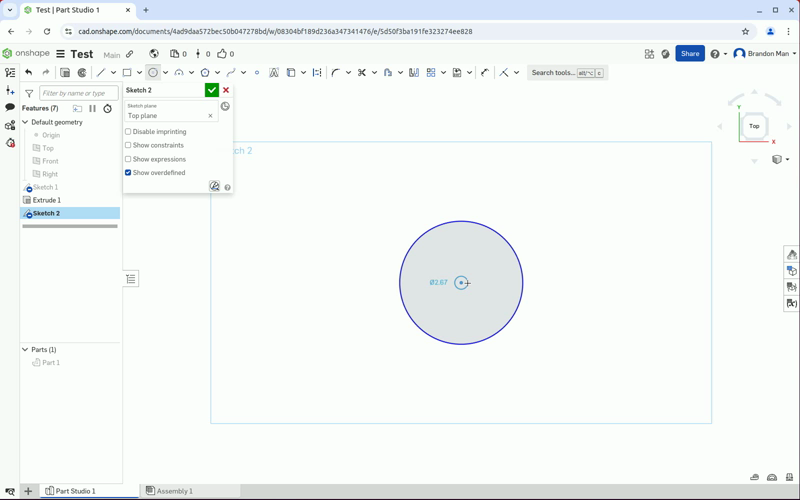
click(467, 282)
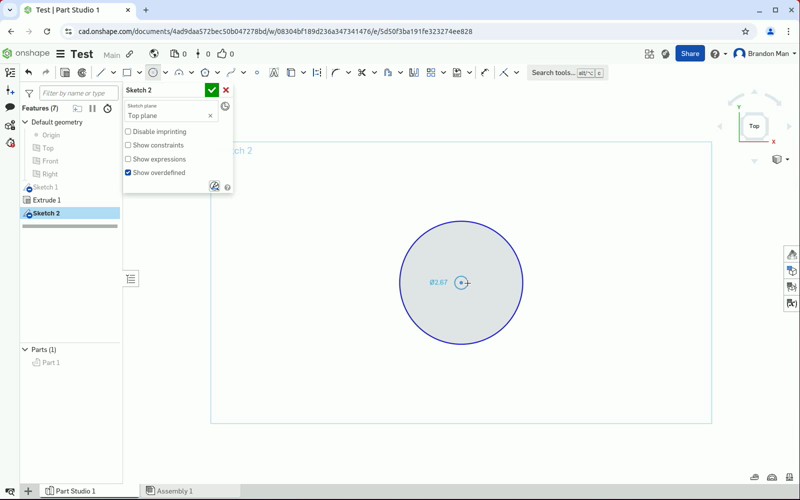
key(esc)
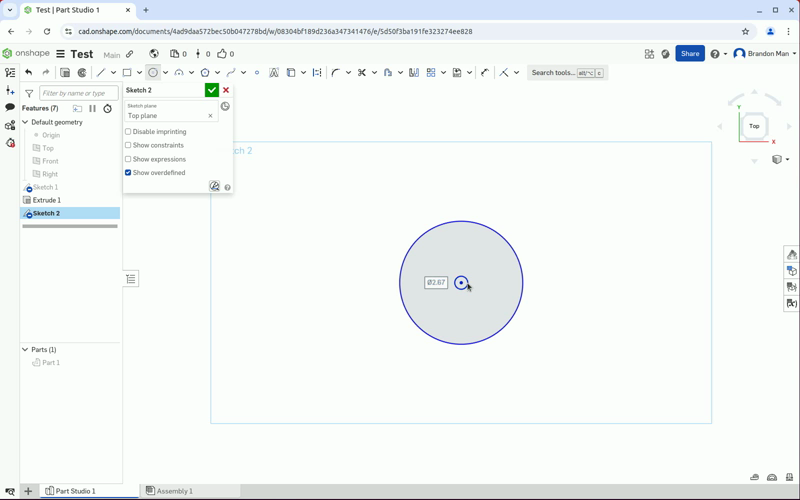
mouse_move(479, 322)
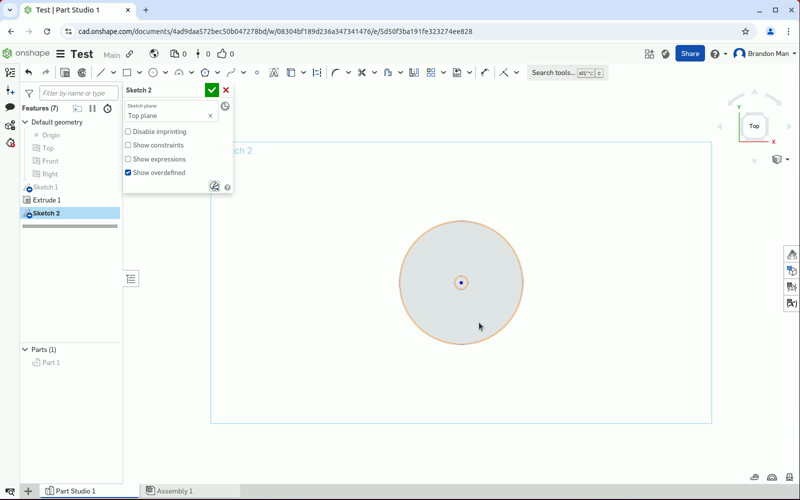
click(479, 322)
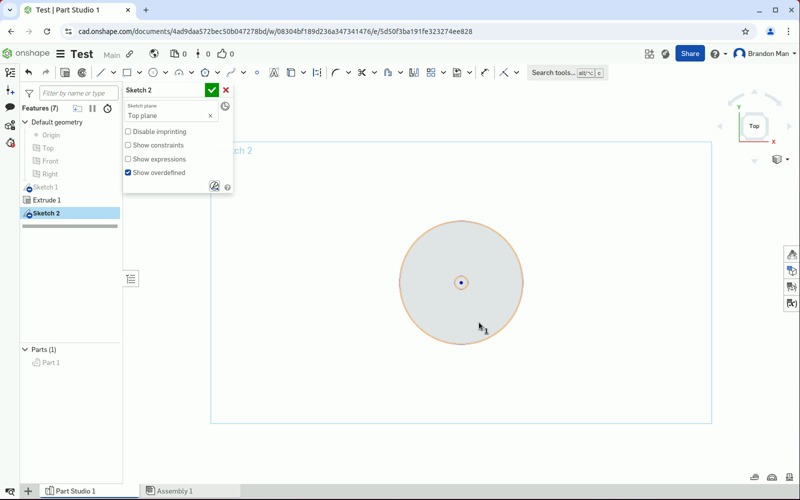
mouse_move(73, 352)
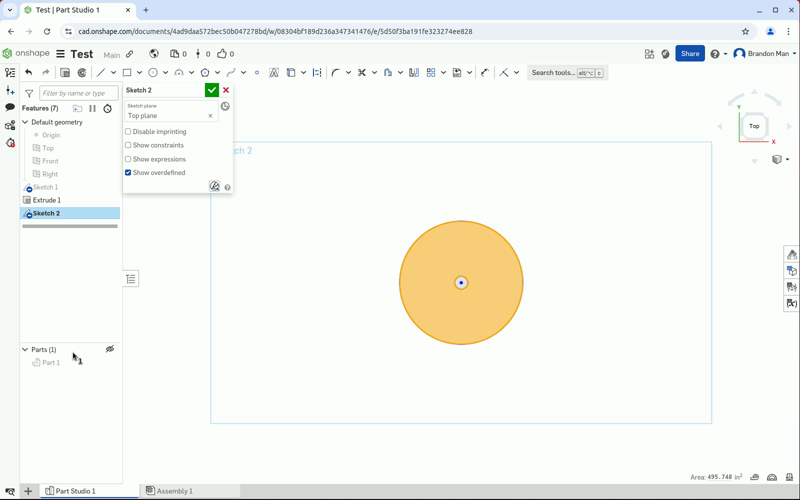
key(shift+y)
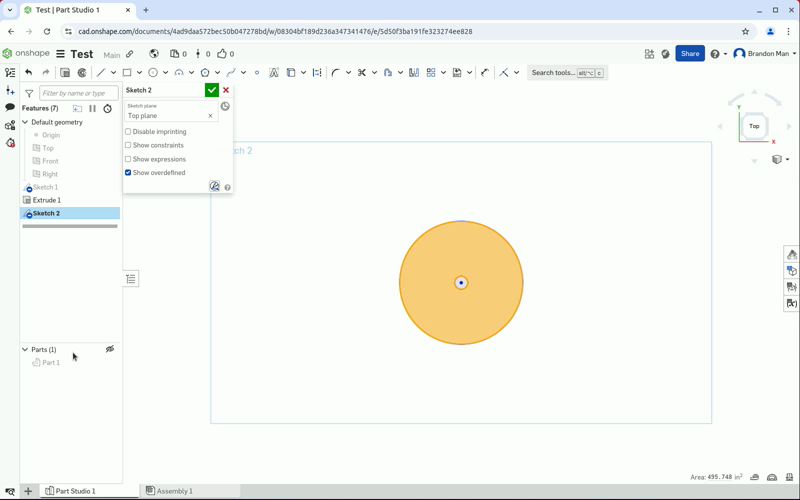
key(shift+e)
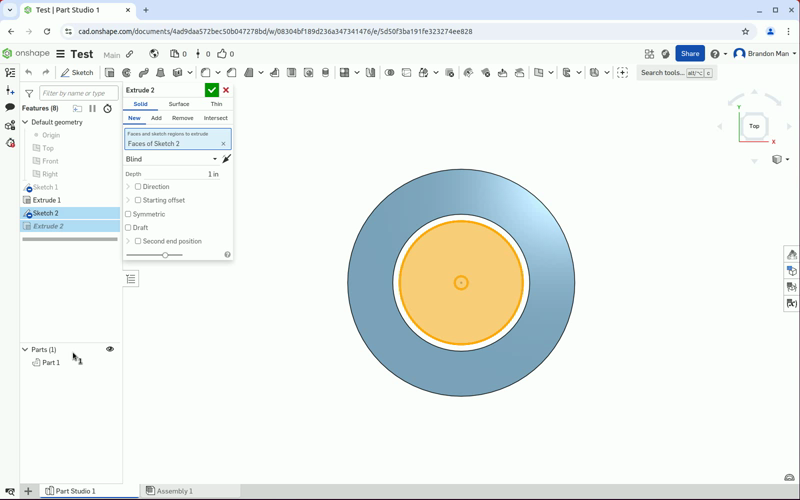
mouse_move(143, 106)
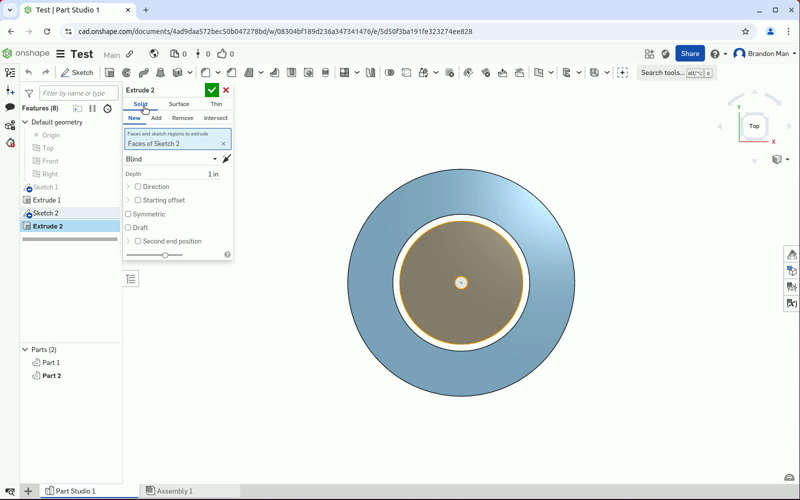
click(143, 106)
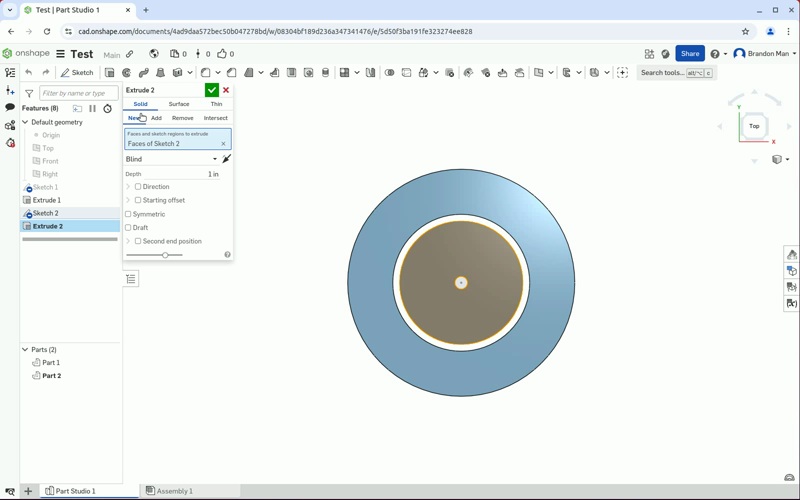
mouse_move(137, 120)
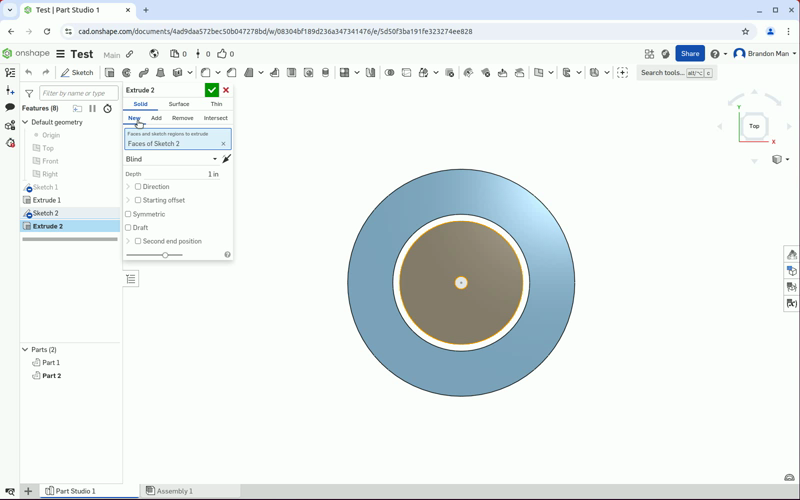
click(137, 120)
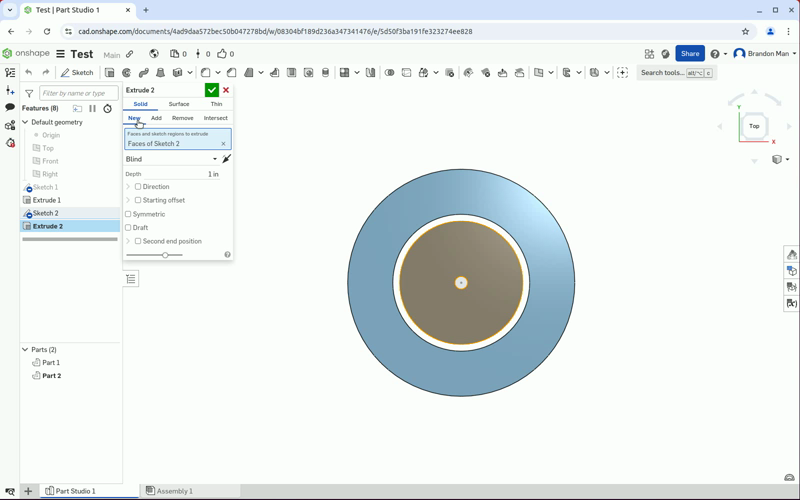
key(tab, 4)
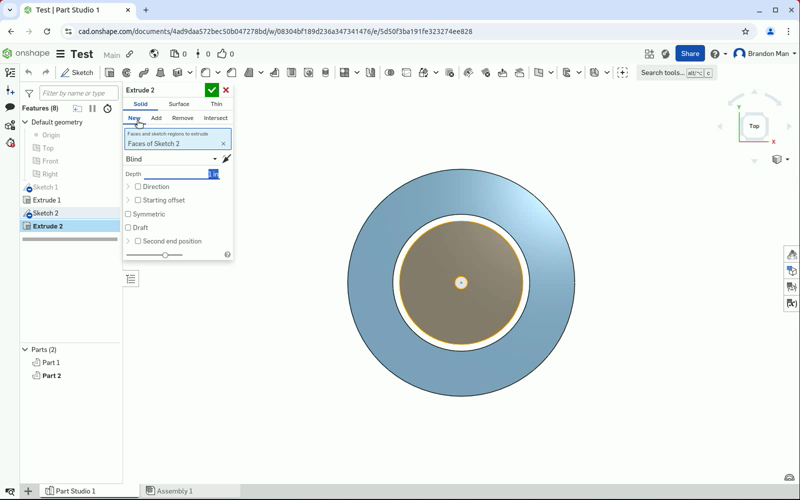
text(1.685)
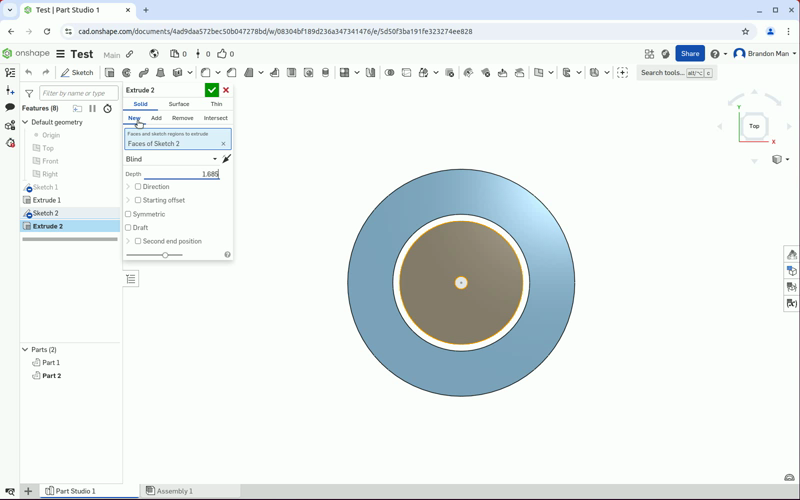
key(enter)
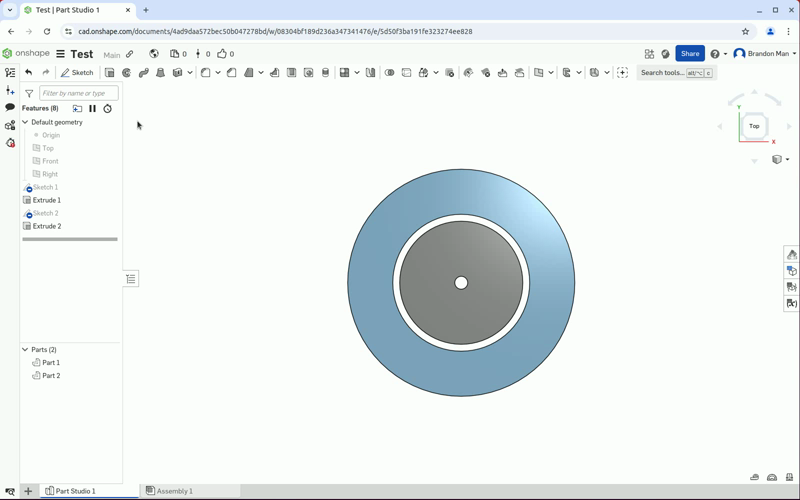
key(shift+h)
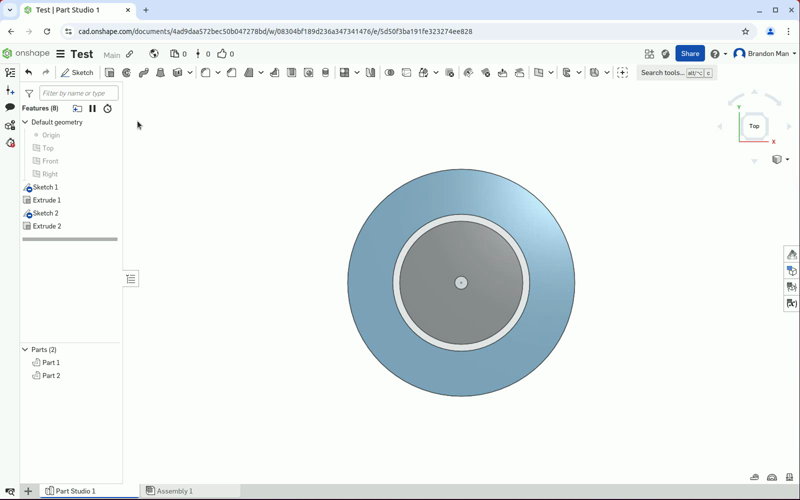
key(shift+h)
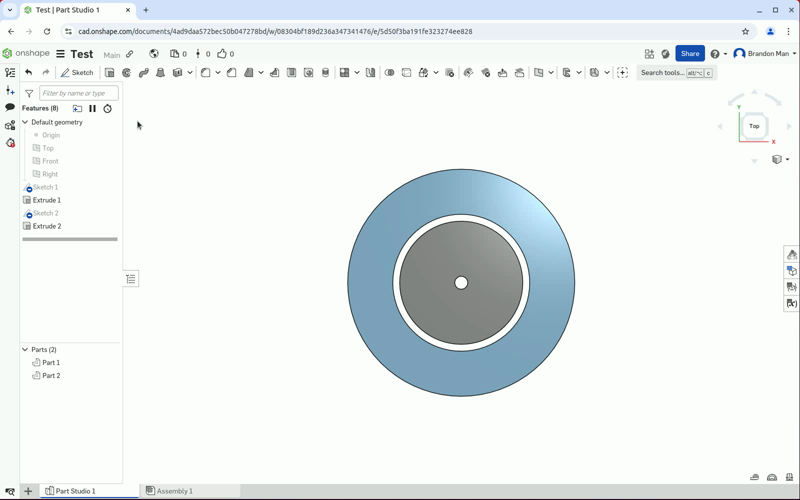
mouse_move(73, 189)
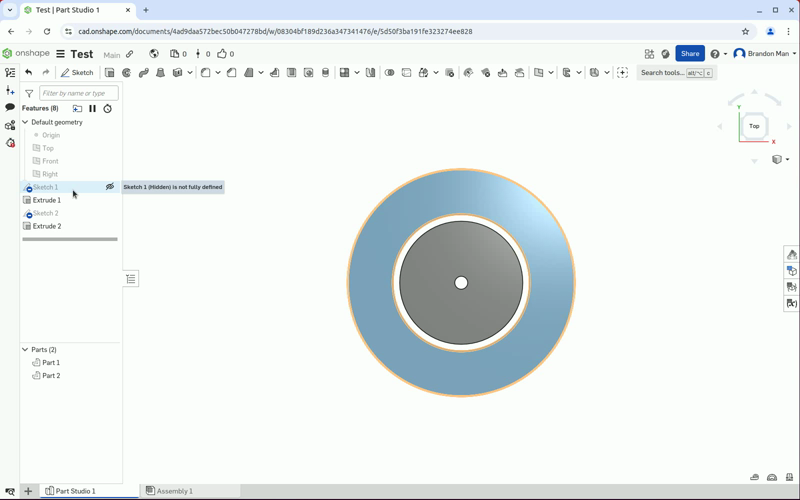
click(73, 189)
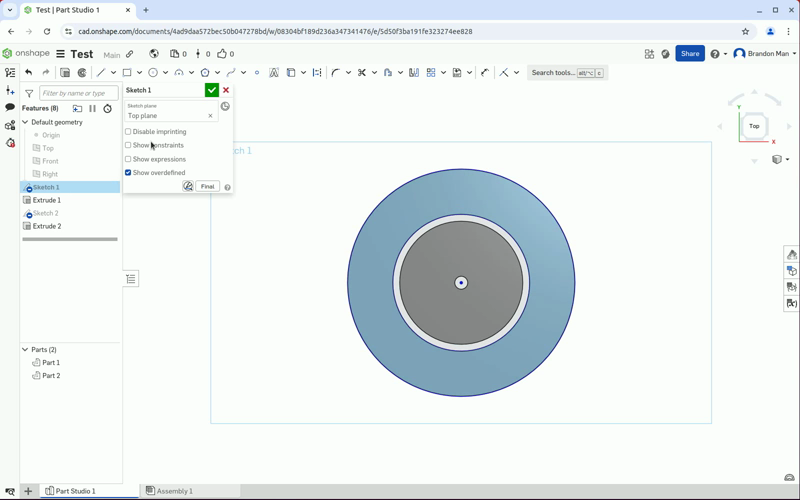
mouse_move(229, 92)
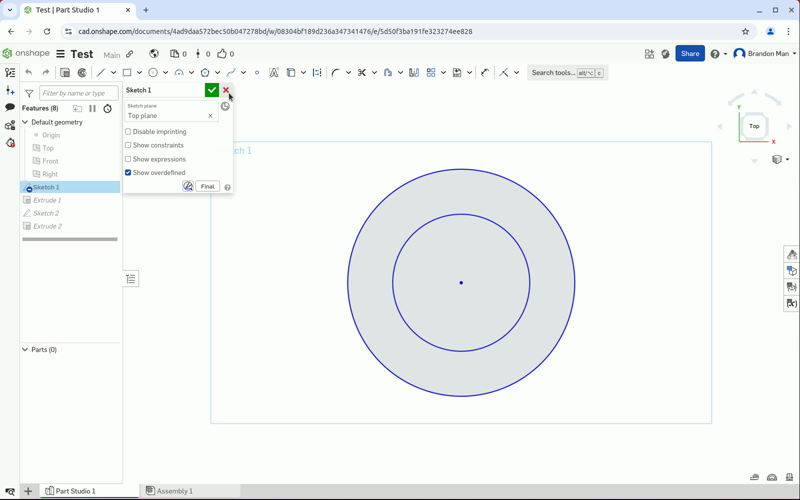
click(229, 92)
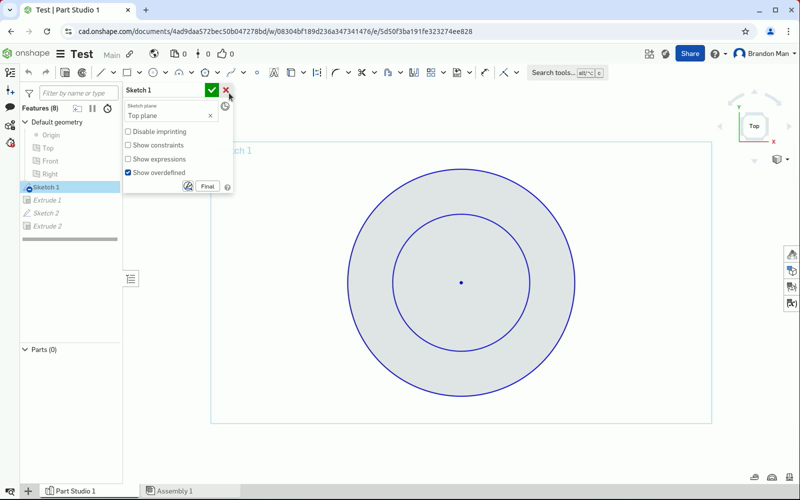
key(shift+s)
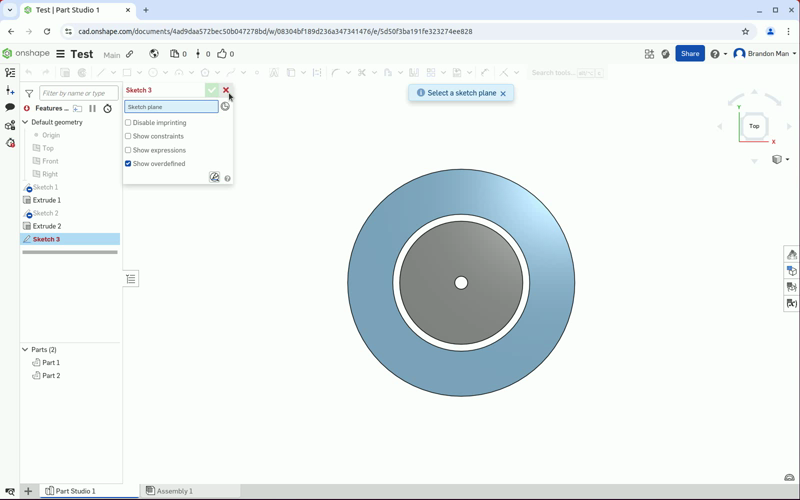
mouse_move(73, 150)
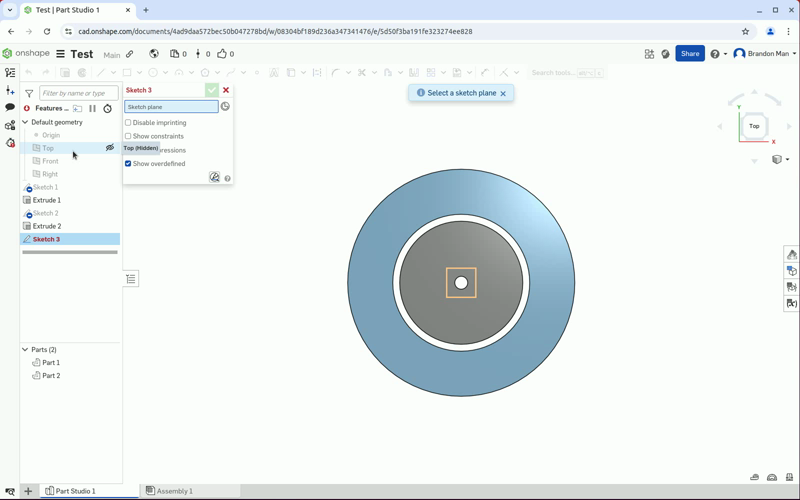
click(73, 150)
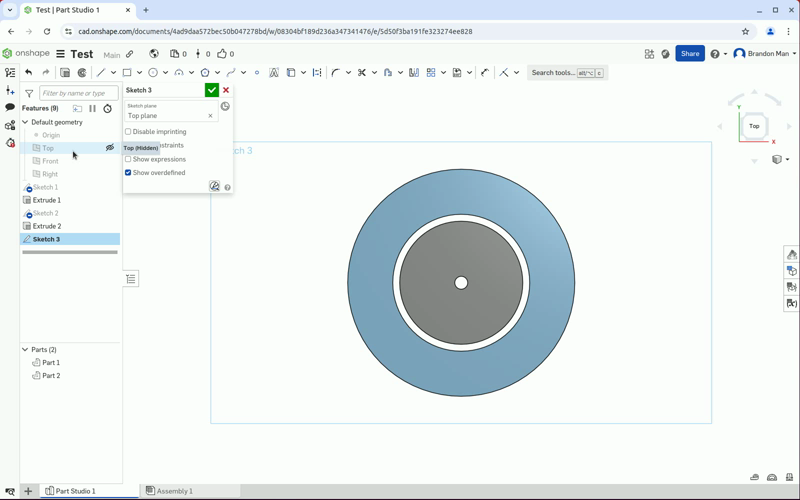
mouse_move(73, 352)
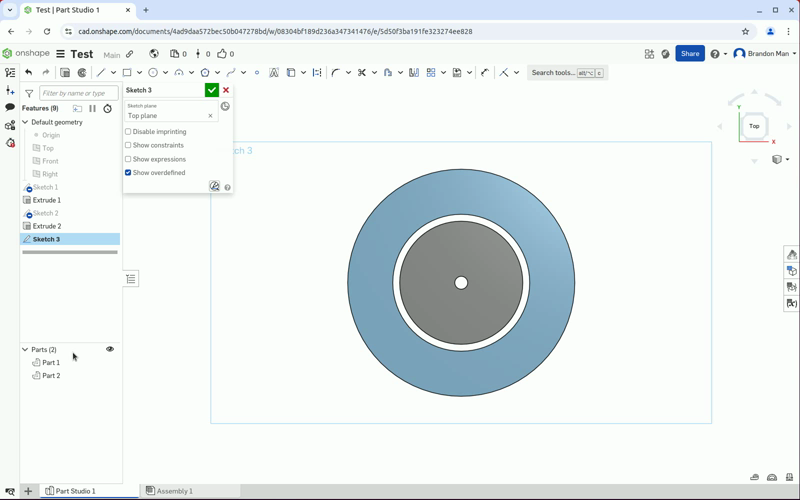
key(y)
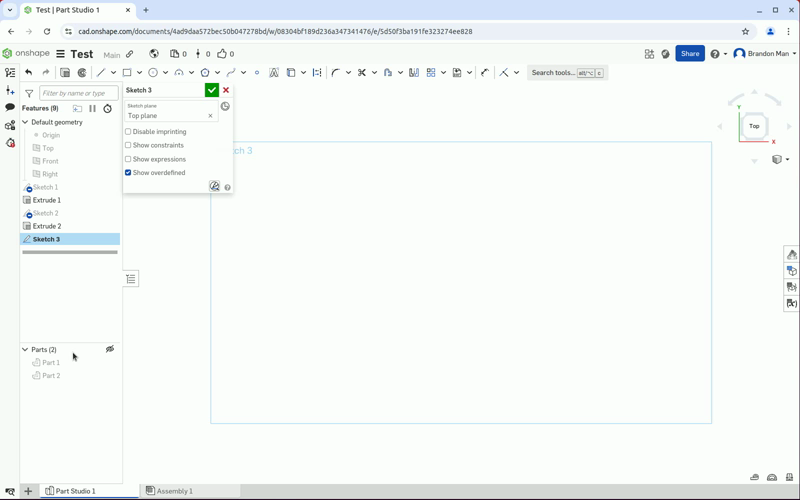
key(c)
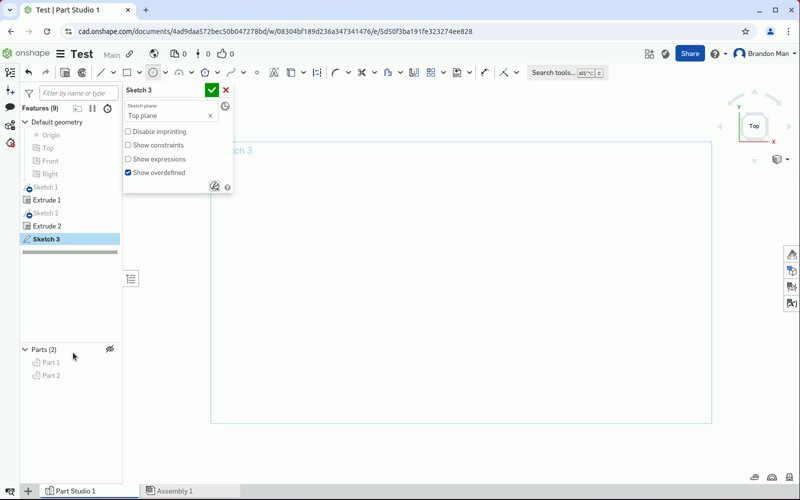
key_down(shift)
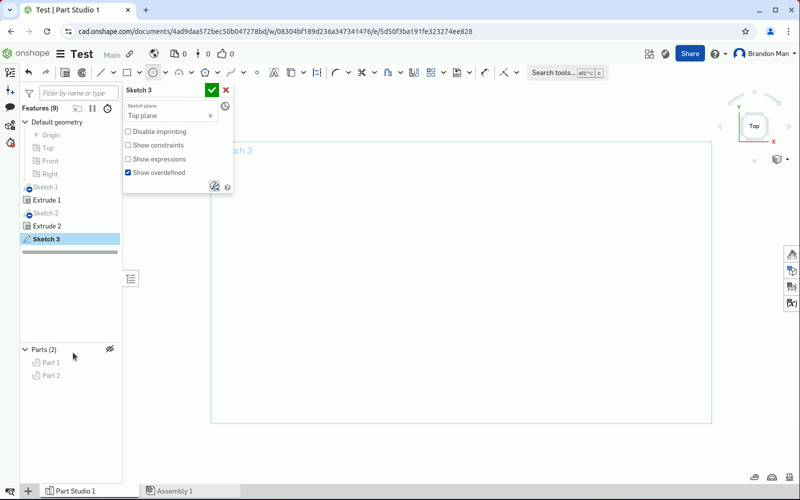
mouse_move(461, 282)
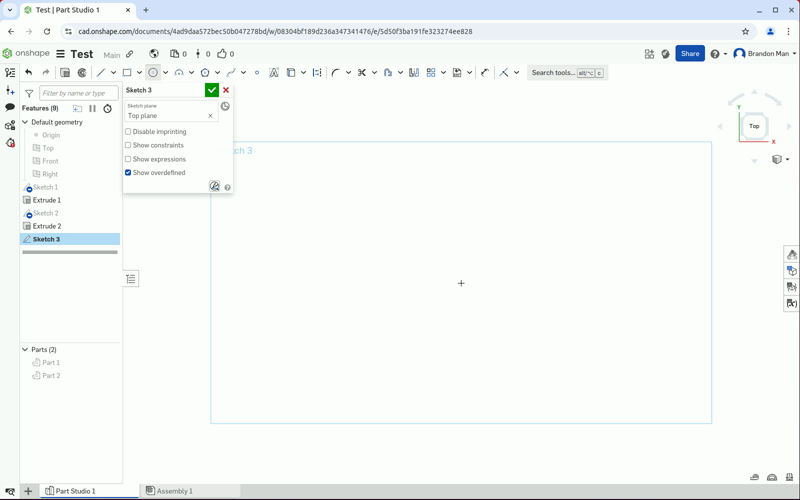
click(461, 282)
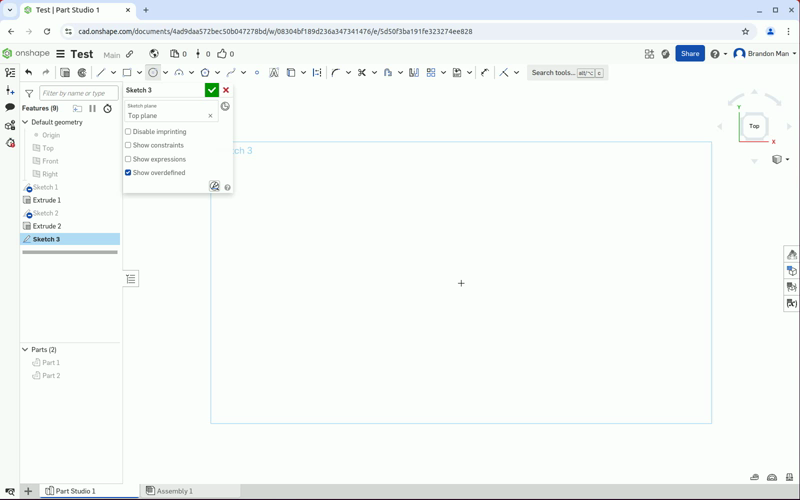
key_up(shift)
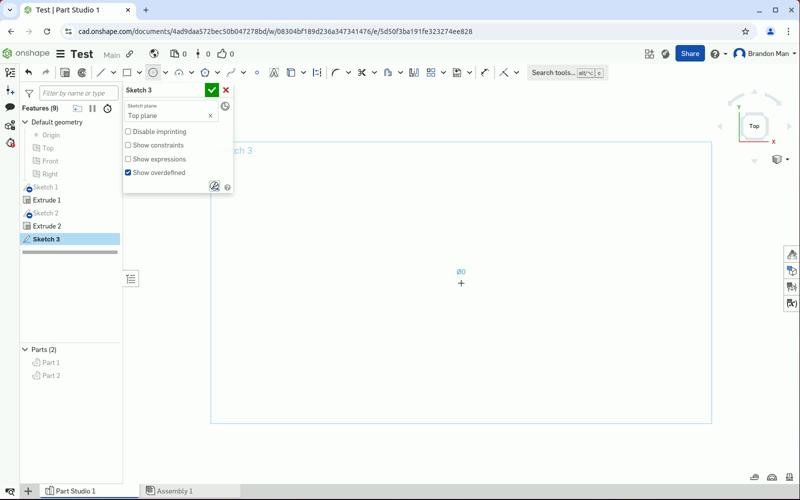
mouse_move(531, 282)
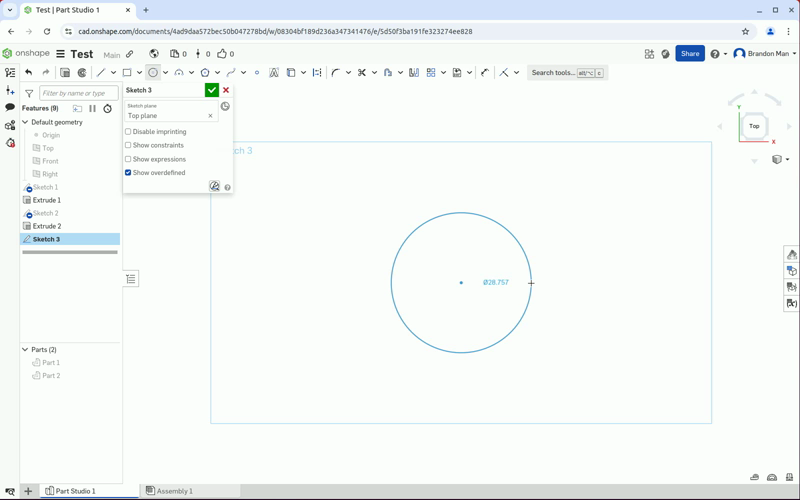
click(531, 282)
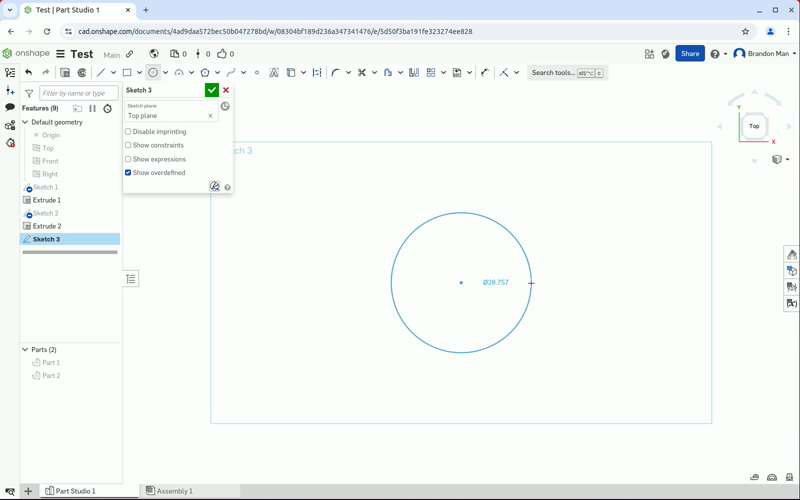
key(esc)
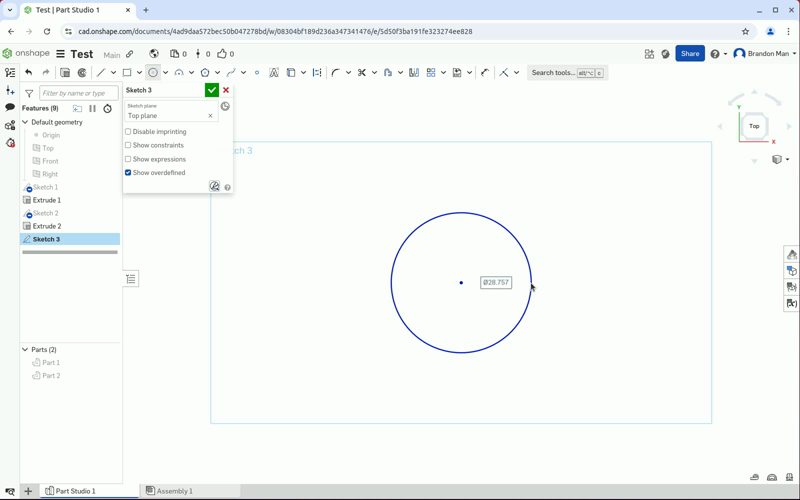
key(c)
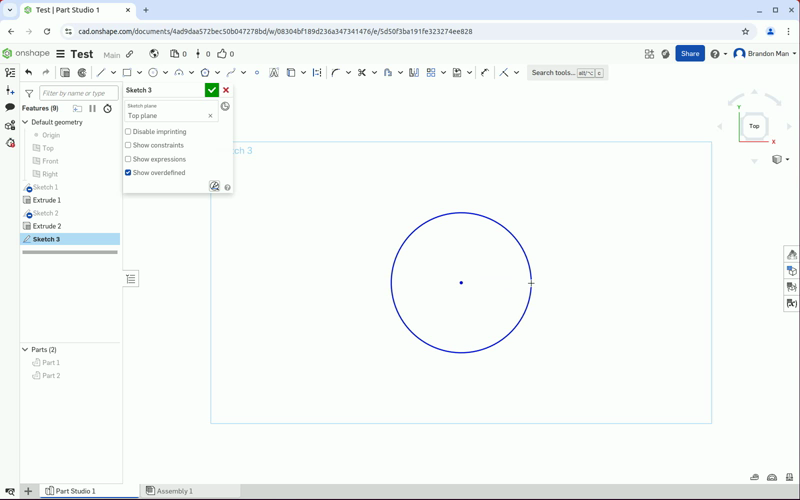
key_down(shift)
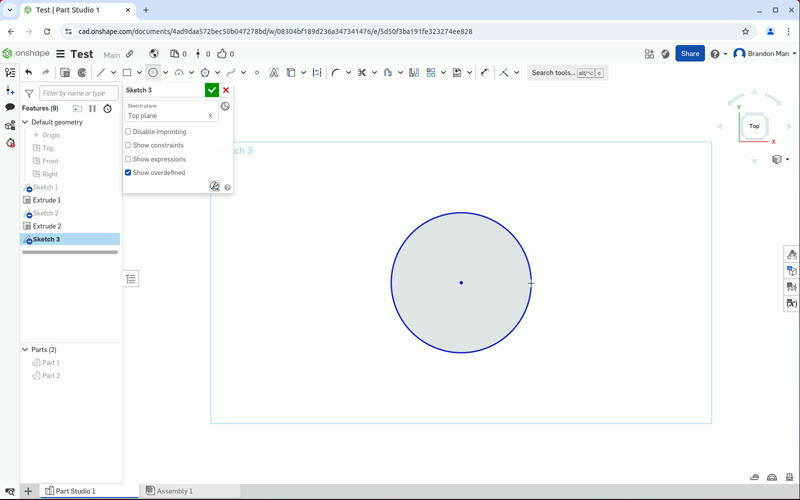
mouse_move(461, 282)
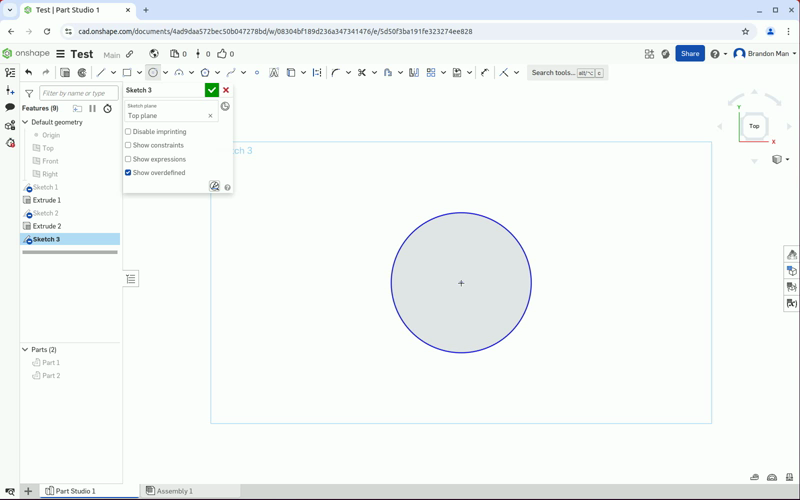
click(461, 282)
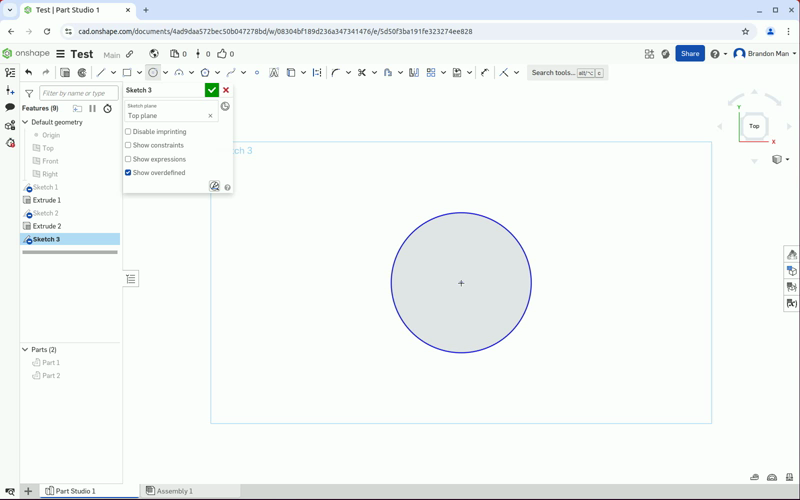
key_up(shift)
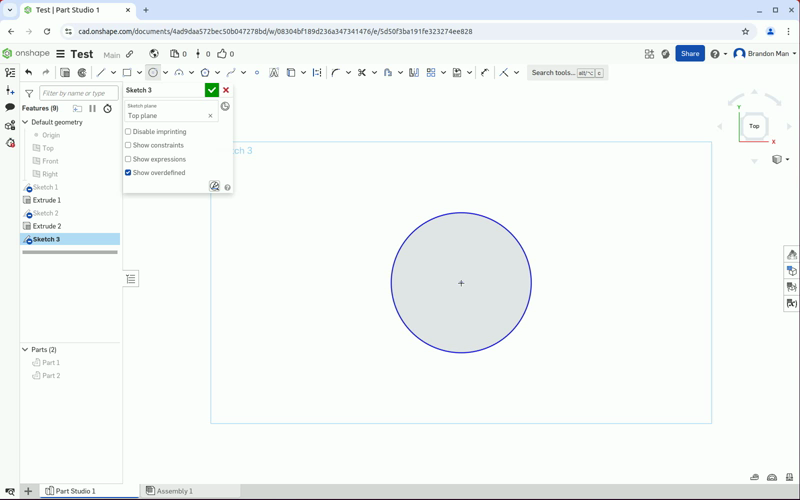
mouse_move(523, 282)
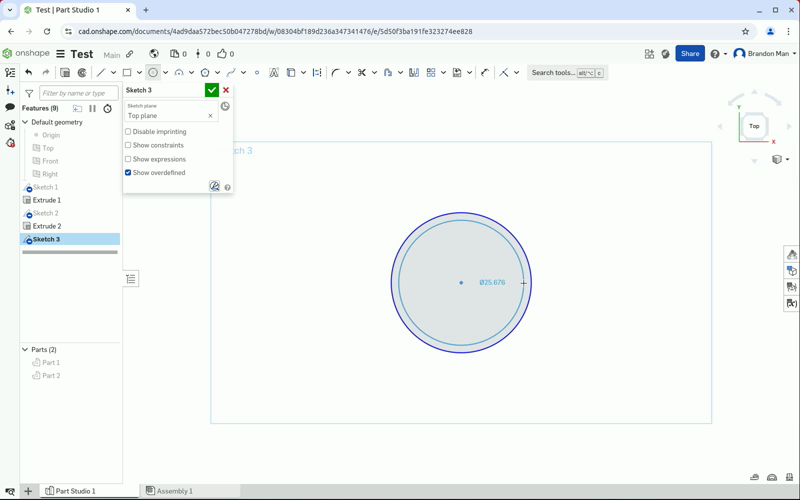
click(523, 282)
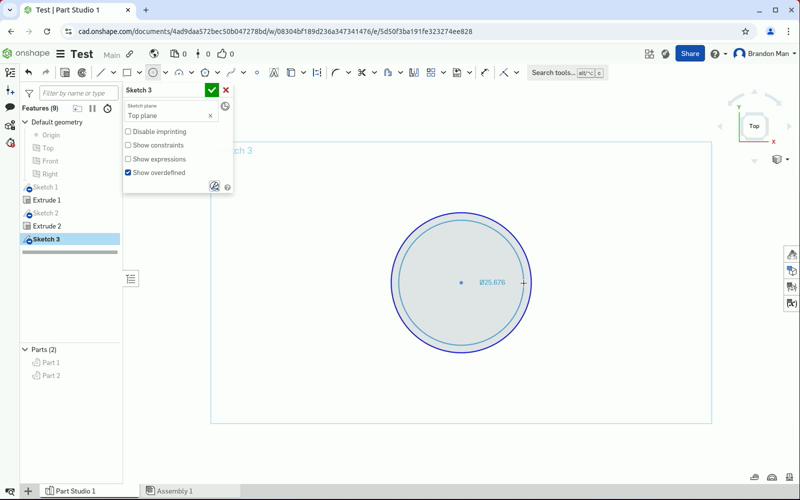
key(esc)
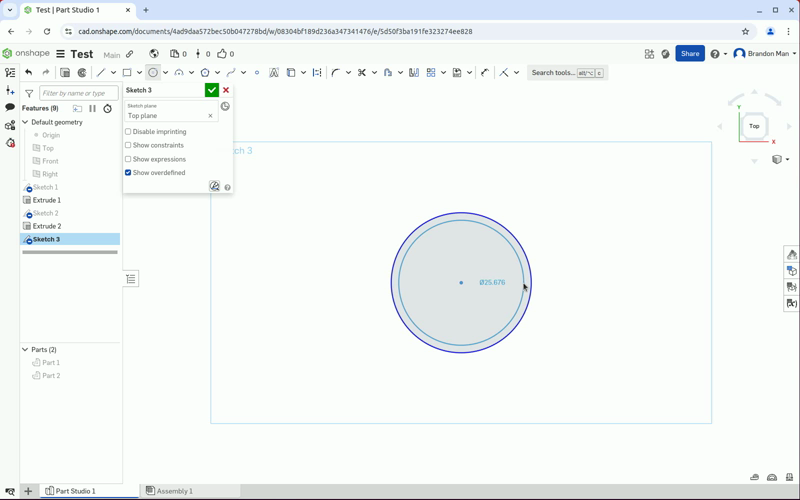
mouse_move(471, 347)
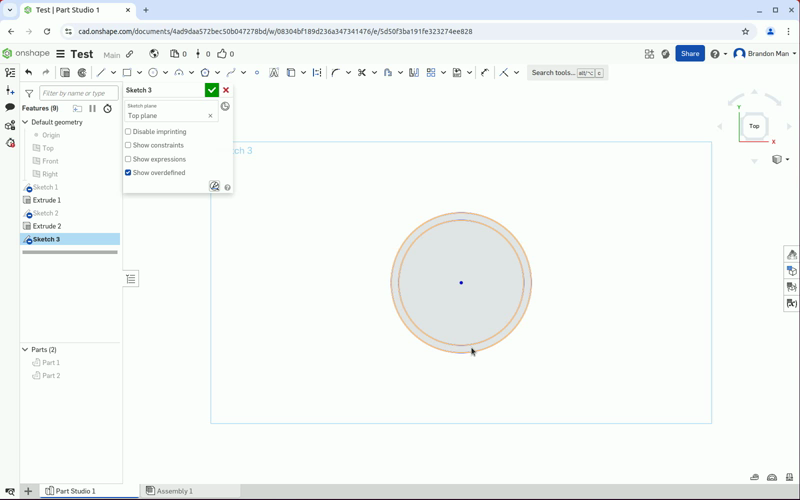
click(471, 347)
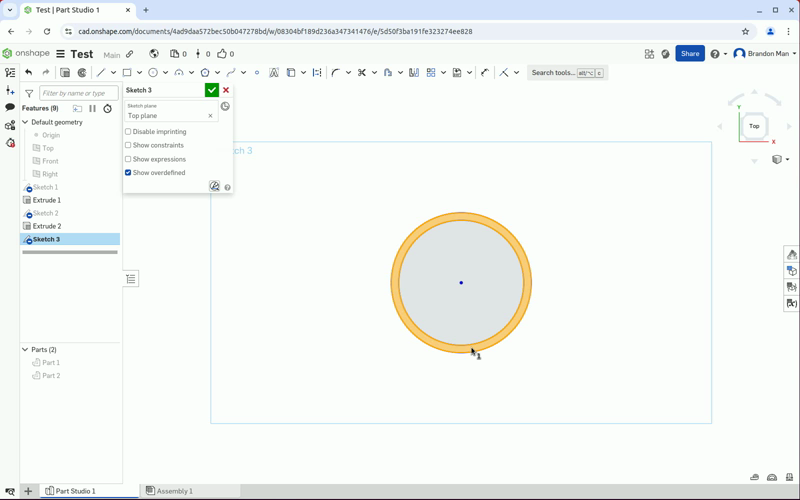
mouse_move(73, 352)
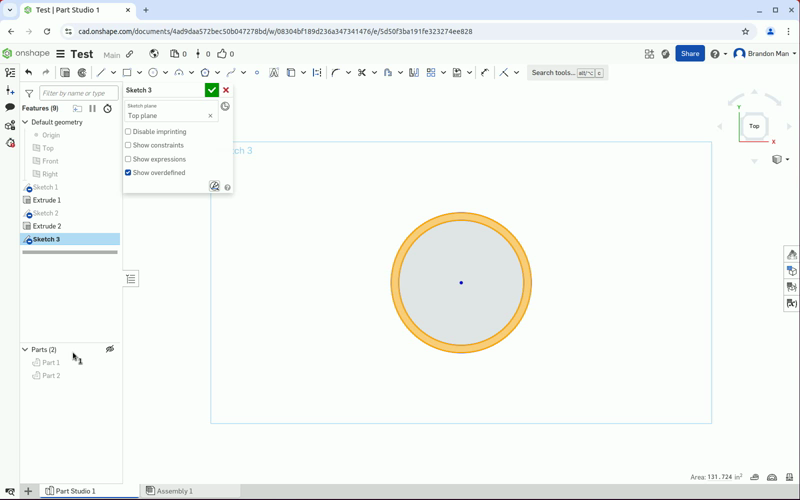
key(shift+y)
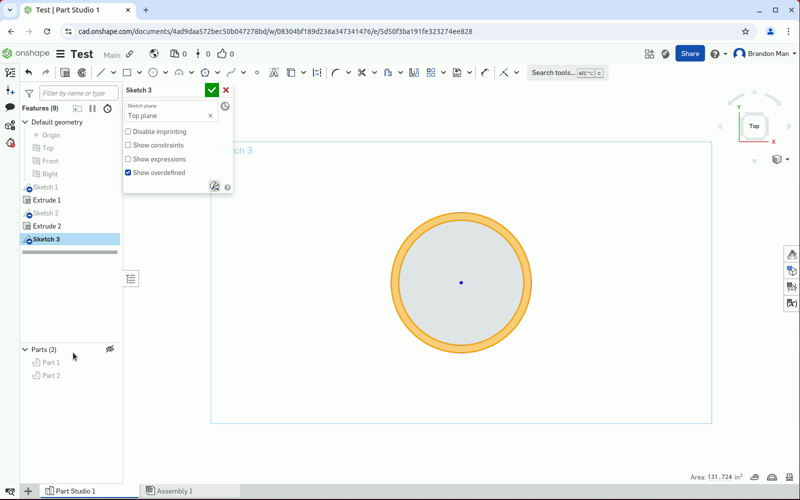
key(shift+e)
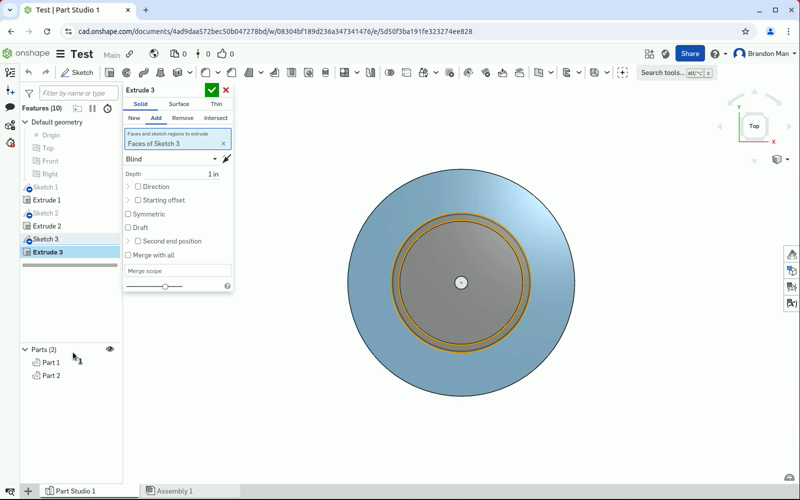
mouse_move(143, 106)
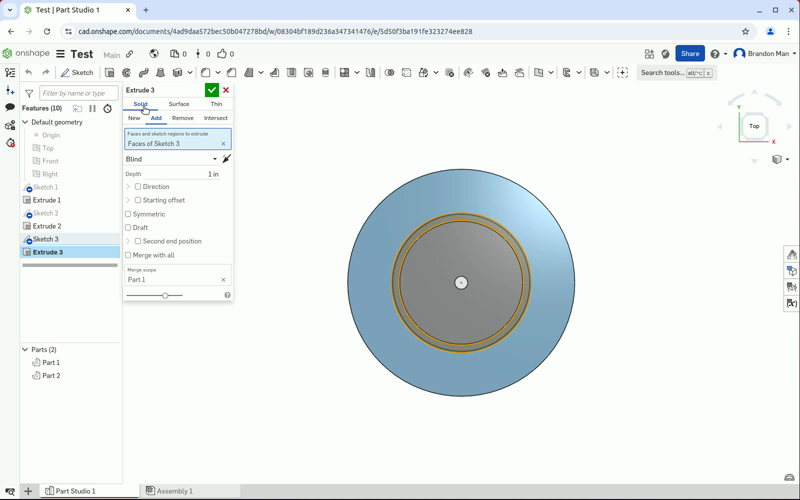
click(143, 106)
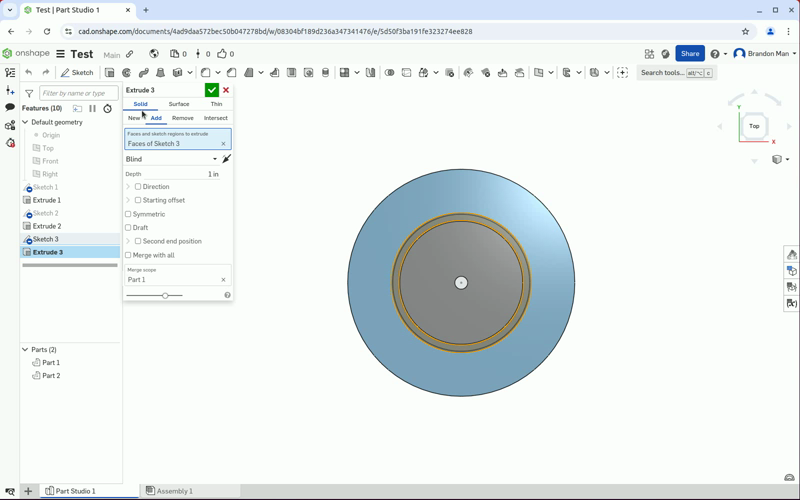
mouse_move(137, 120)
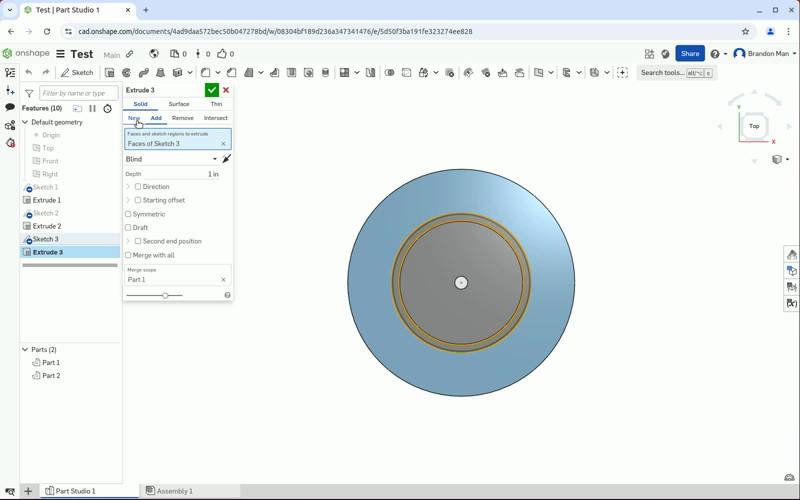
click(137, 120)
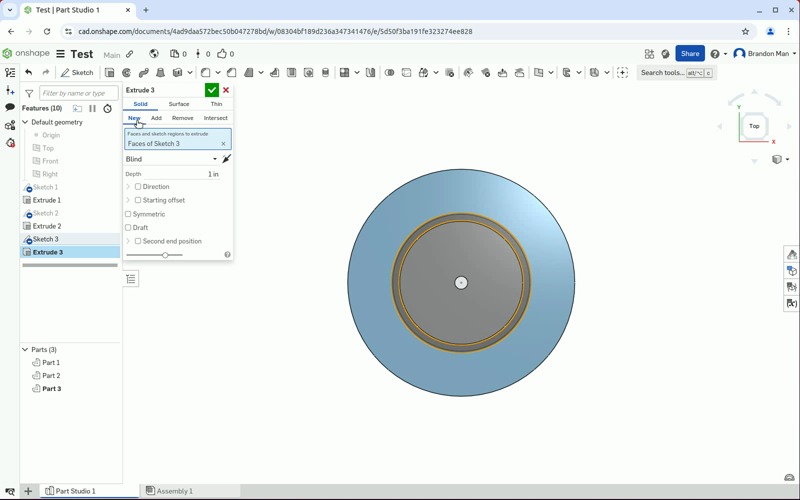
key(tab, 4)
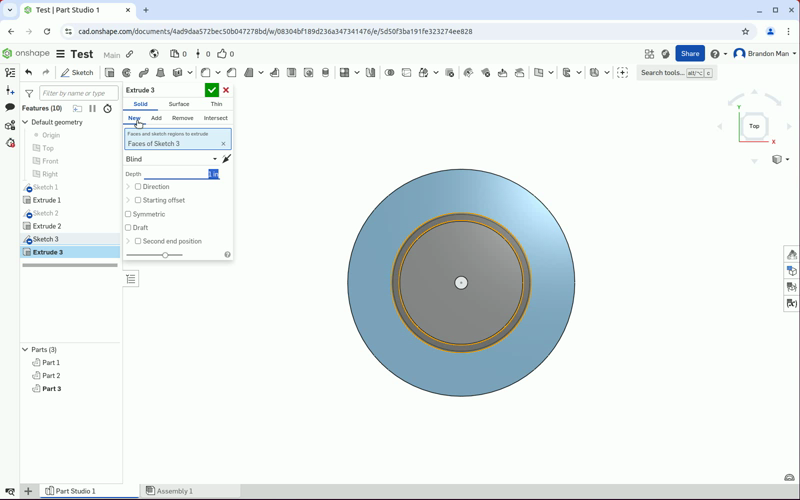
text(1.685)
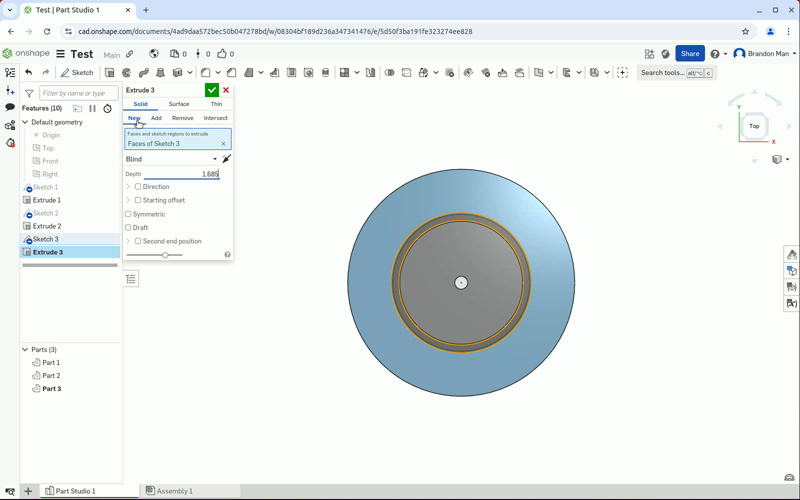
key(enter)
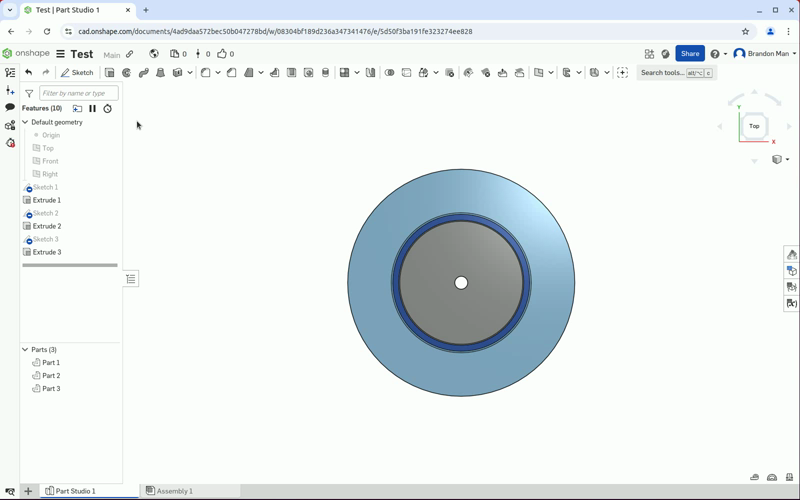
key(shift+h)
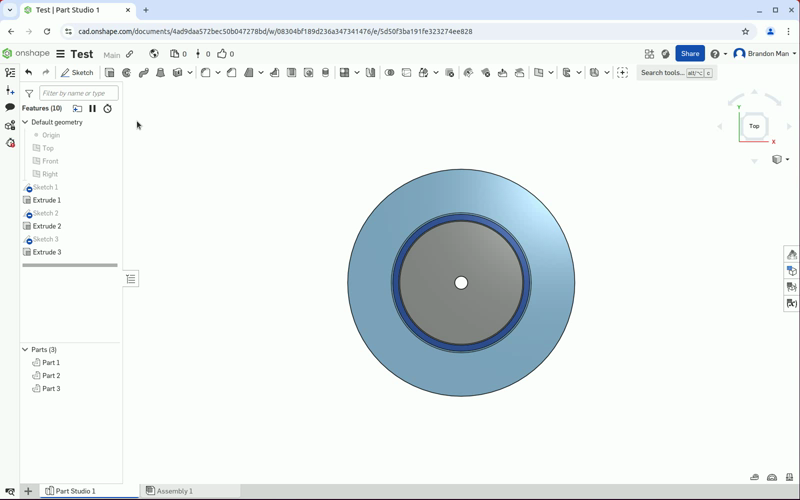
key(shift+h)
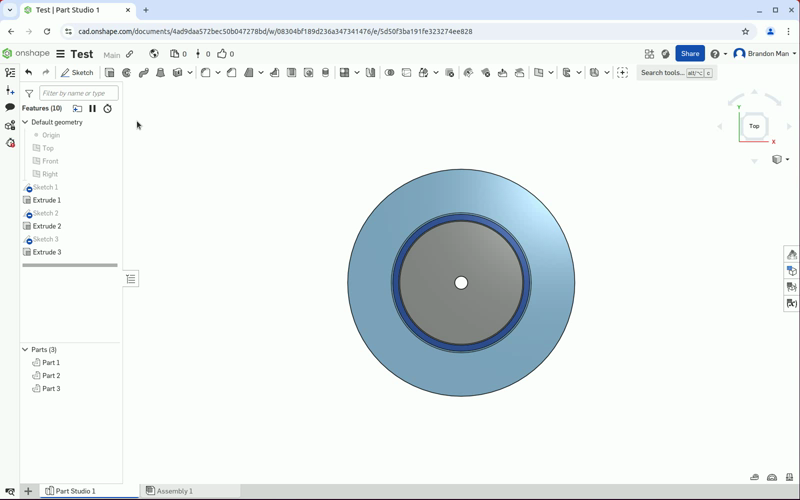
mouse_move(73, 189)
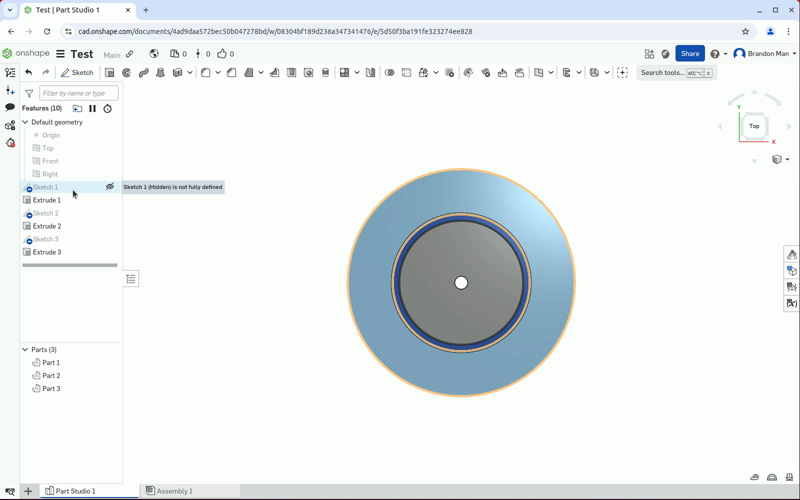
click(73, 189)
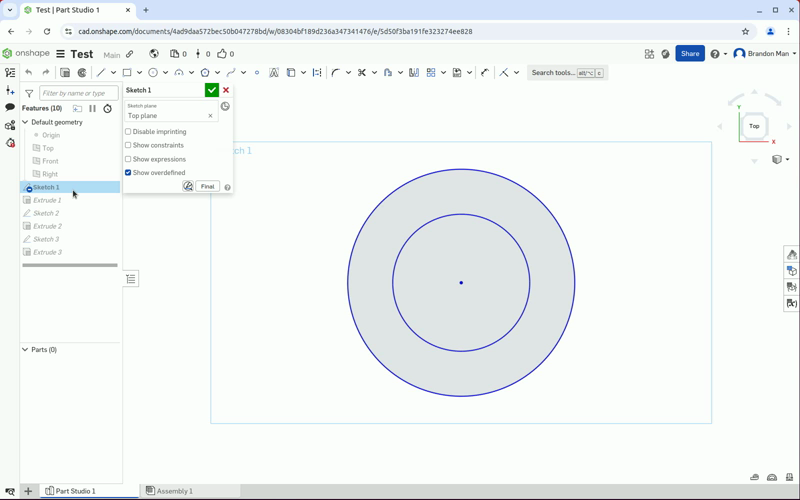
mouse_move(229, 92)
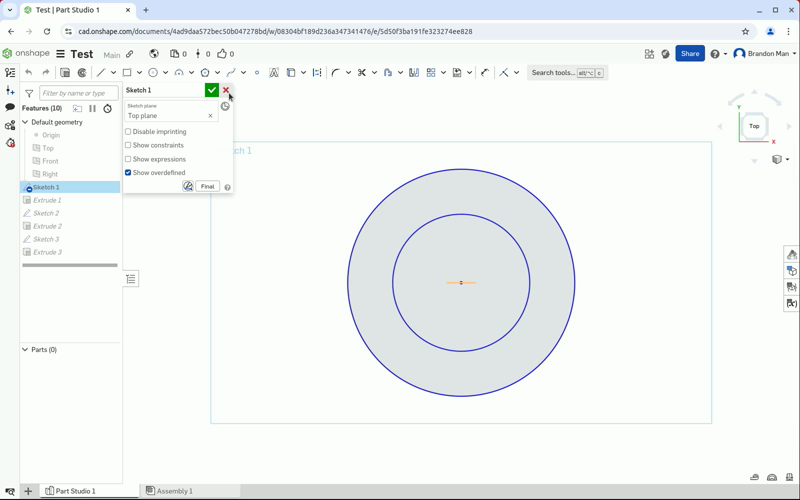
click(229, 92)
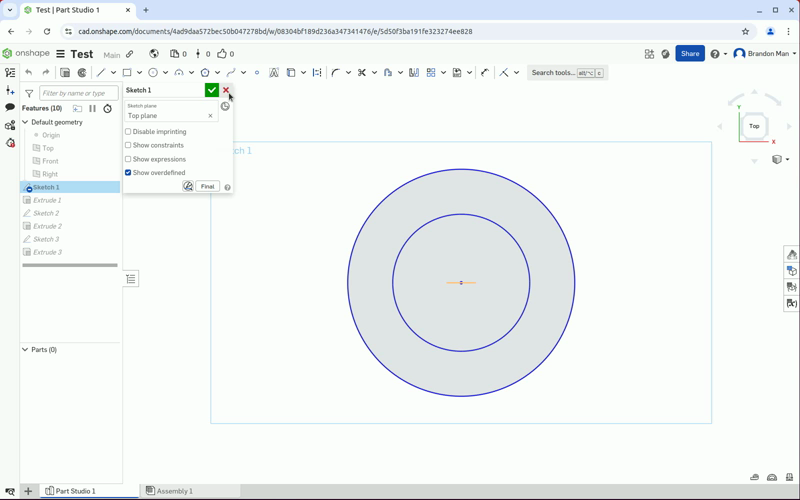
key(shift+s)
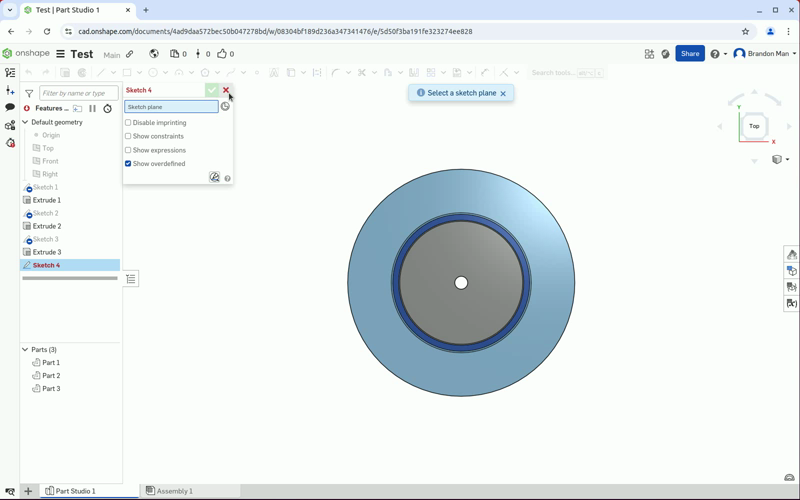
mouse_move(73, 150)
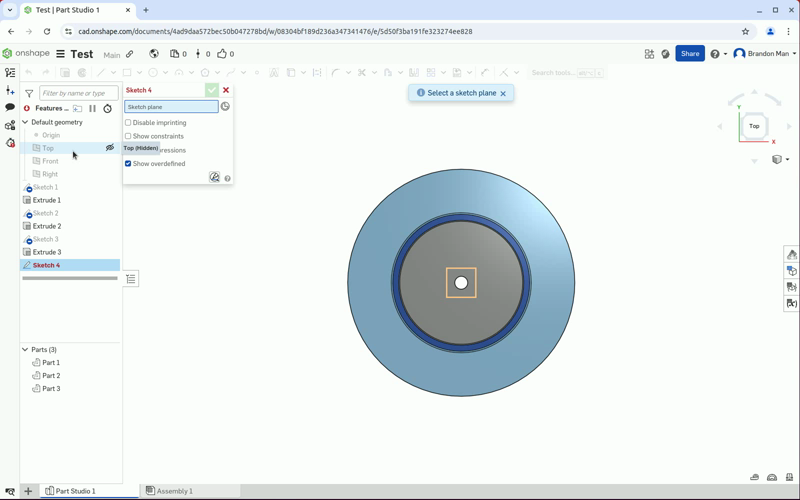
click(73, 150)
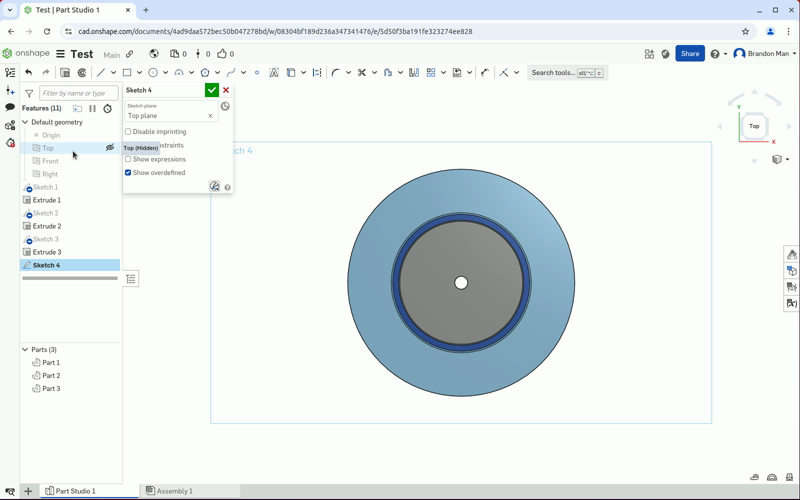
mouse_move(73, 352)
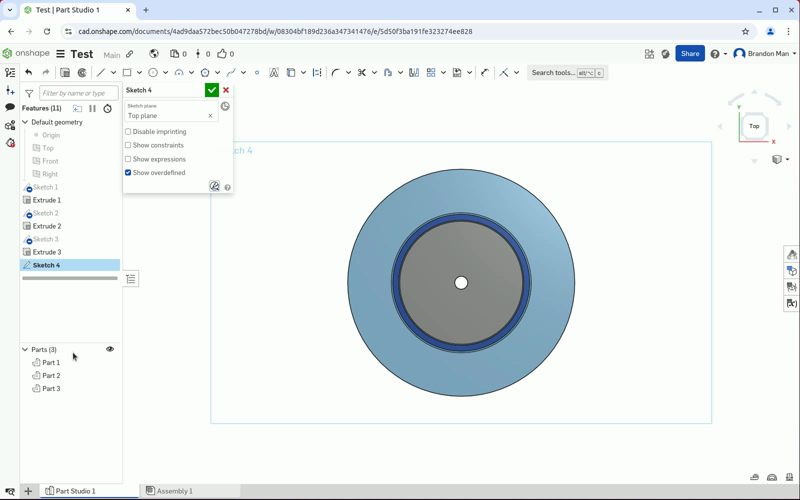
key(y)
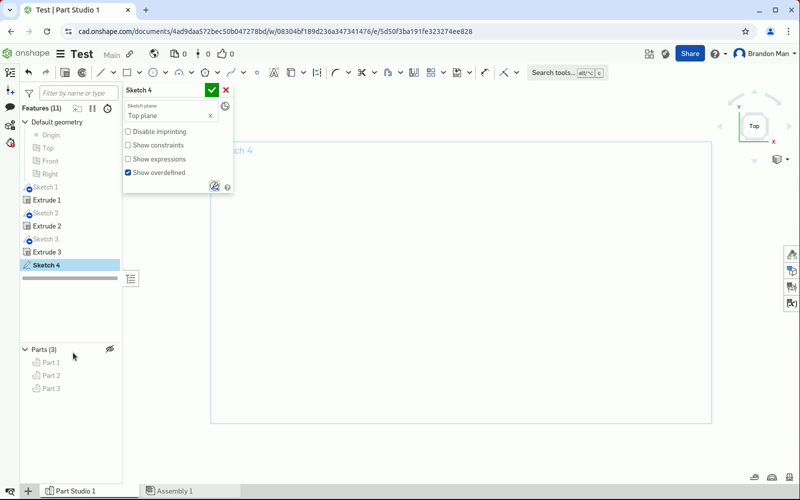
key(c)
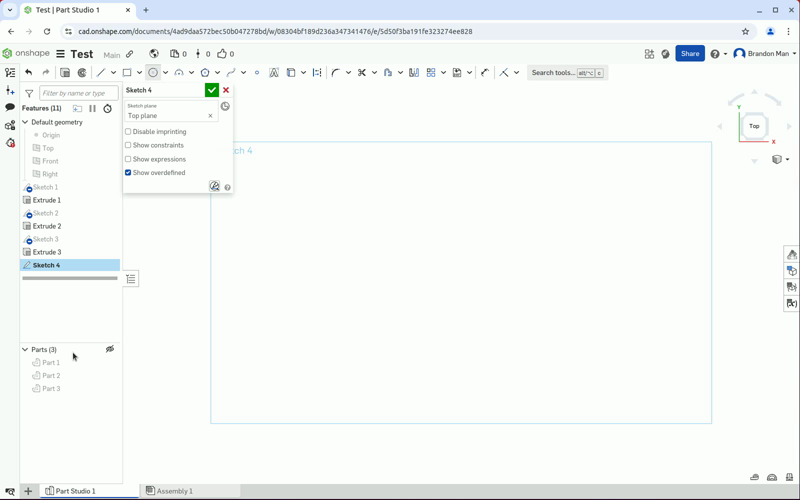
key_down(shift)
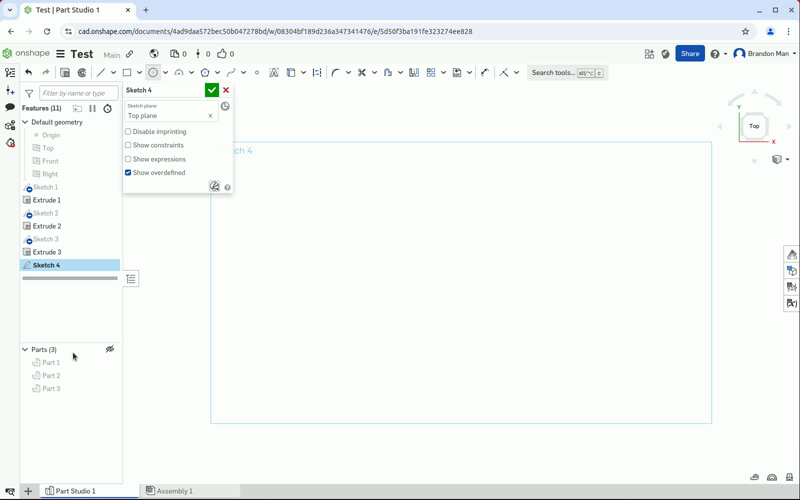
mouse_move(461, 282)
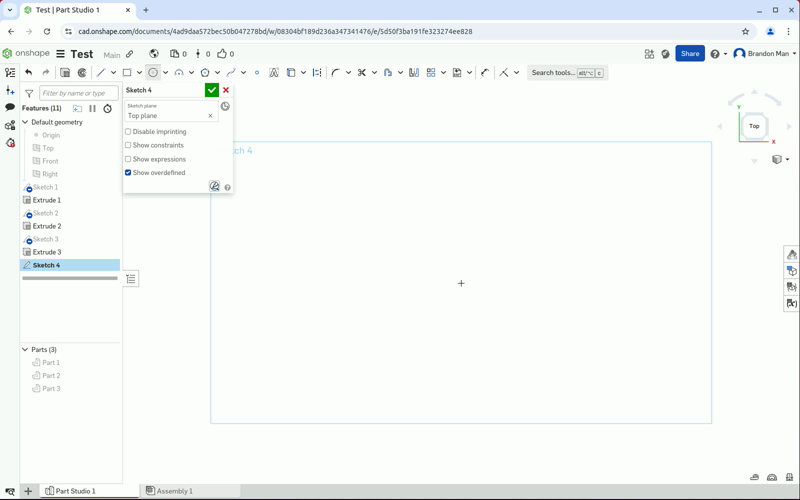
click(461, 282)
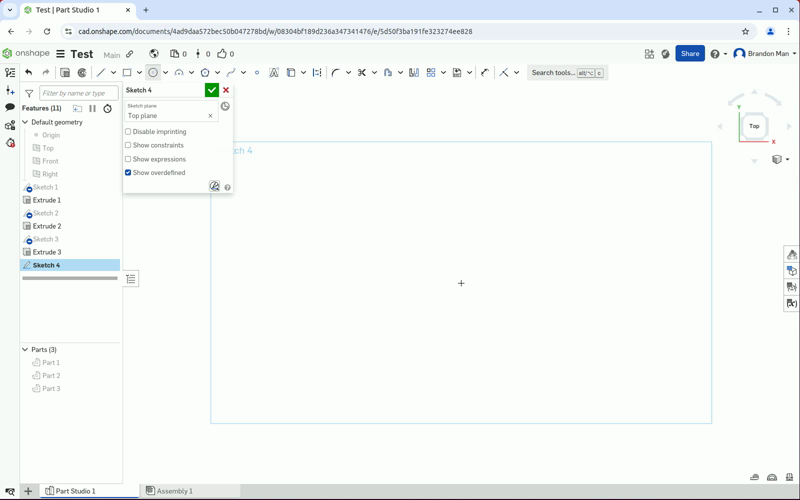
key_up(shift)
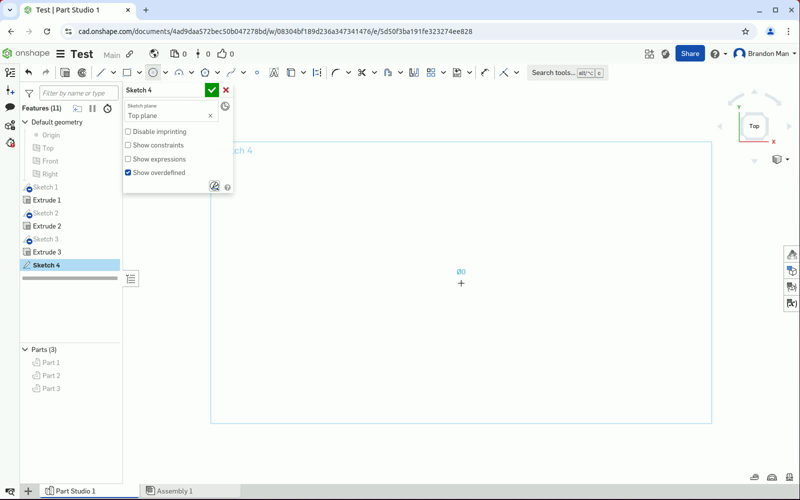
mouse_move(531, 282)
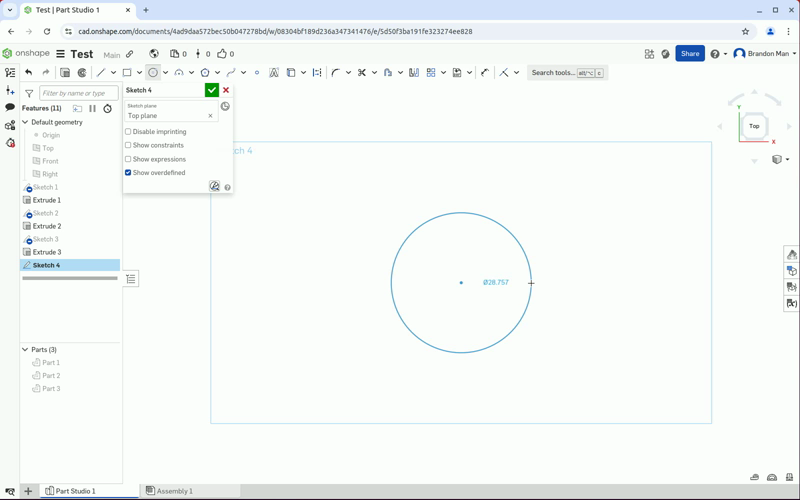
click(531, 282)
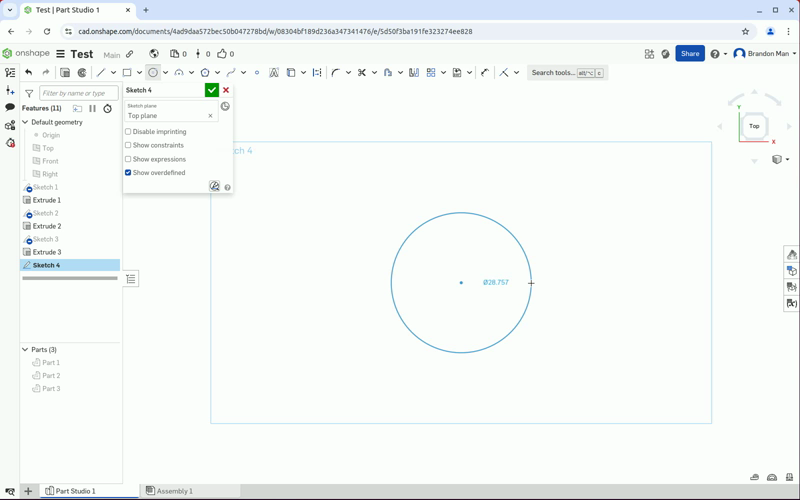
key(esc)
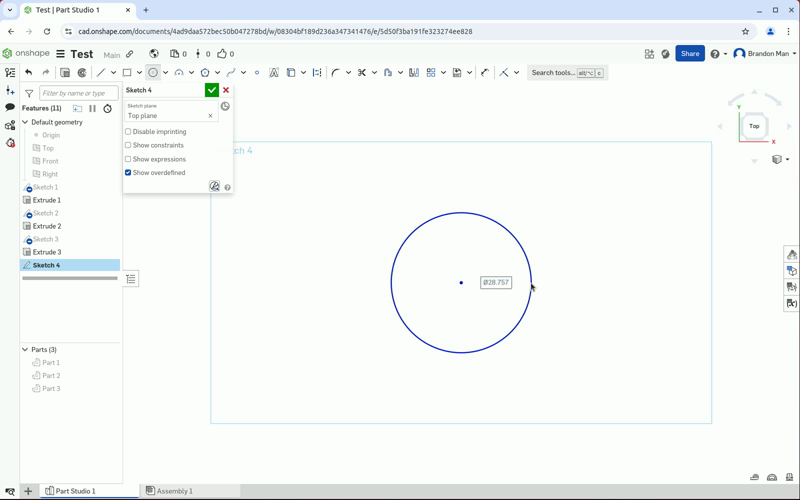
key(c)
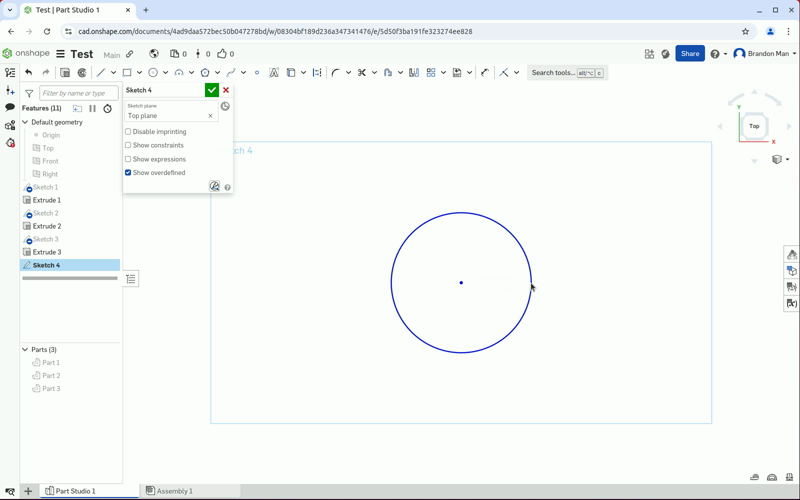
key_down(shift)
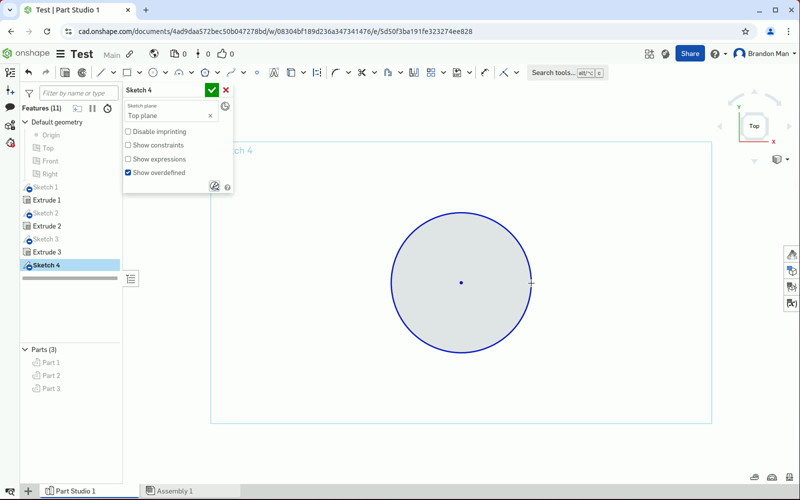
mouse_move(461, 282)
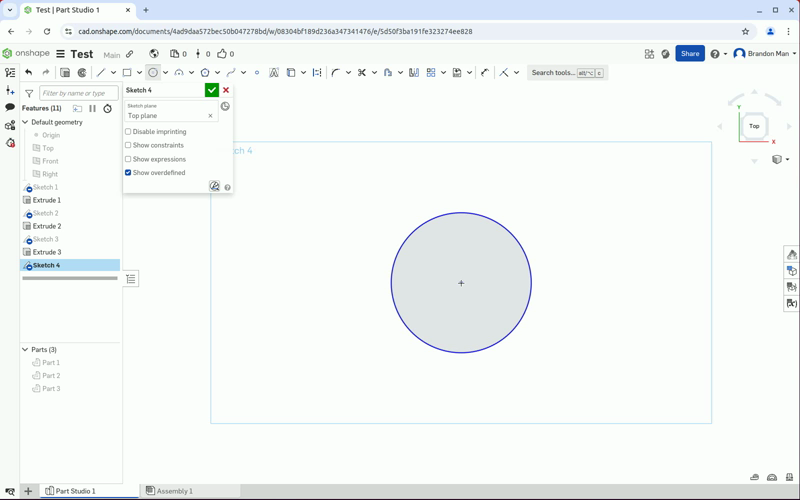
click(461, 282)
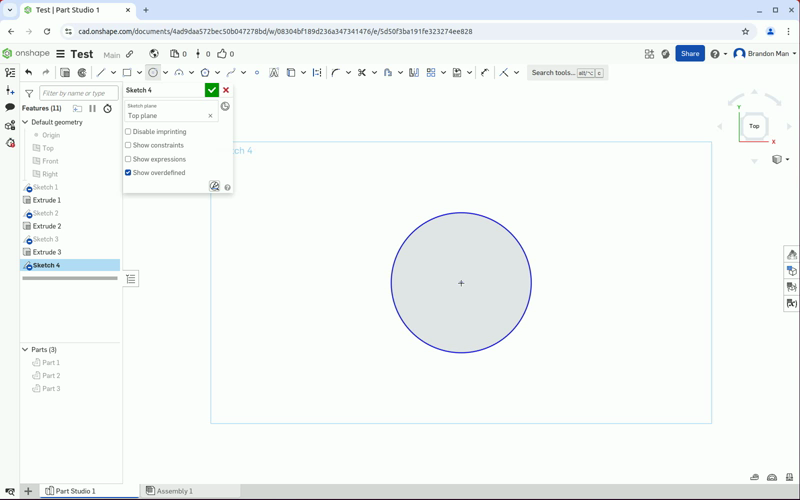
key_up(shift)
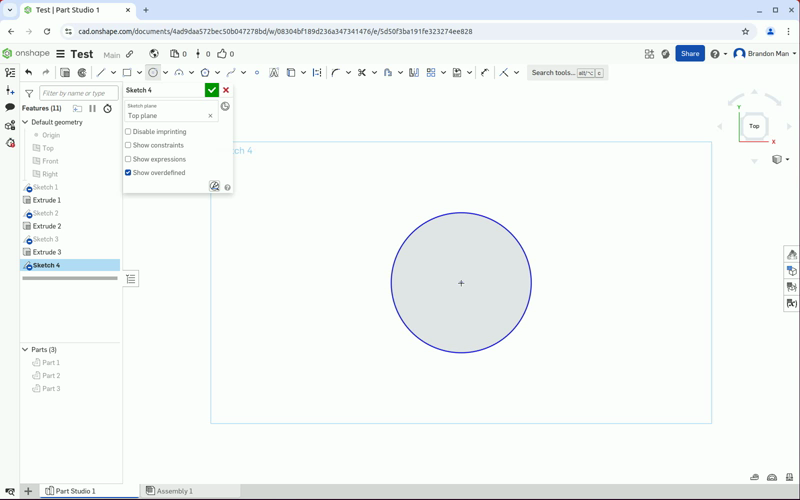
mouse_move(523, 282)
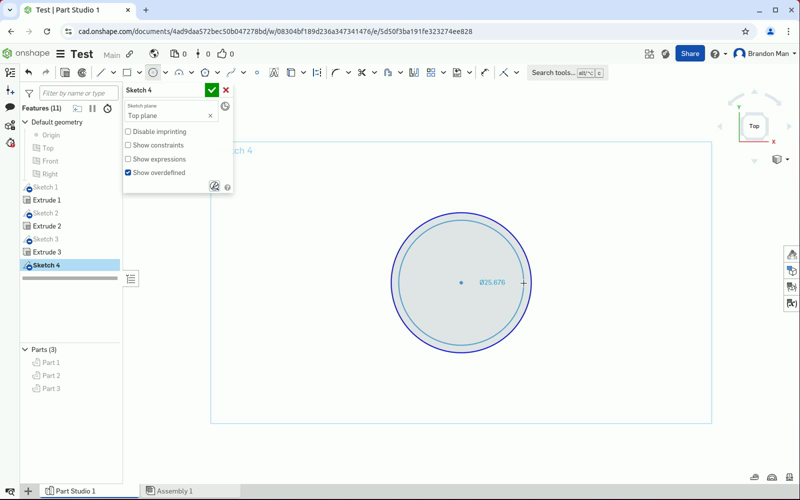
click(523, 282)
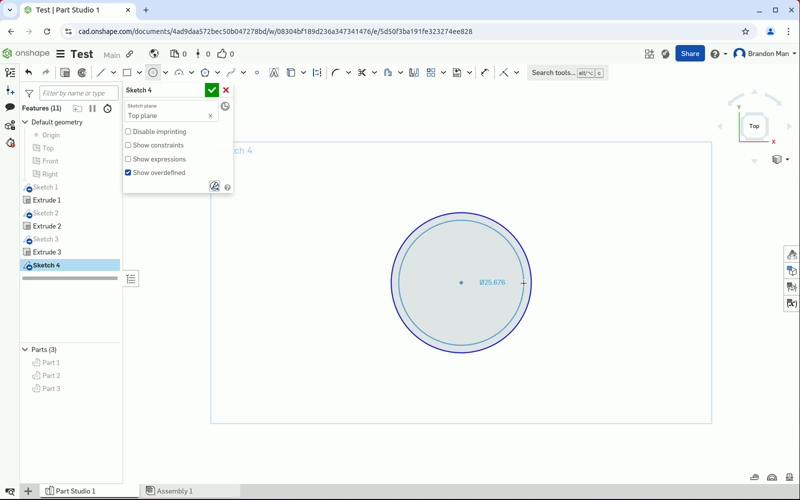
key(esc)
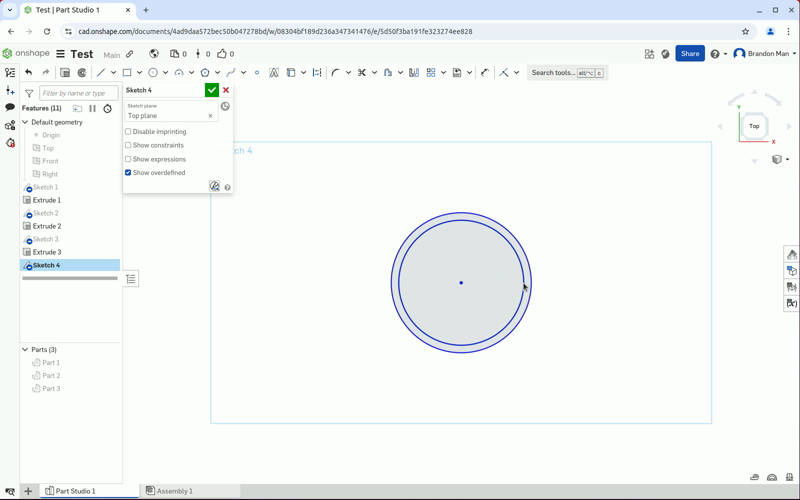
mouse_move(402, 250)
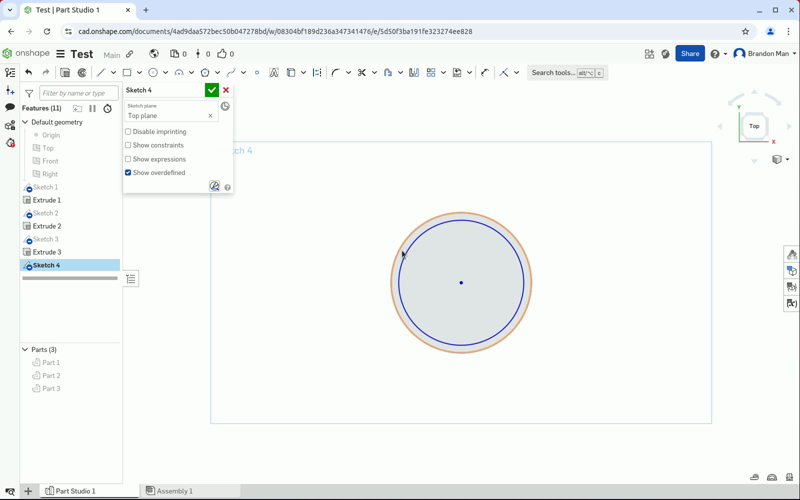
click(402, 250)
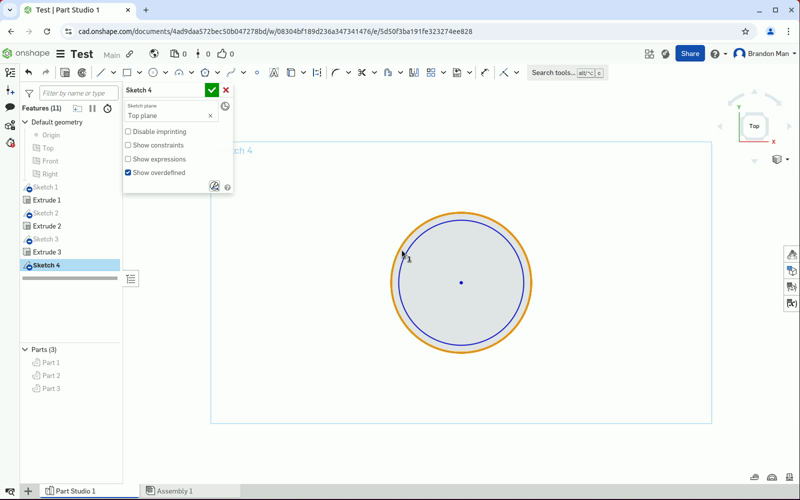
mouse_move(73, 352)
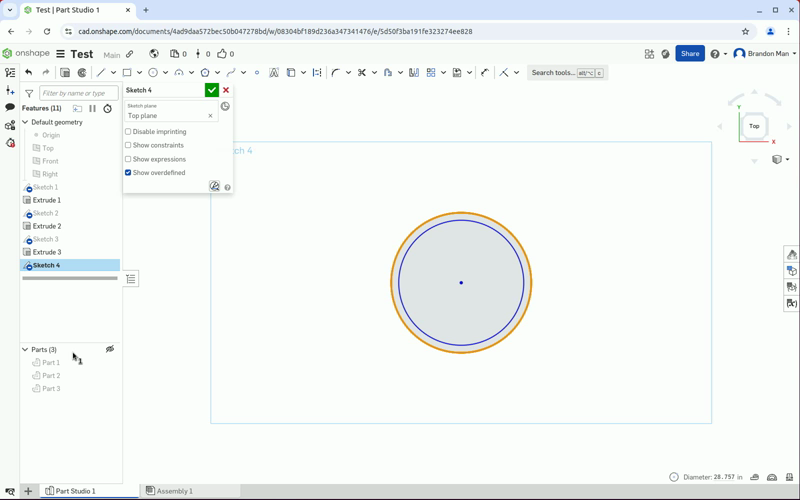
key(shift+y)
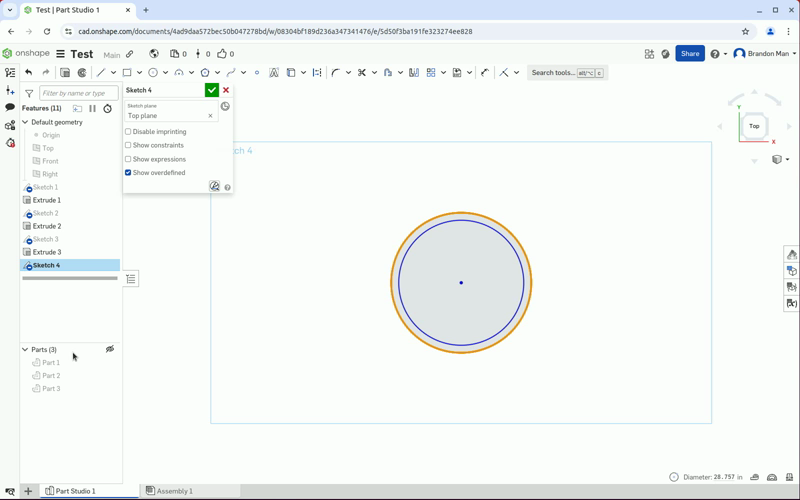
key(shift+e)
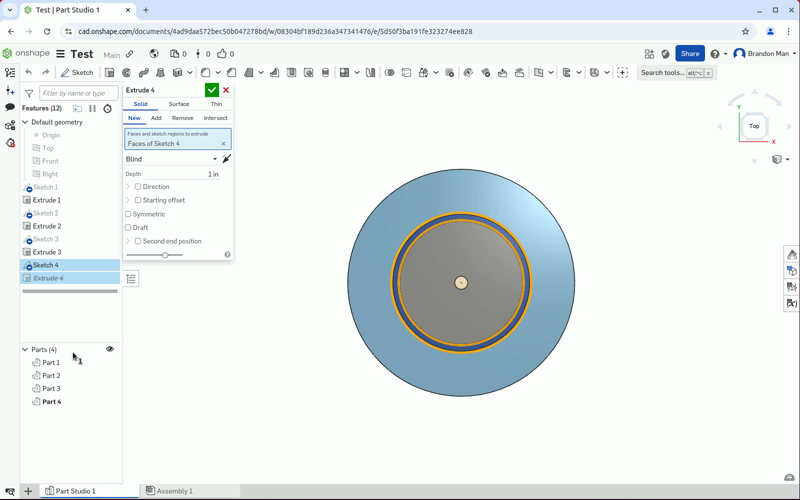
mouse_move(143, 106)
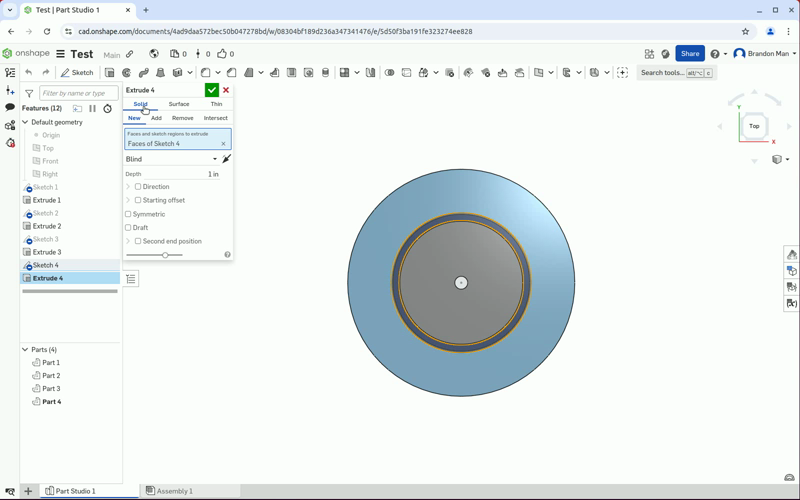
click(143, 106)
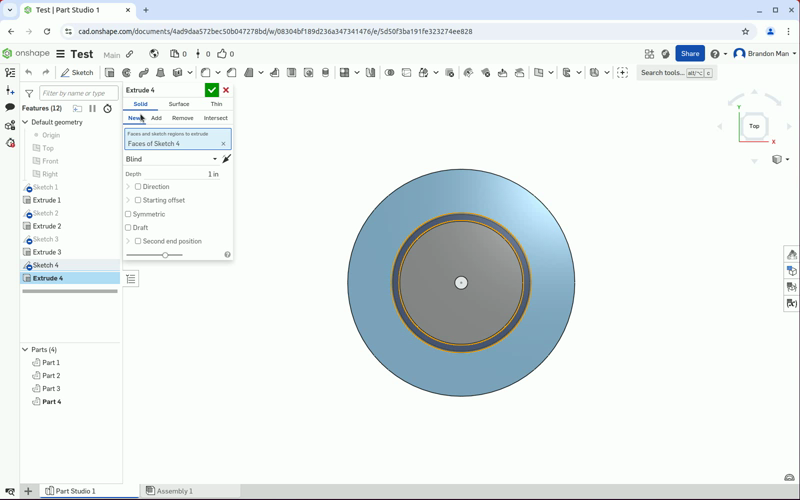
mouse_move(137, 120)
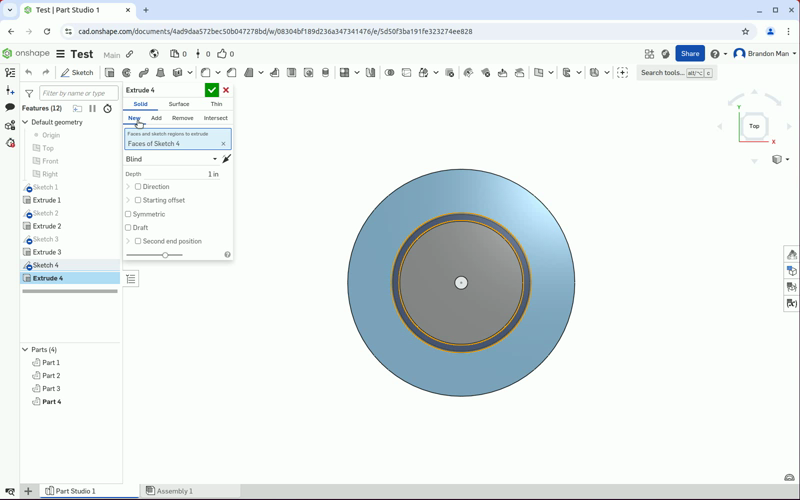
click(137, 120)
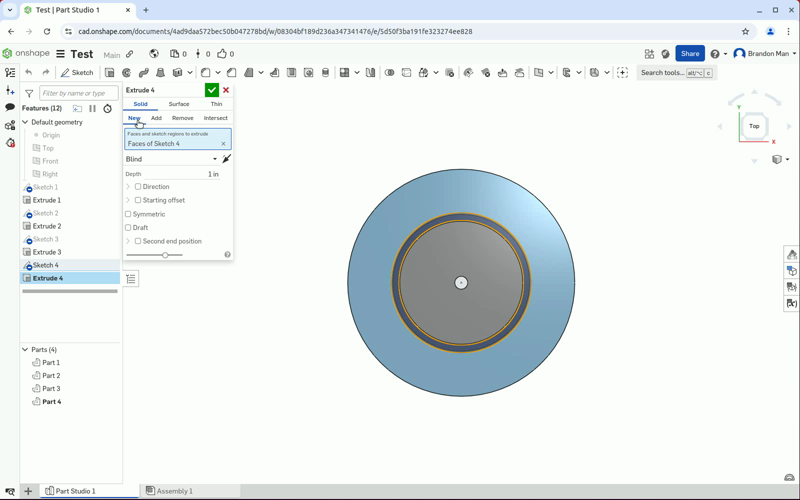
key(tab, 4)
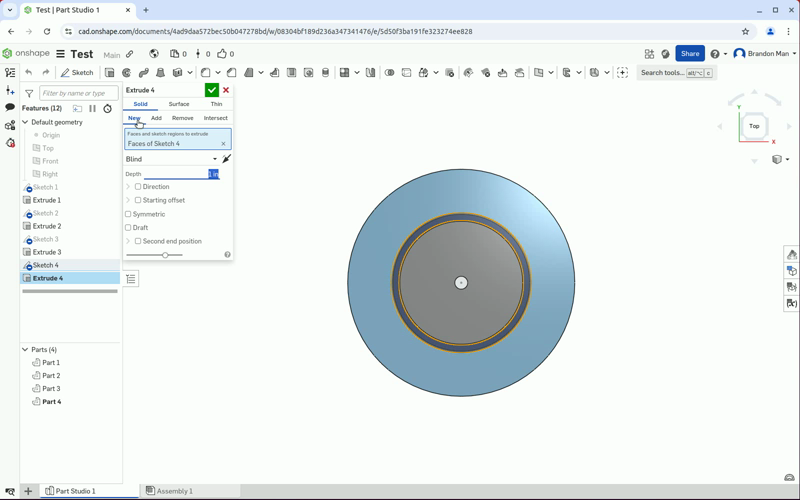
text(17.331)
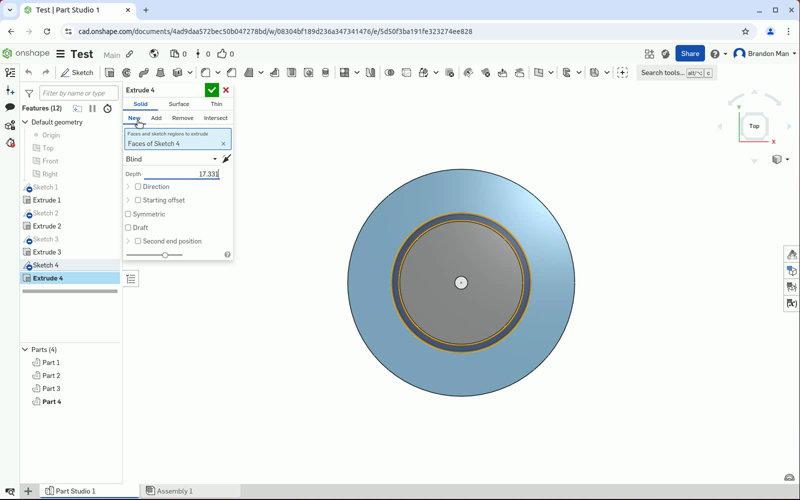
key(enter)
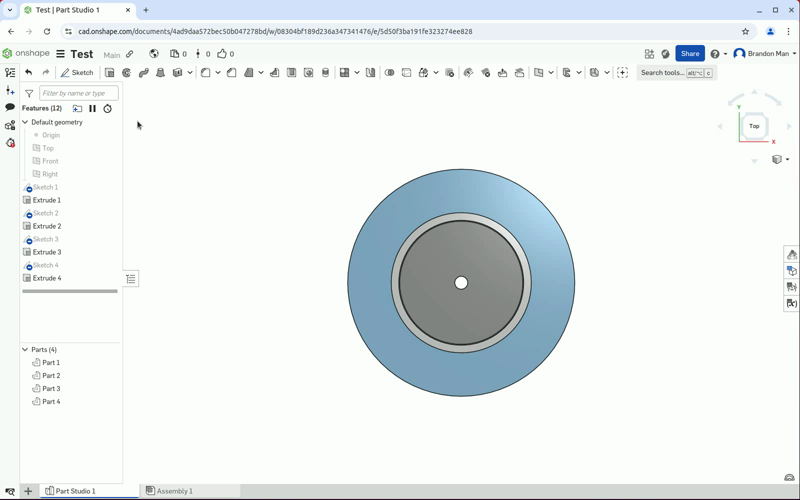
key(shift+h)
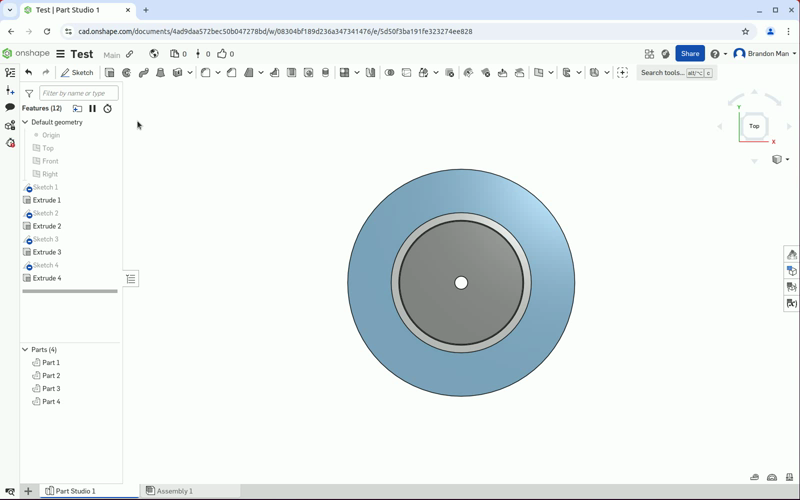
key(shift+h)
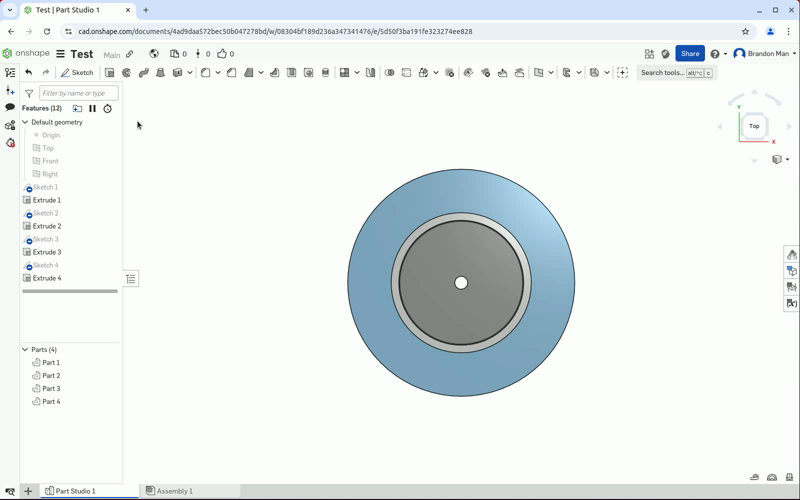
mouse_move(73, 189)
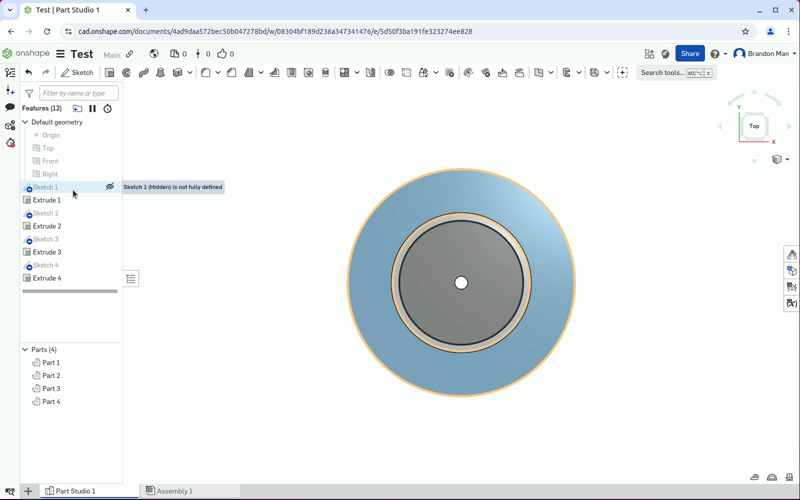
click(73, 189)
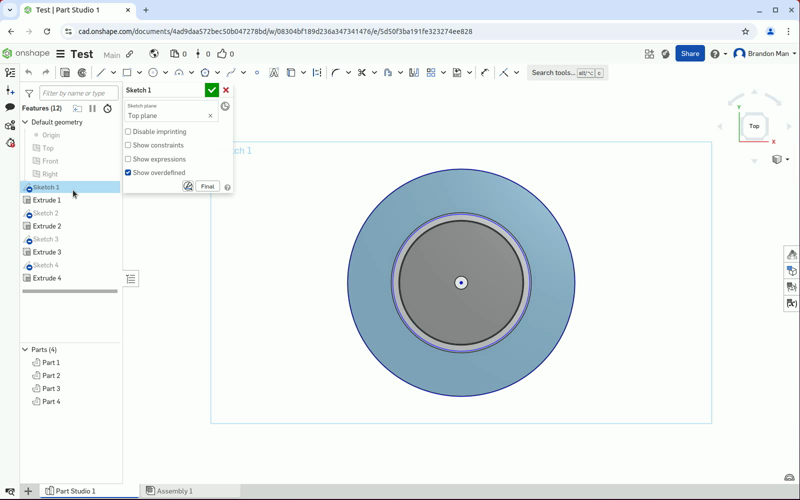
mouse_move(229, 92)
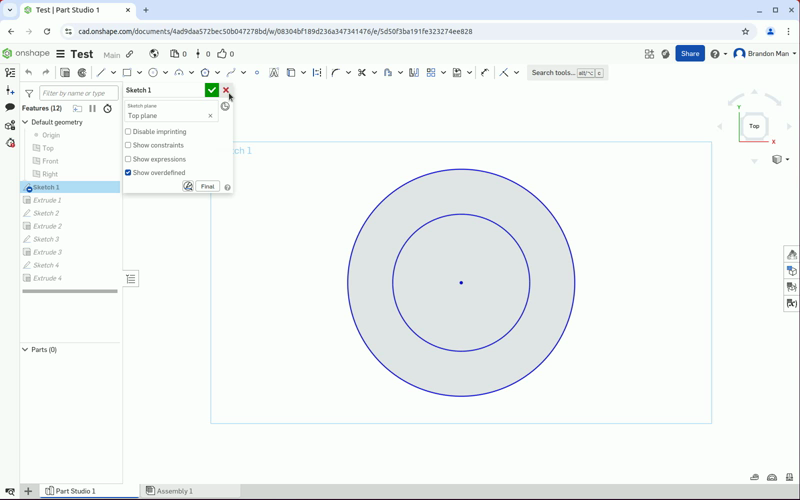
click(229, 92)
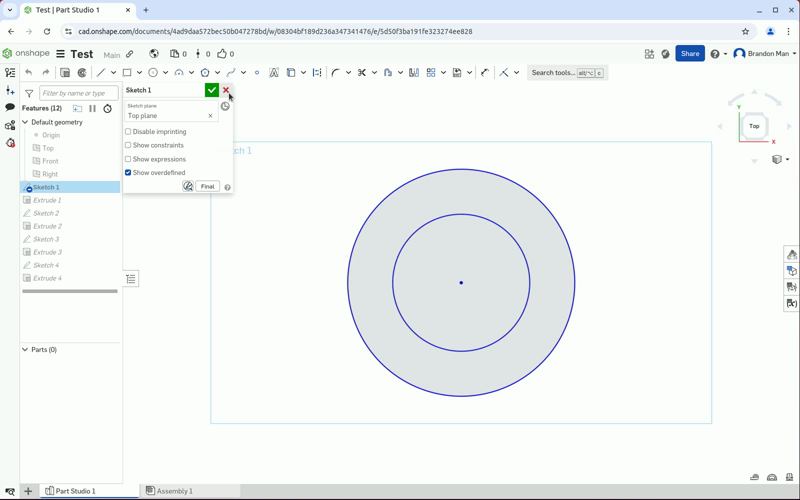
key(shift+s)
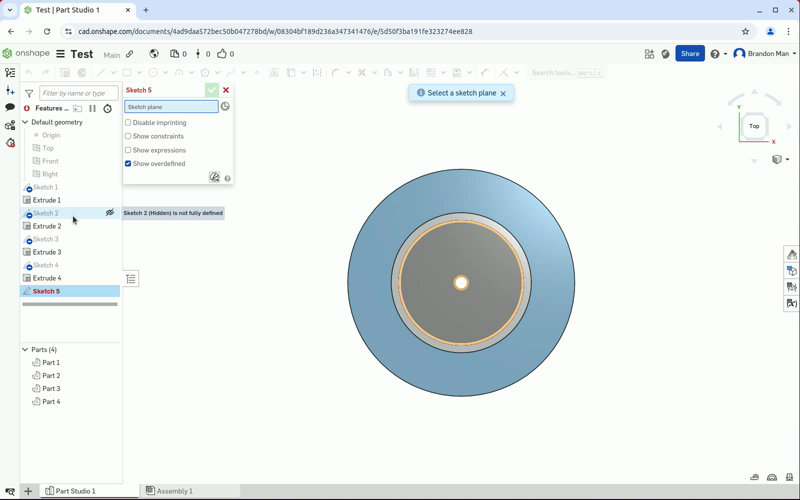
scroll(3)
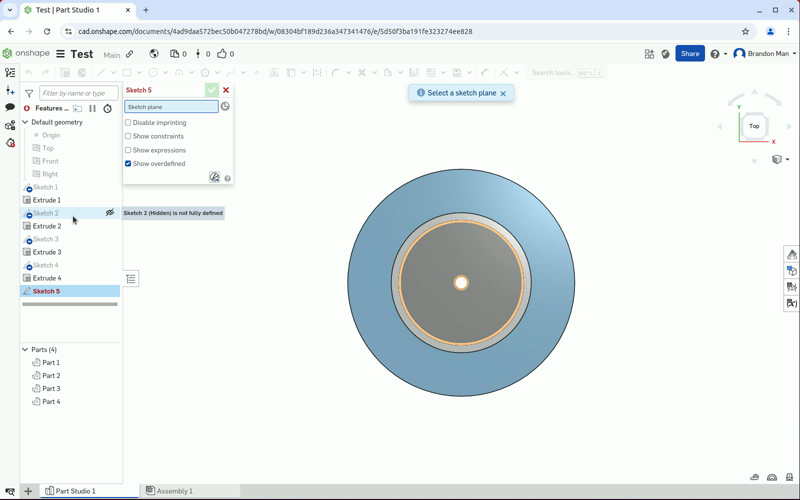
mouse_move(73, 150)
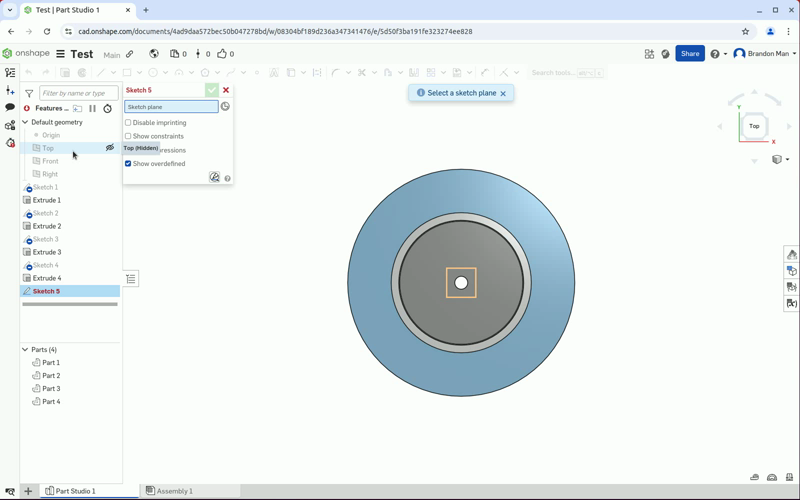
click(73, 150)
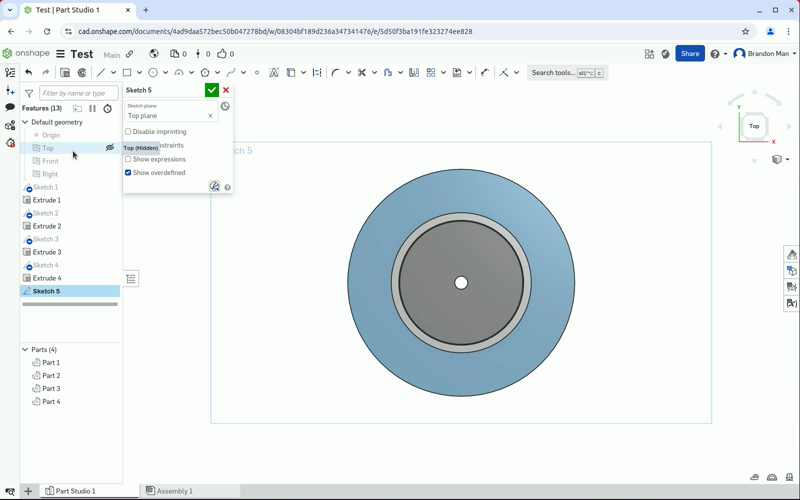
mouse_move(73, 352)
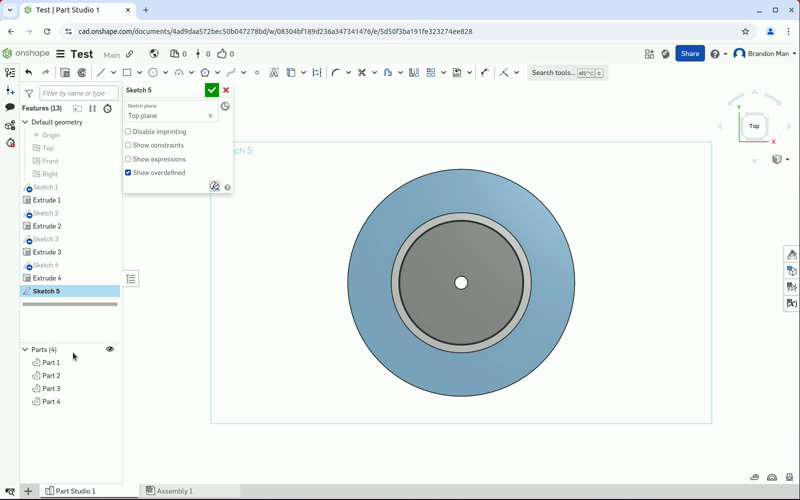
key(y)
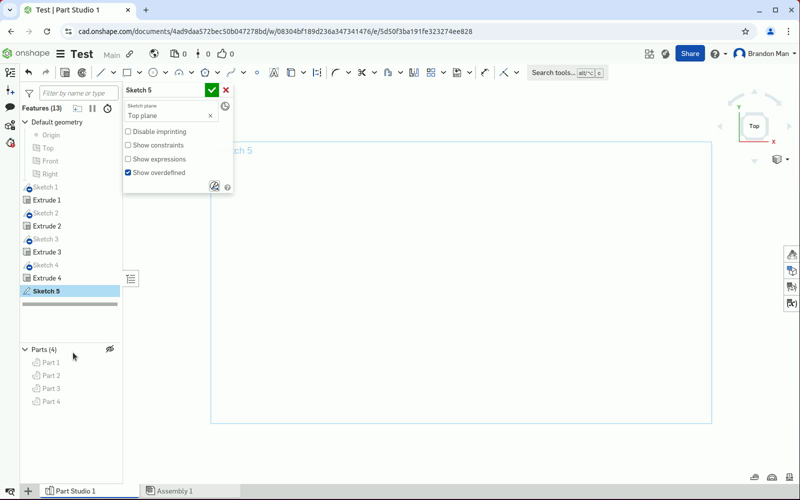
key(c)
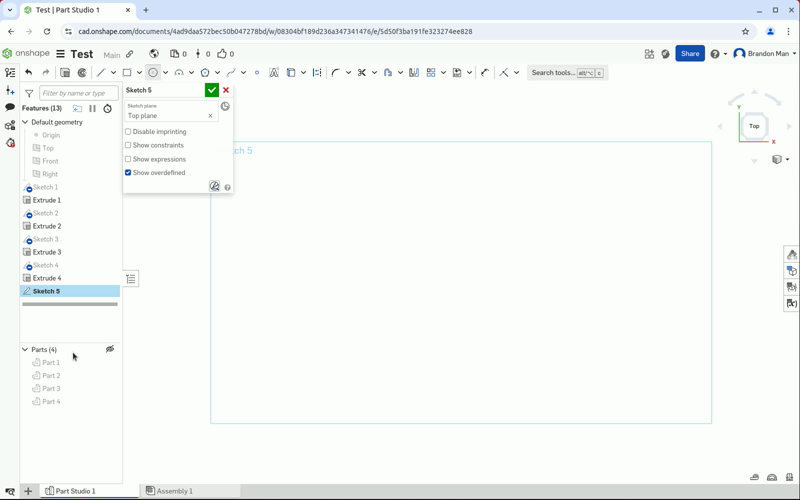
key_down(shift)
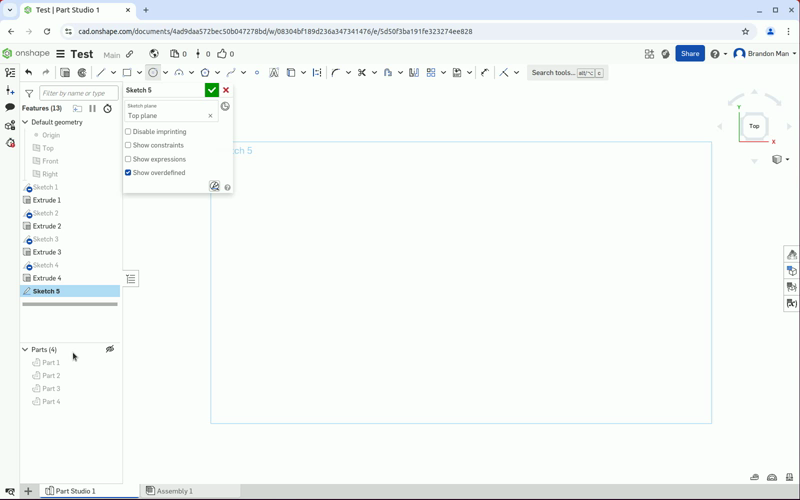
mouse_move(461, 282)
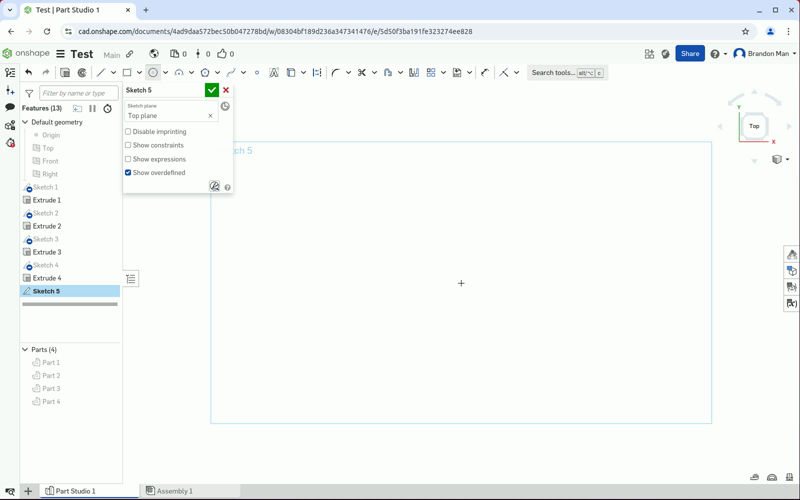
click(461, 282)
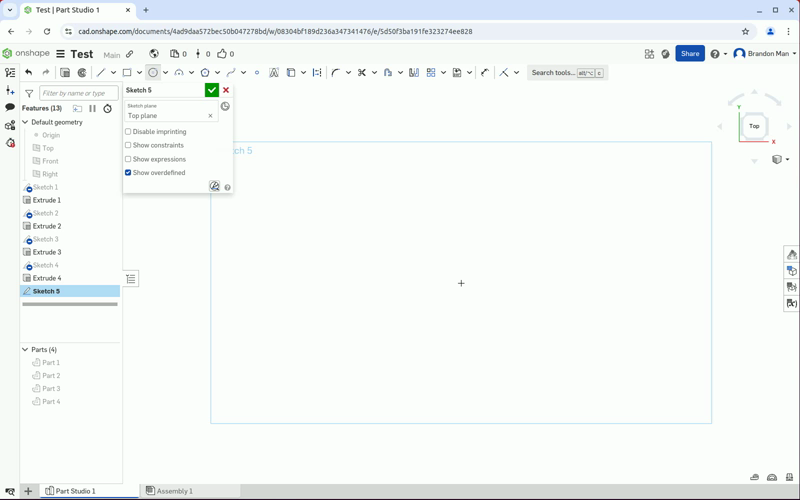
key_up(shift)
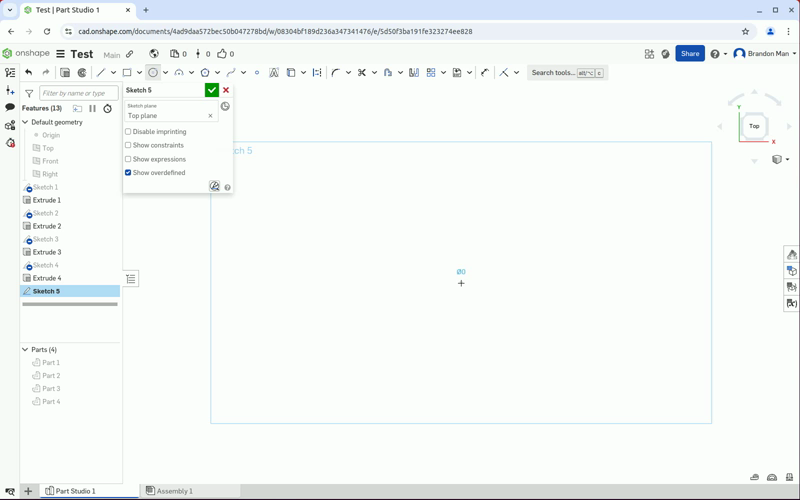
mouse_move(574, 282)
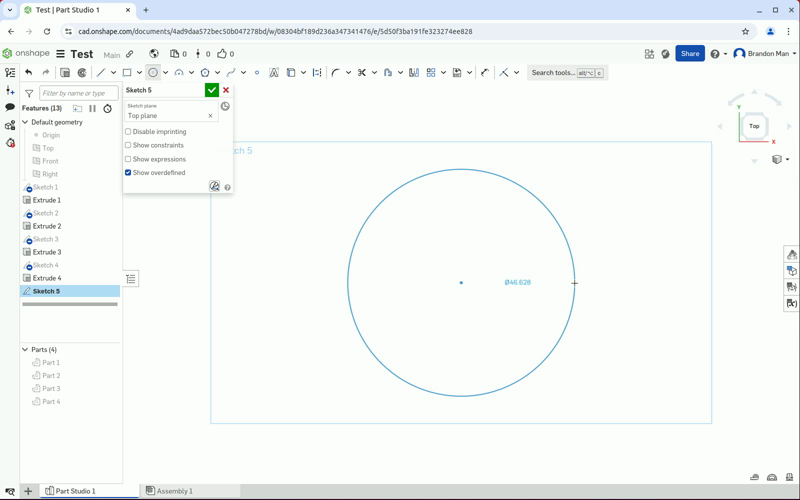
click(574, 282)
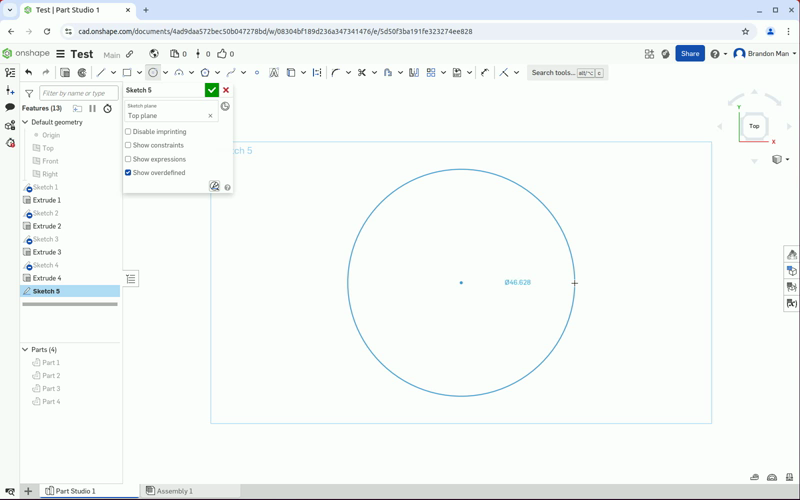
key(esc)
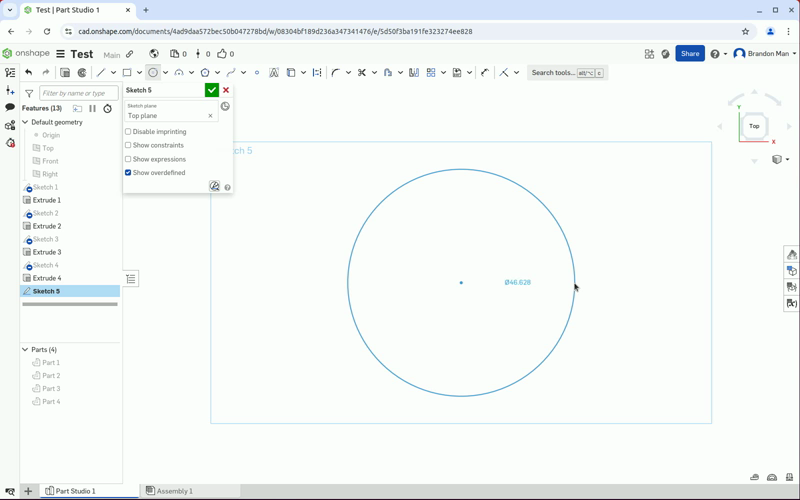
key(c)
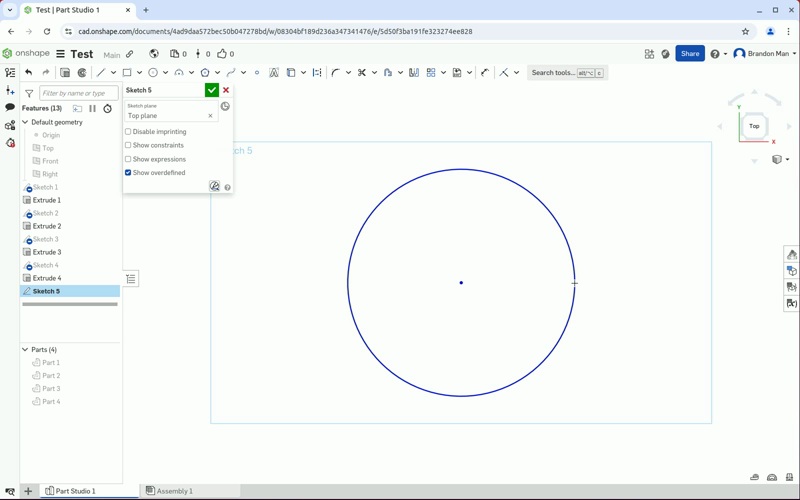
key_down(shift)
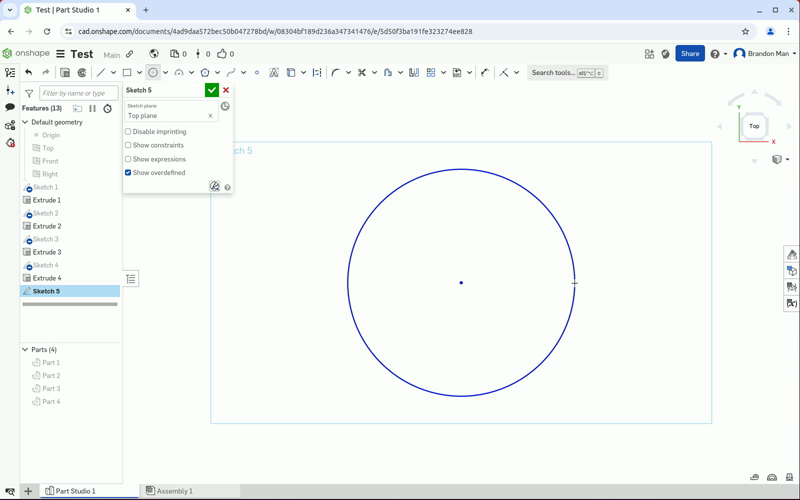
mouse_move(461, 282)
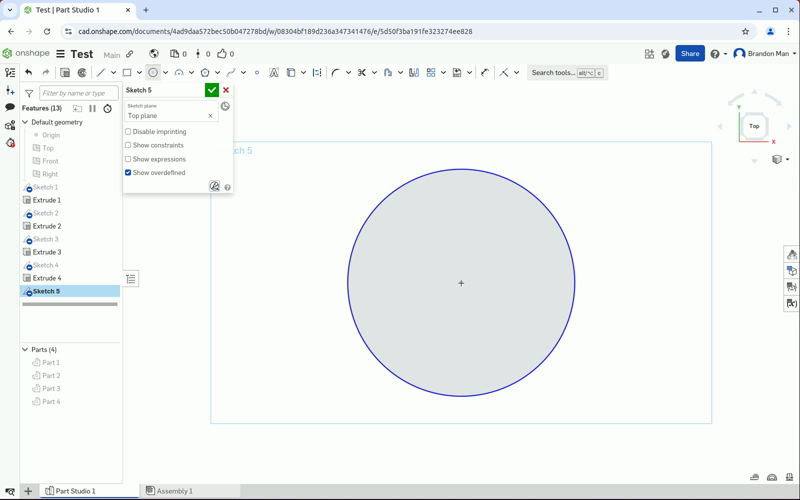
click(461, 282)
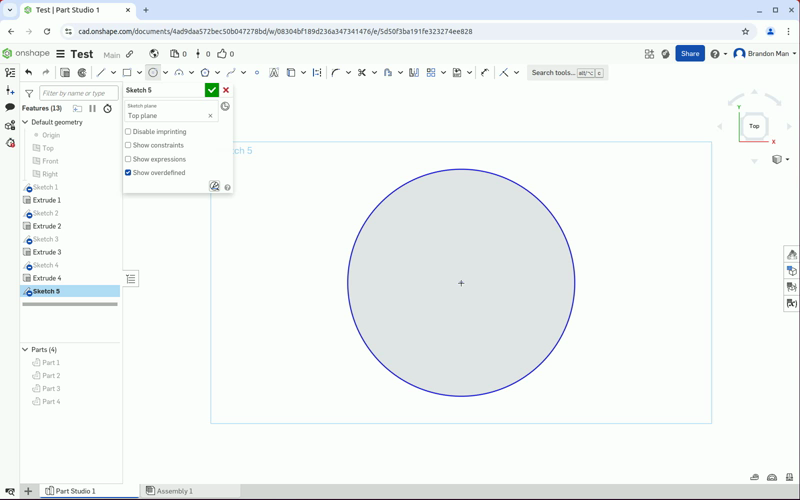
key_up(shift)
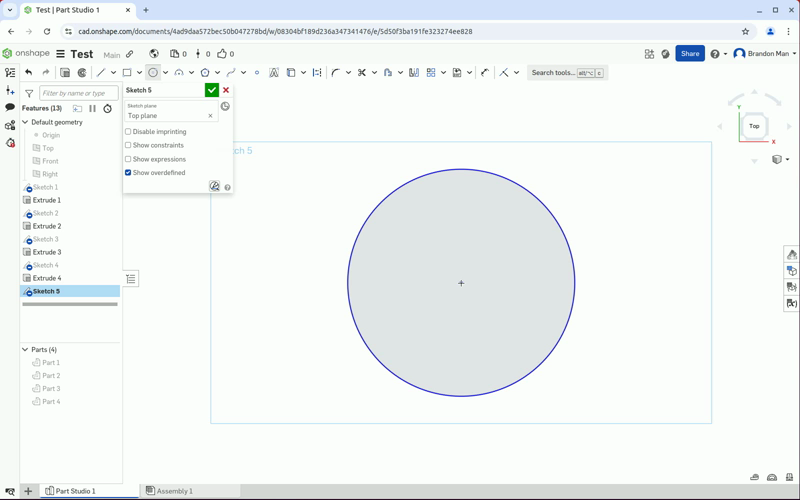
mouse_move(529, 282)
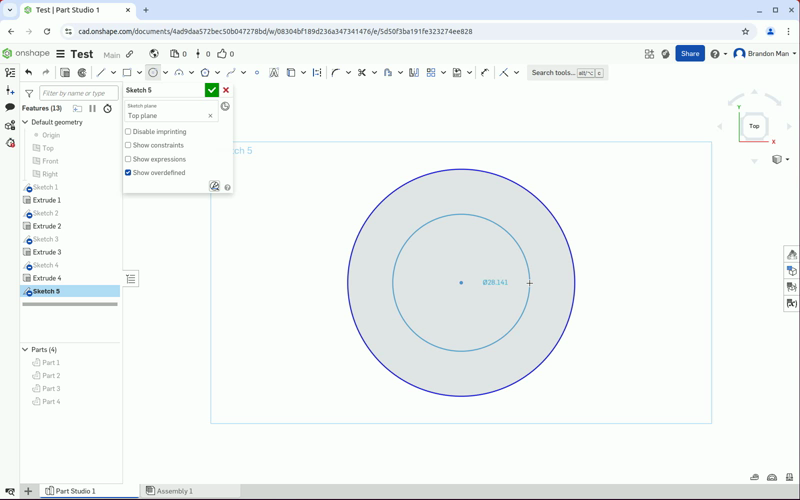
click(529, 282)
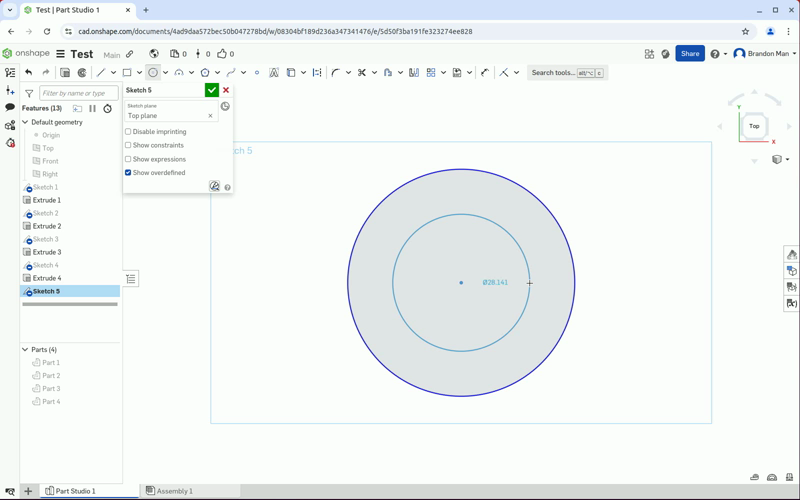
key(esc)
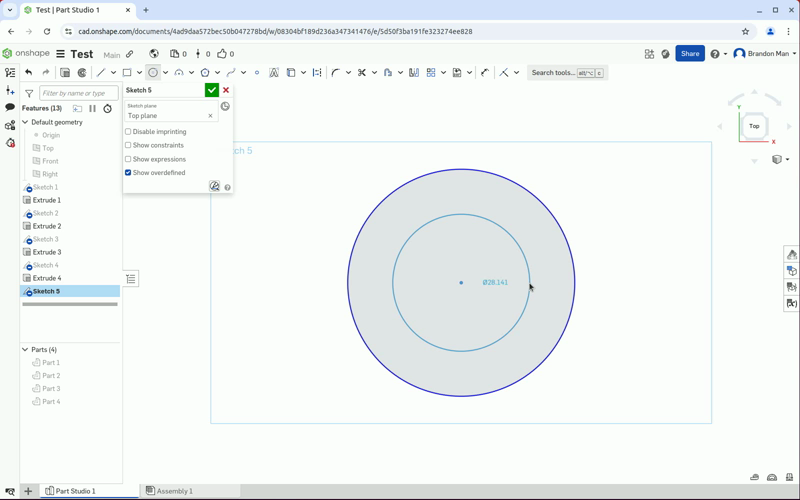
mouse_move(546, 315)
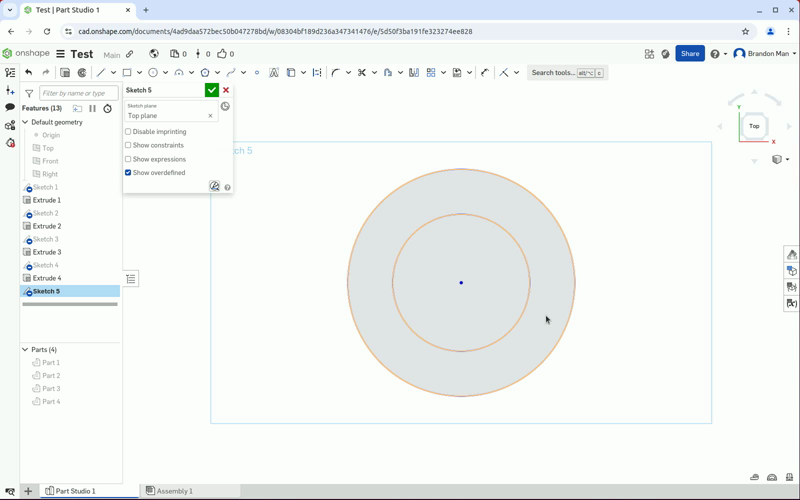
click(546, 315)
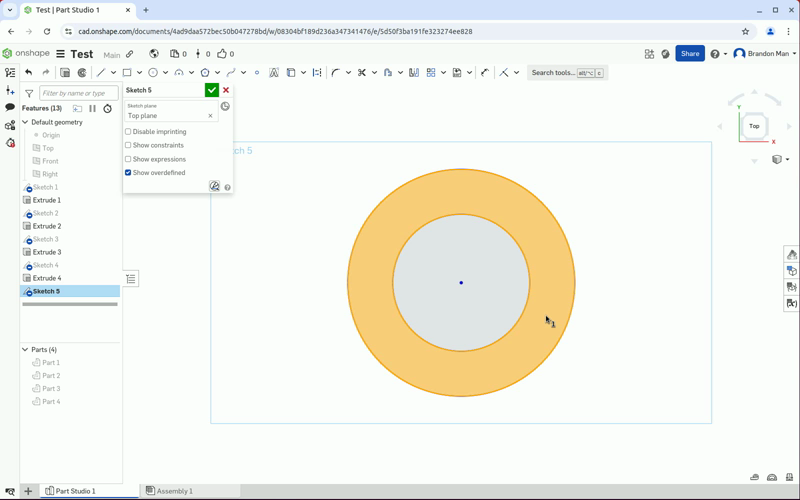
mouse_move(73, 352)
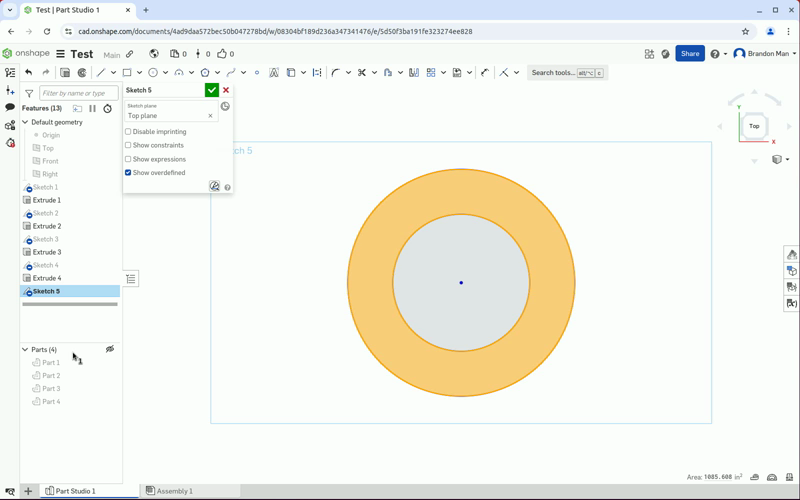
key(shift+y)
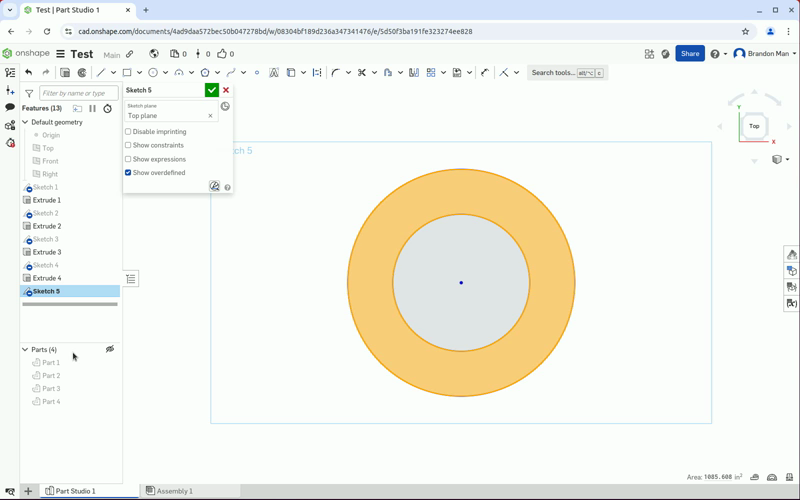
key(shift+e)
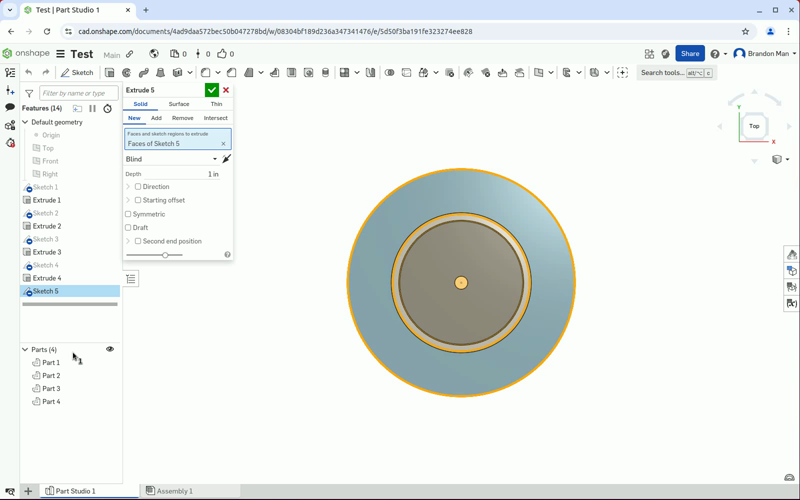
mouse_move(143, 106)
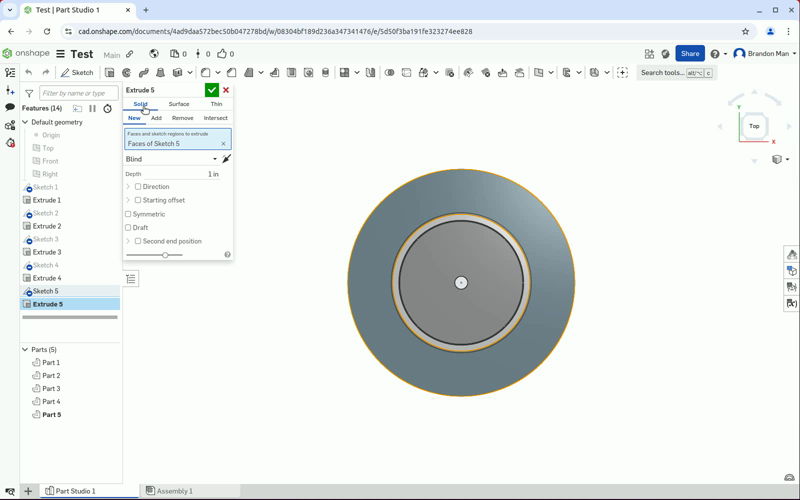
click(143, 106)
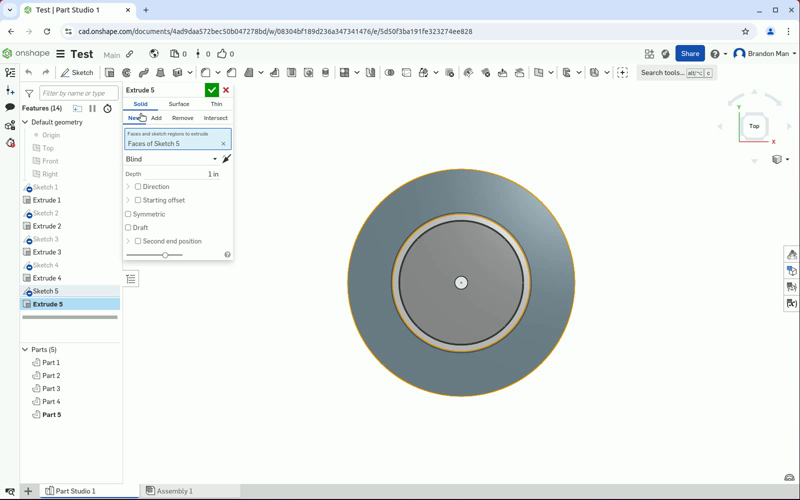
mouse_move(137, 120)
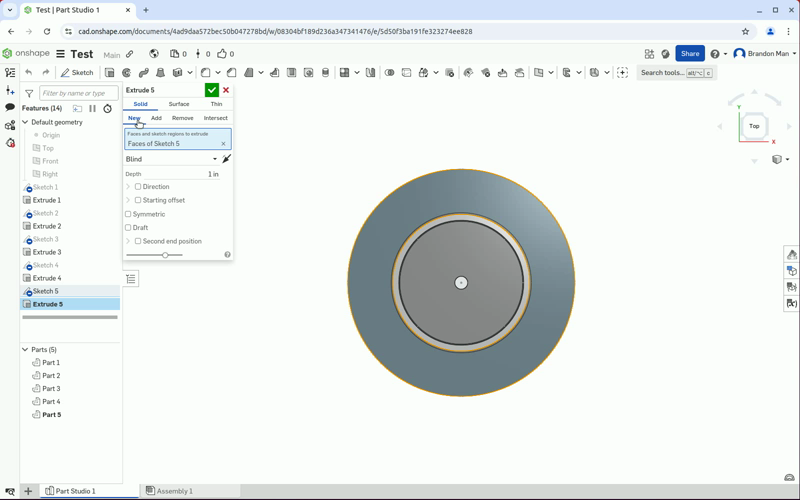
click(137, 120)
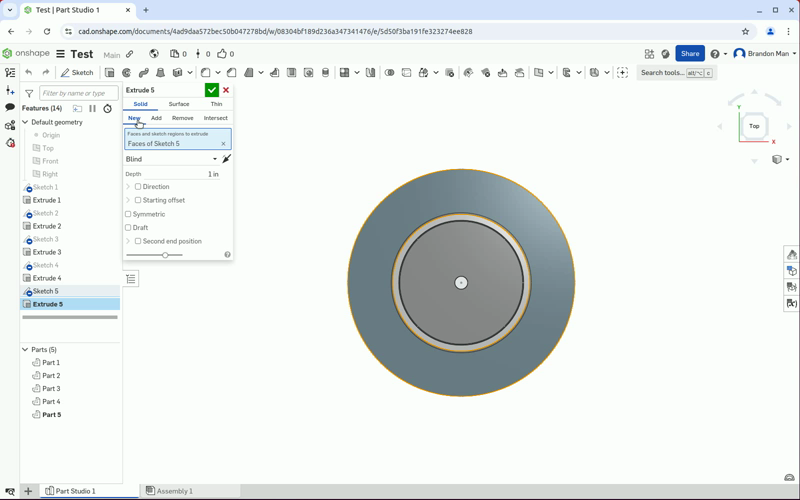
key(tab, 4)
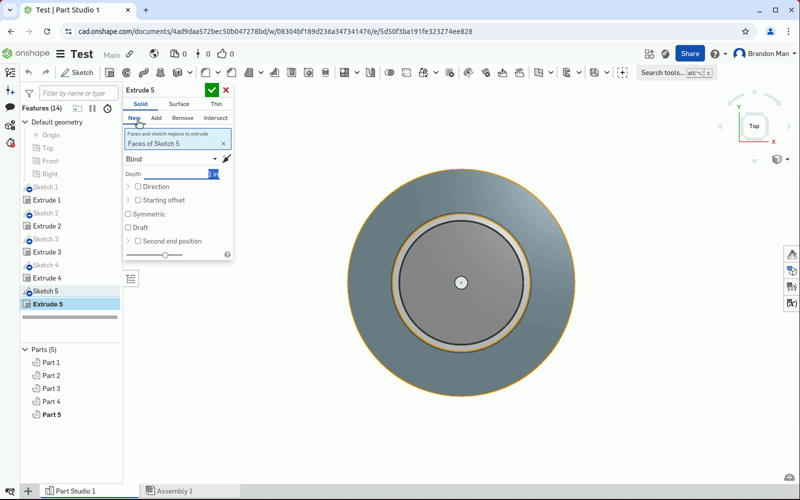
text(1.685)
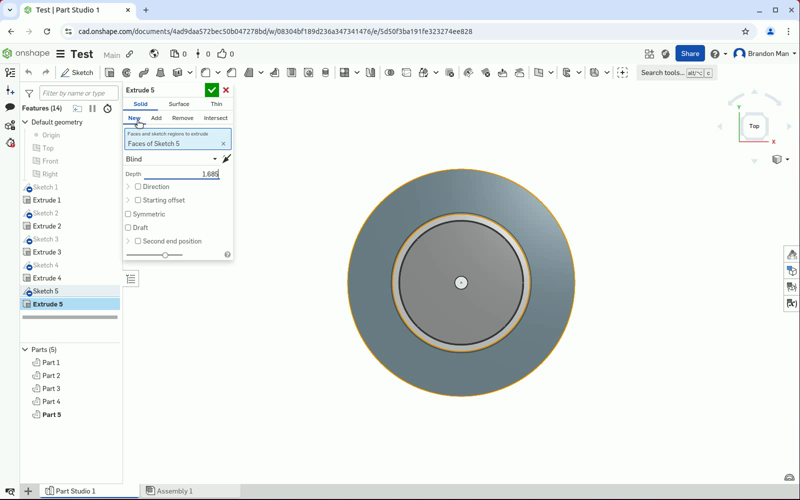
key(enter)
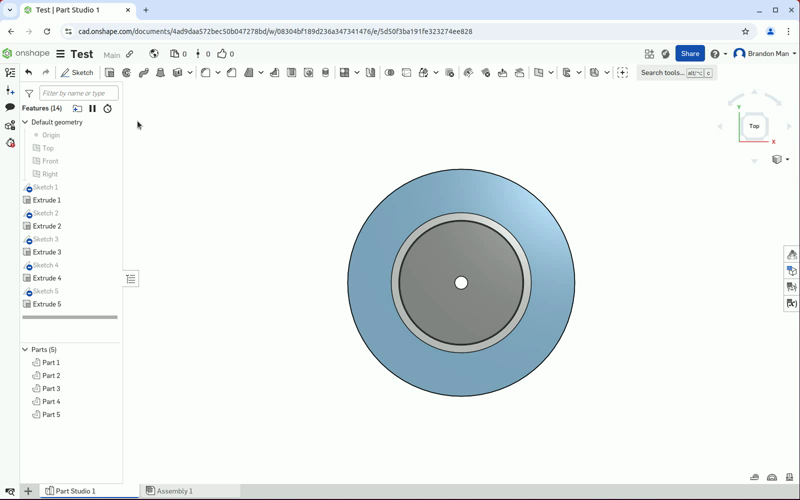
key(shift+h)
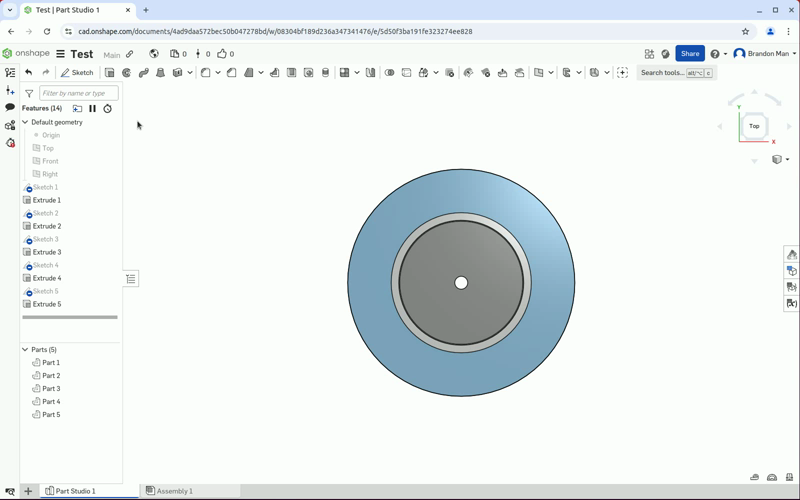
key(shift+h)
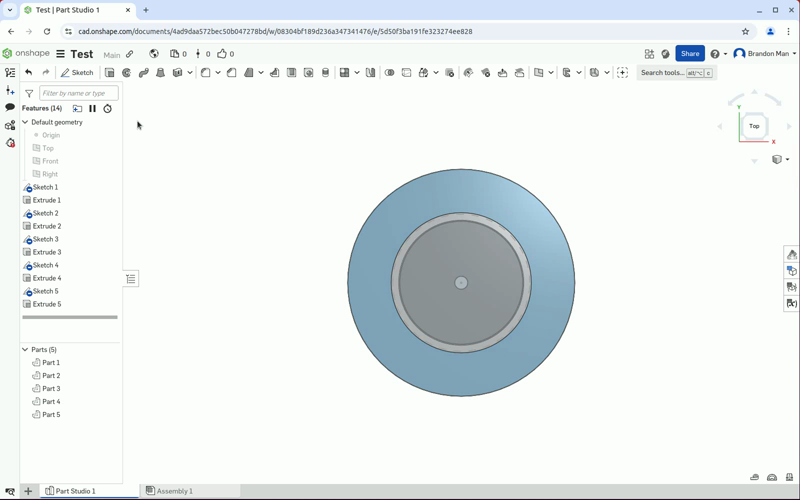
key(shift+7)
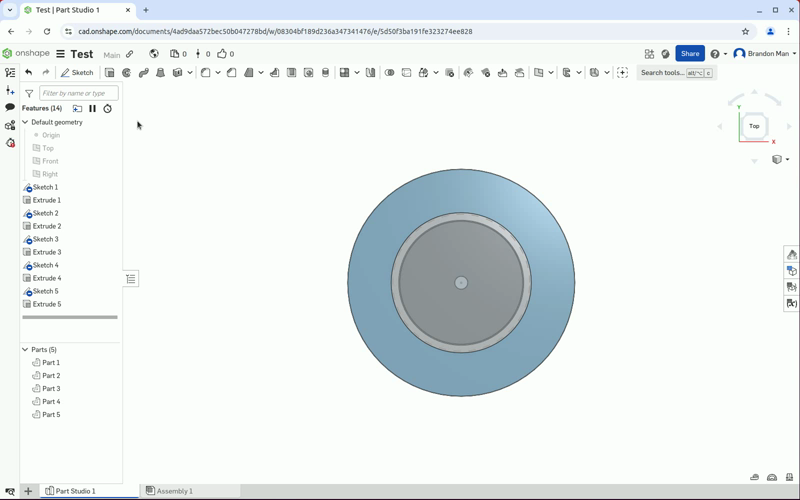
key(up, 3)
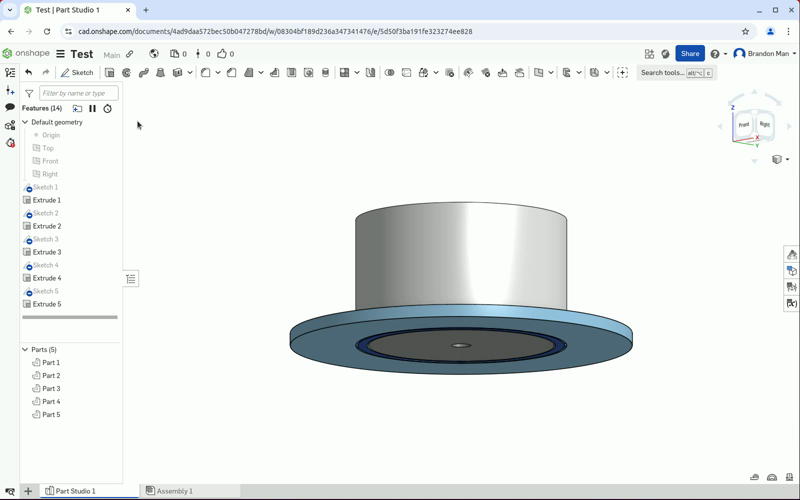
key(left, 3)
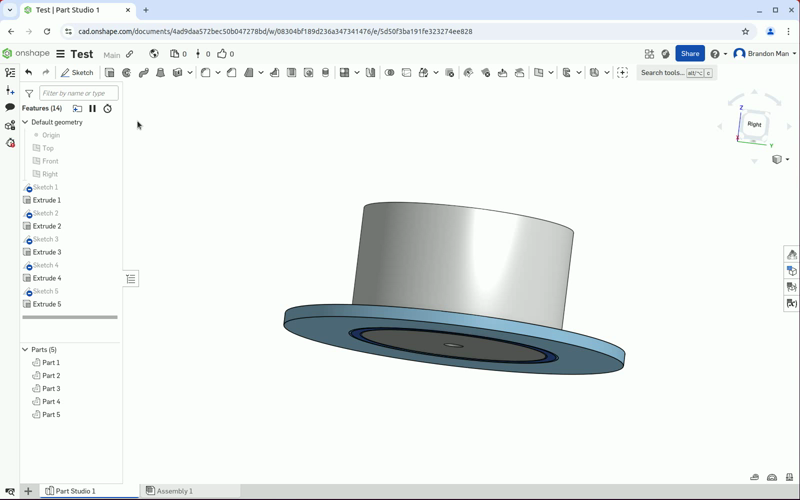
key(right, 3)
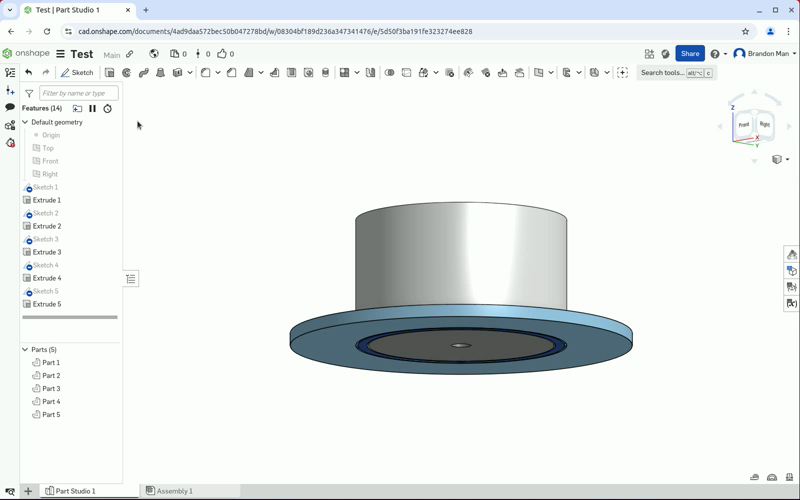
key(down, 3)
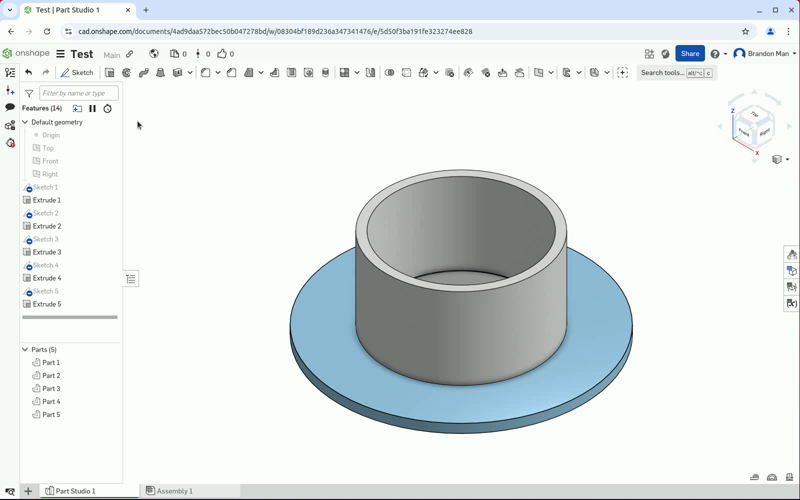
mouse_move(73, 189)
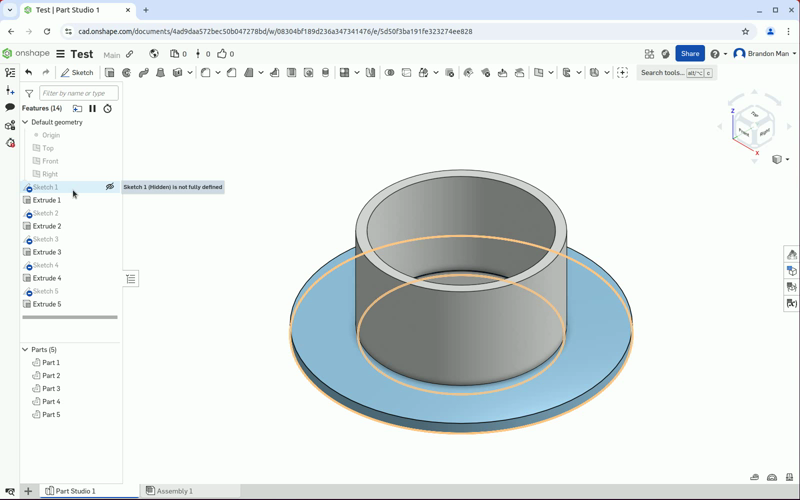
click(73, 189)